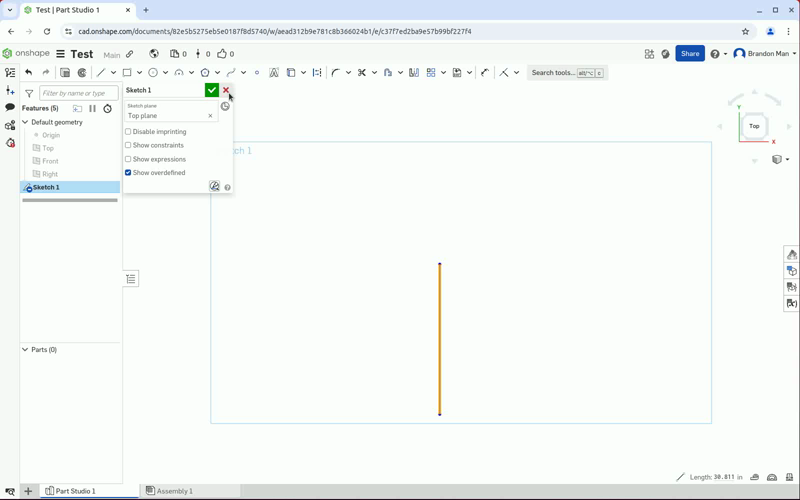
key(shift+h)
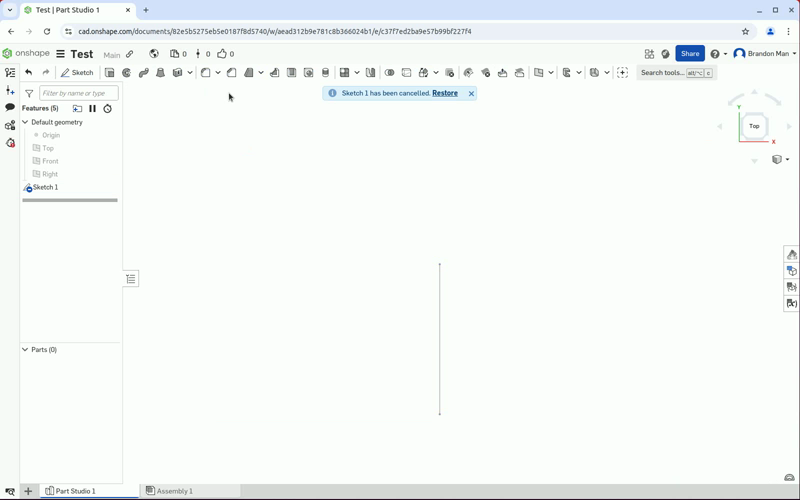
key(shift+s)
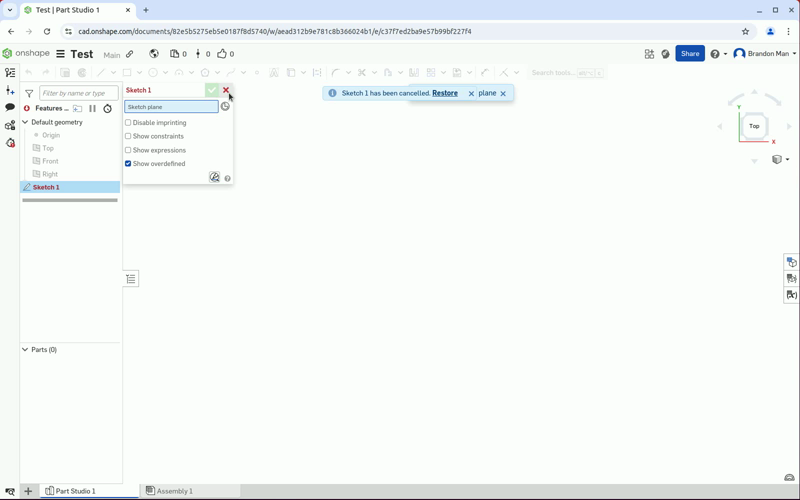
mouse_move(73, 150)
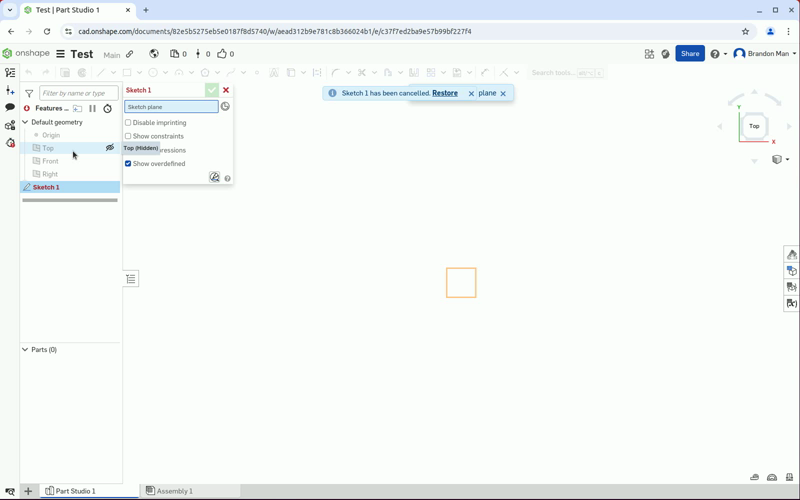
click(73, 150)
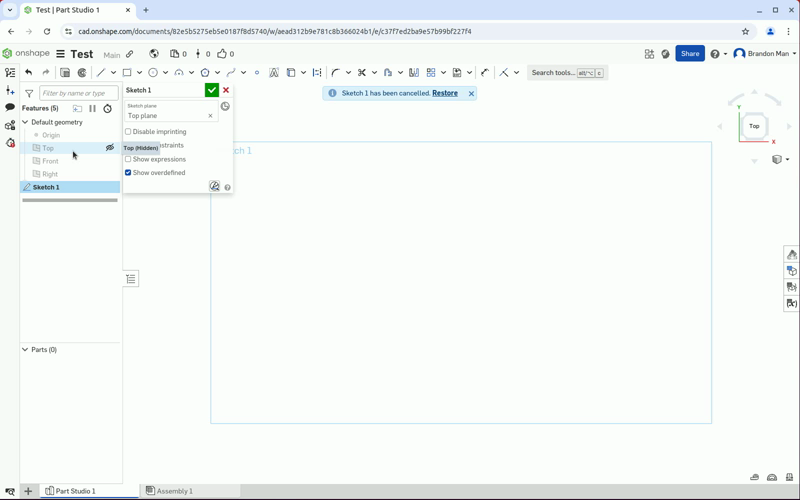
mouse_move(73, 352)
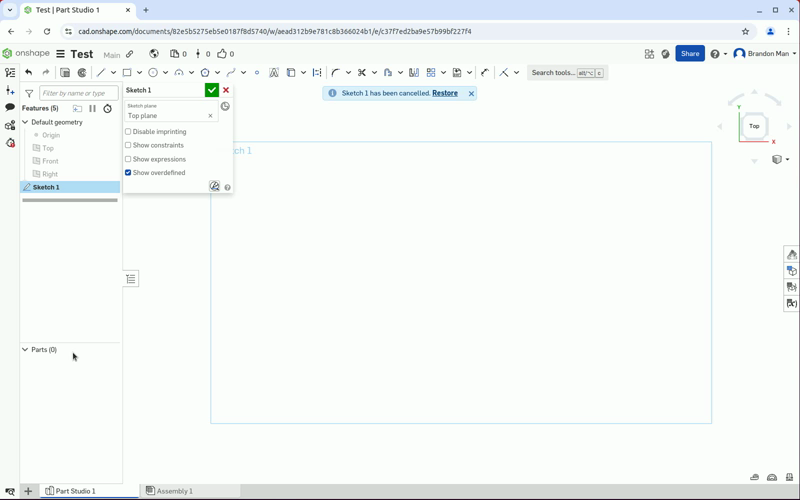
key(y)
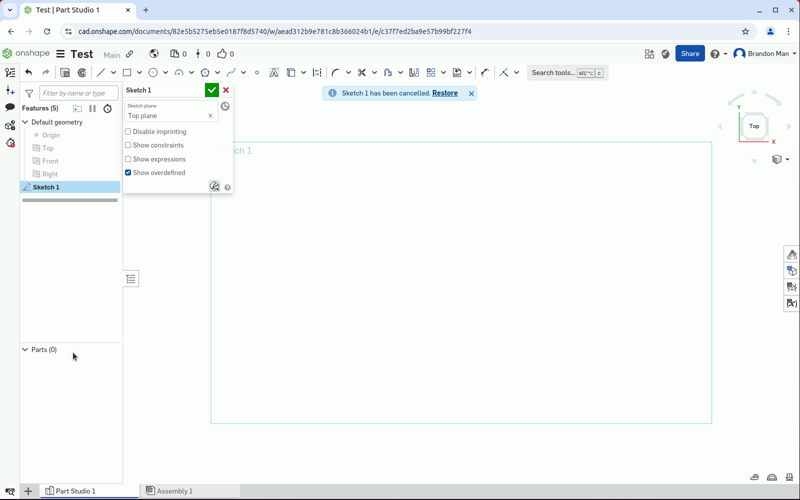
key(l)
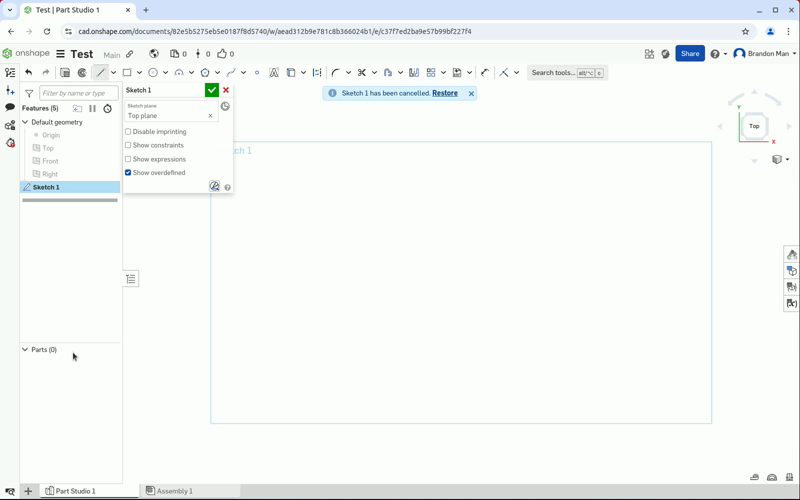
key_down(shift)
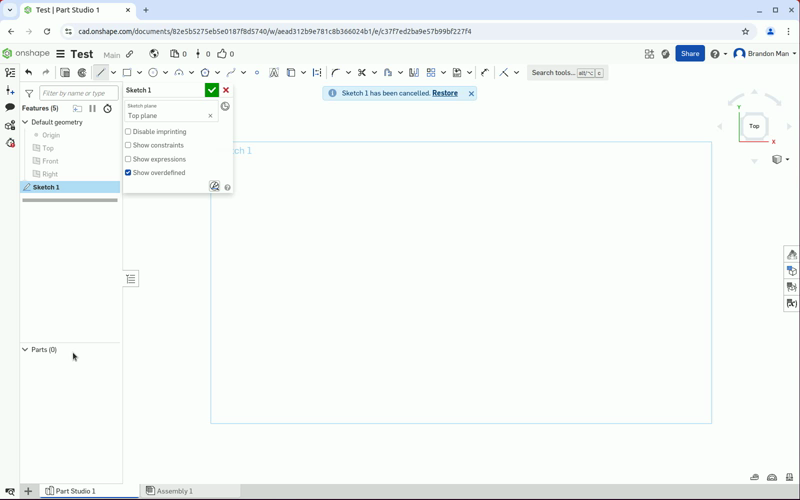
mouse_move(424, 319)
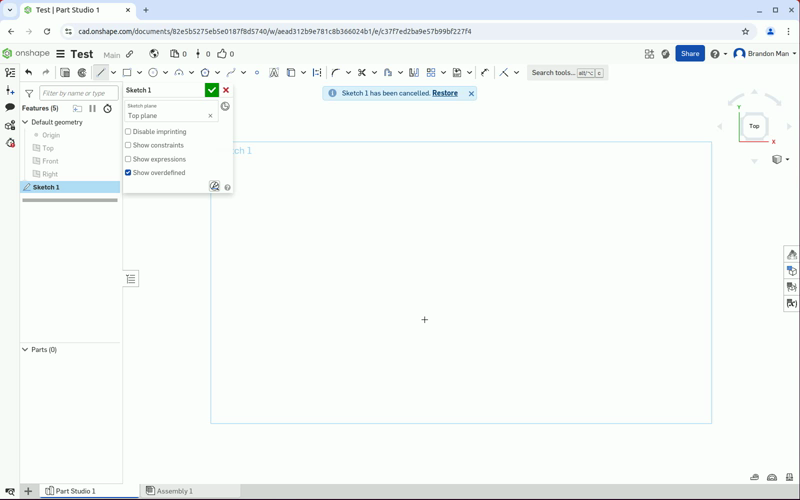
click(424, 319)
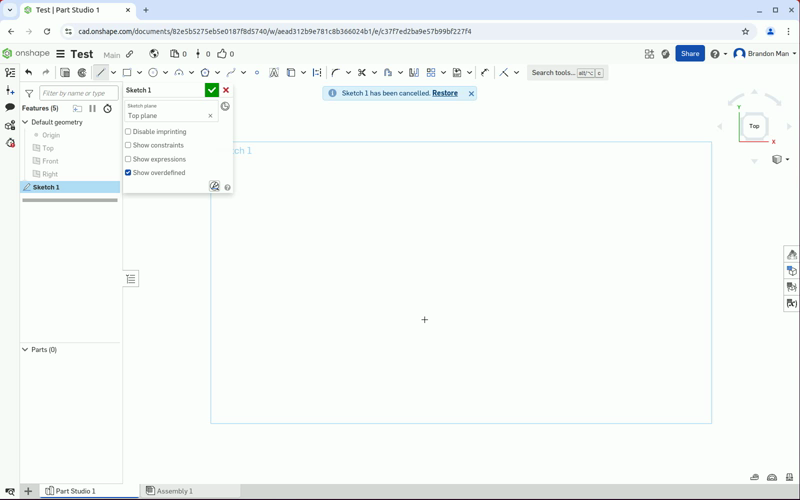
key_up(shift)
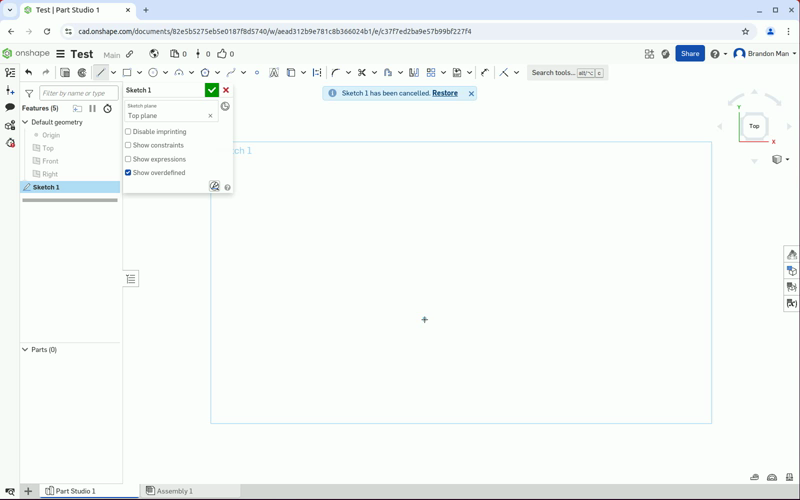
key_down(shift)
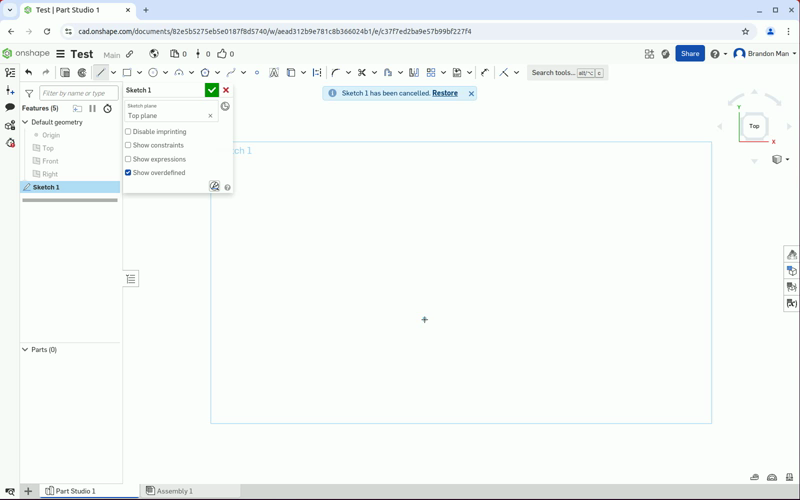
mouse_move(497, 319)
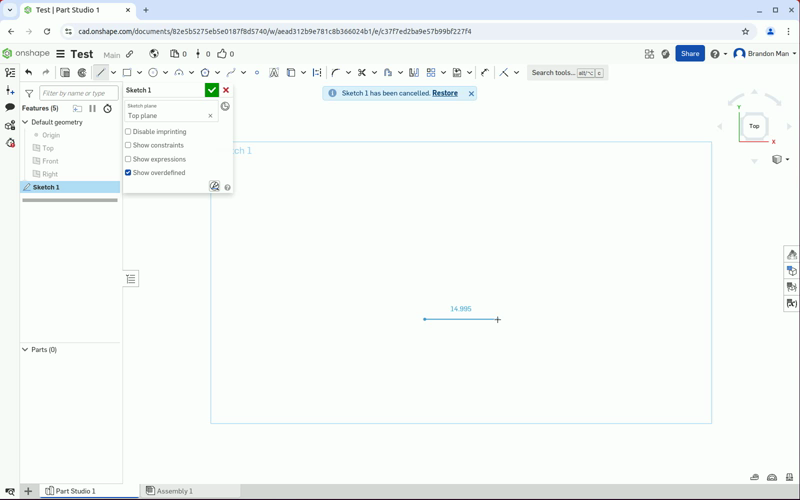
click(497, 319)
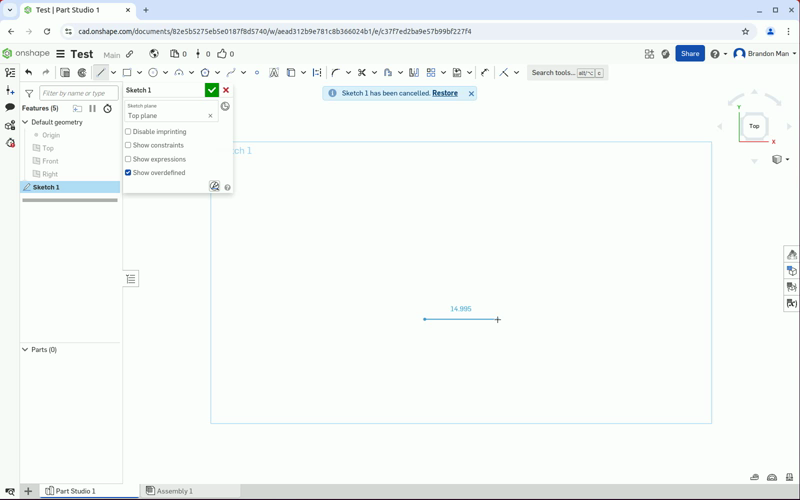
key_up(shift)
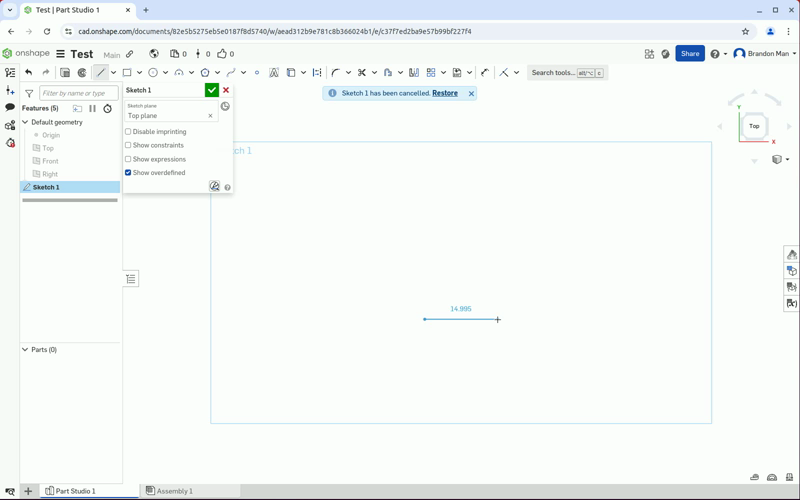
key_down(shift)
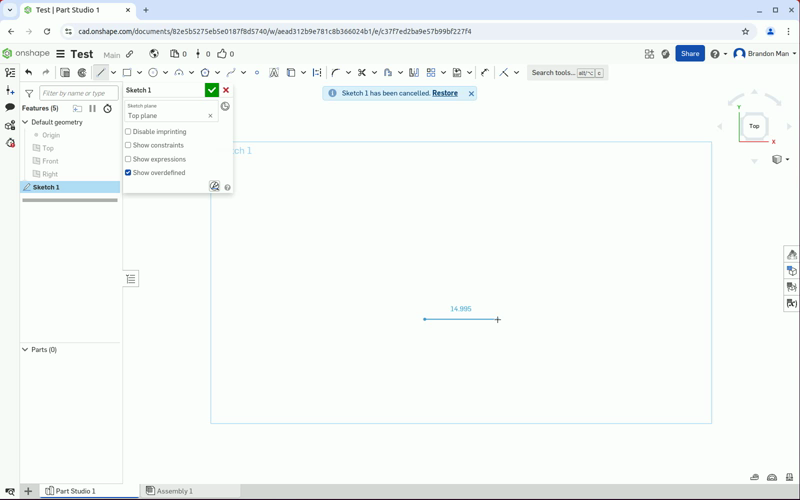
mouse_move(497, 246)
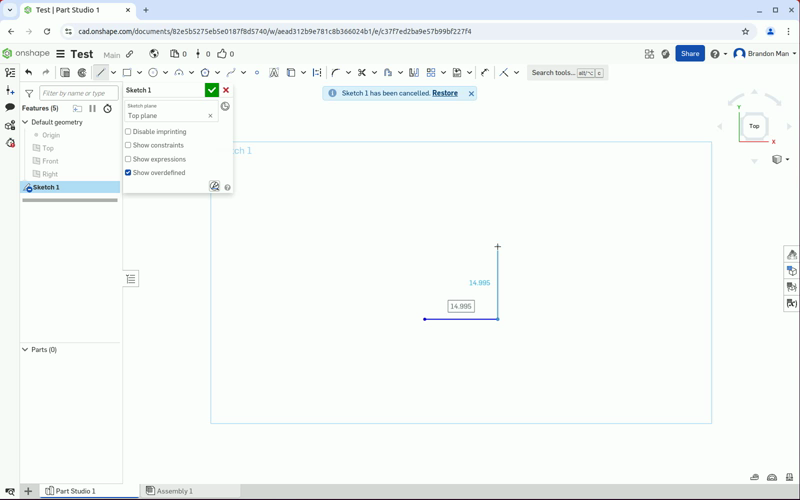
click(497, 246)
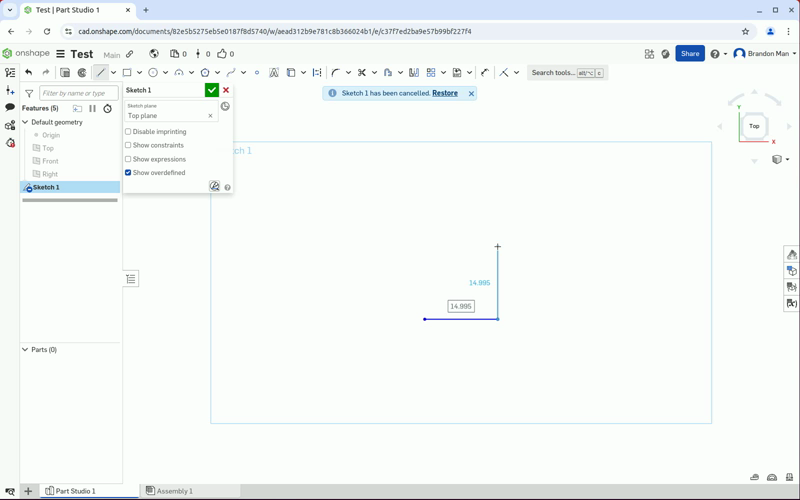
key_up(shift)
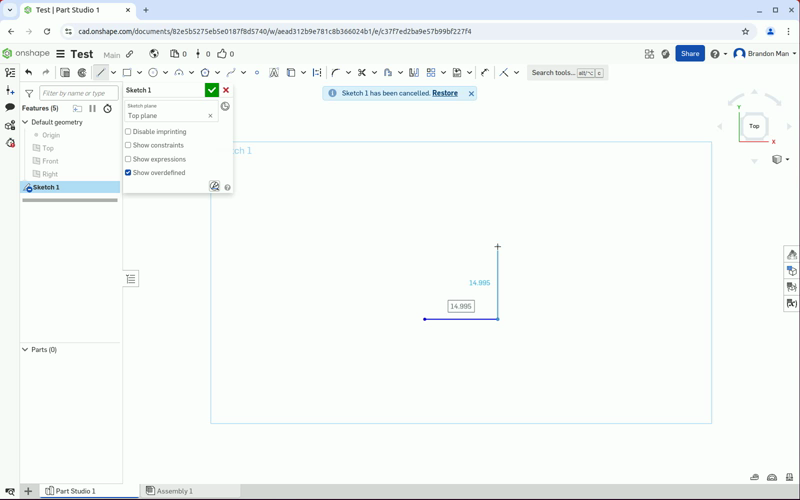
key_down(shift)
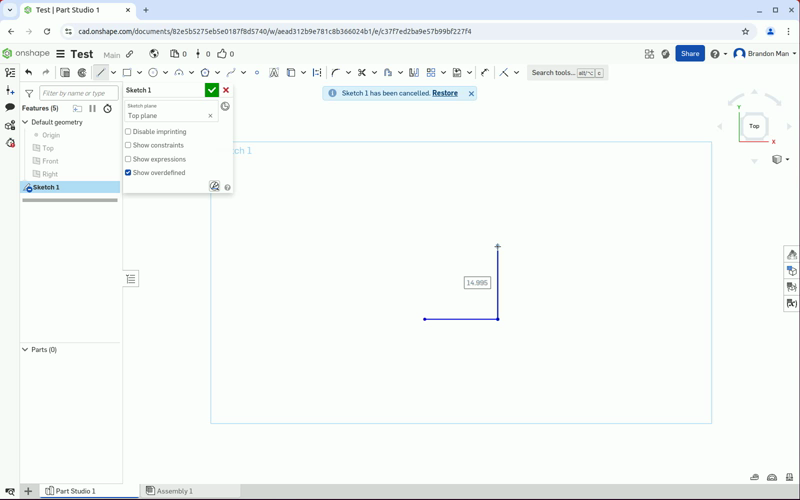
mouse_move(424, 246)
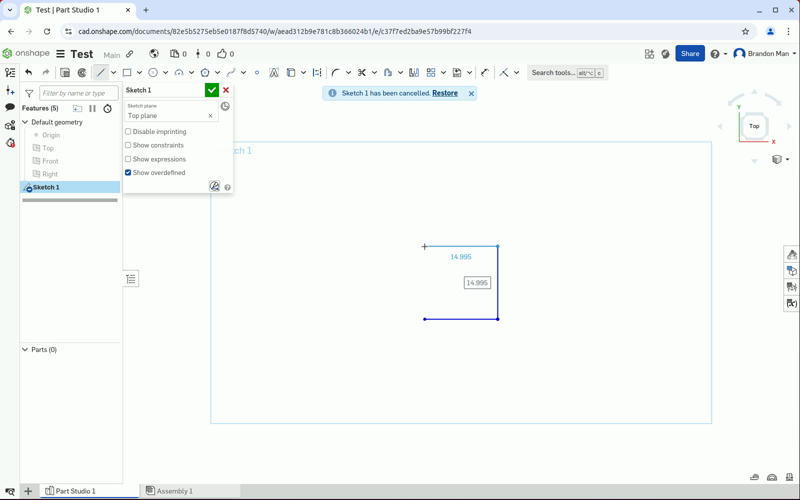
click(424, 246)
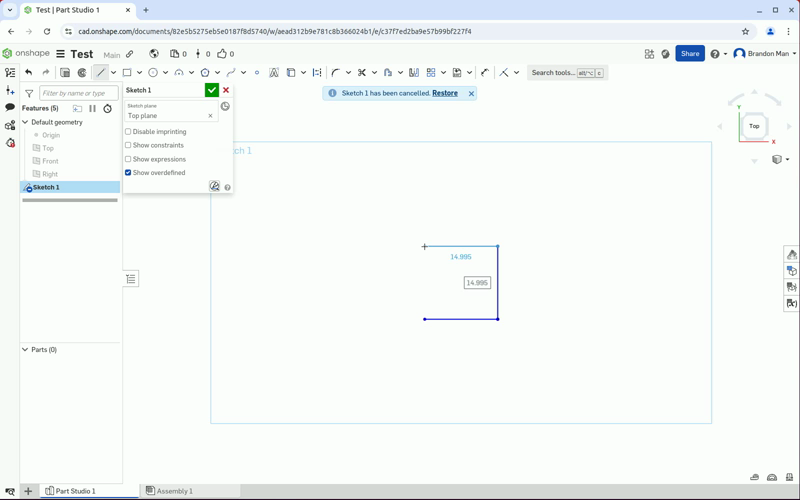
key_up(shift)
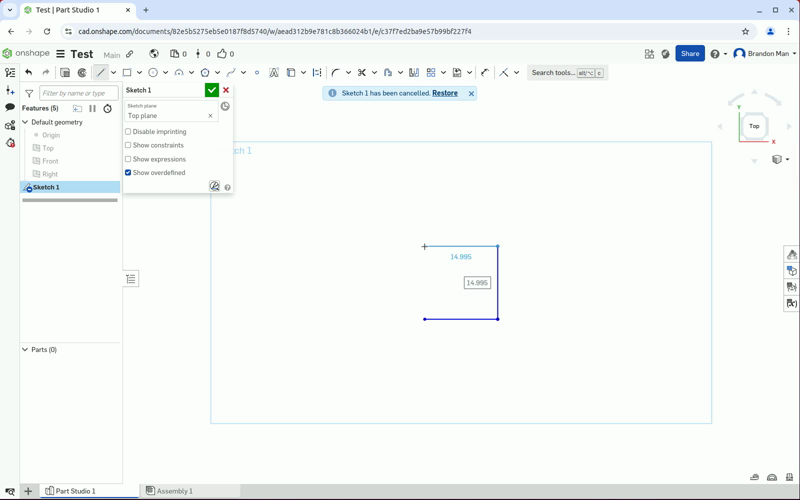
key_down(shift)
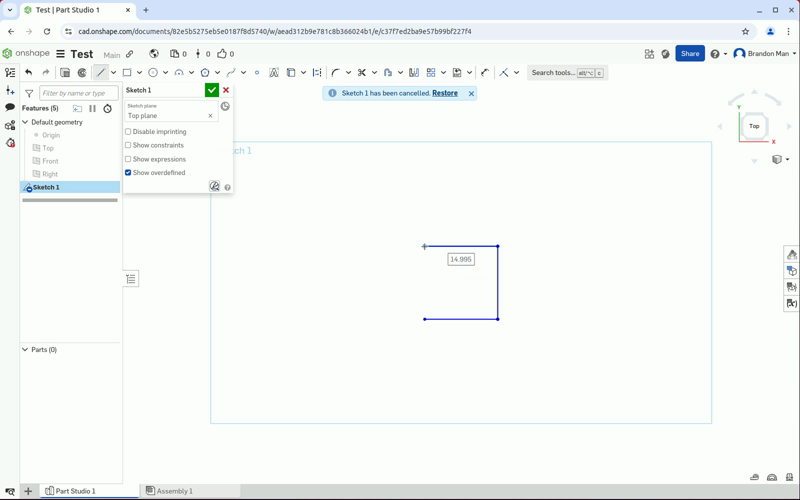
mouse_move(424, 319)
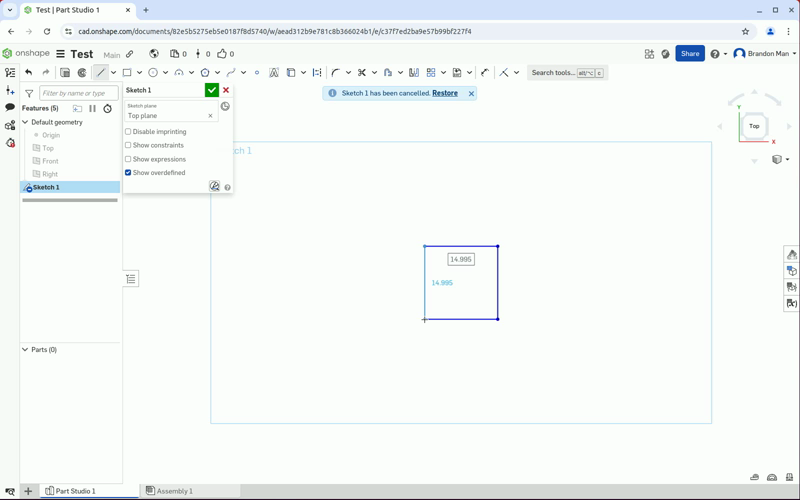
key_up(shift)
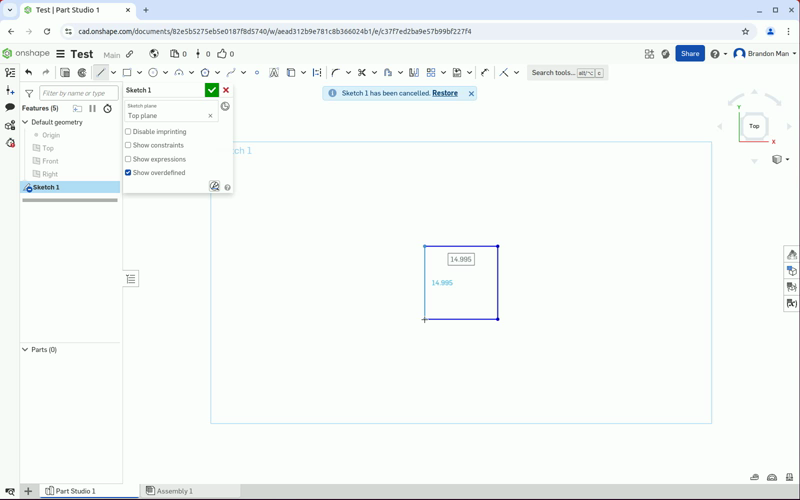
click(424, 319)
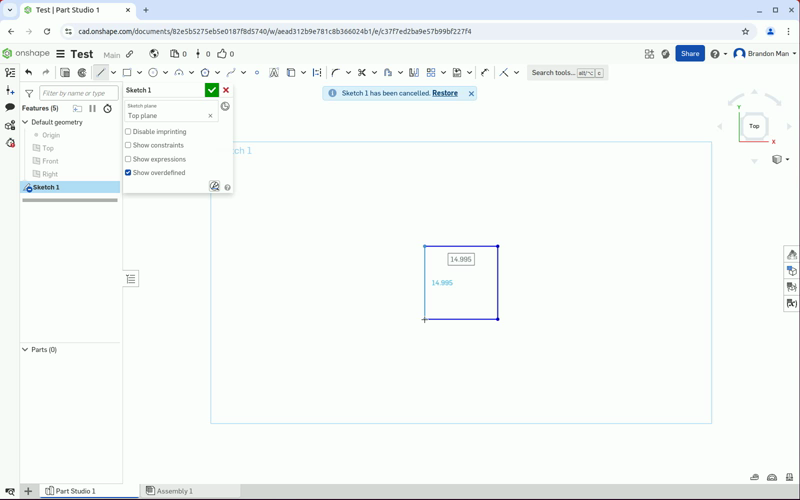
key(esc)
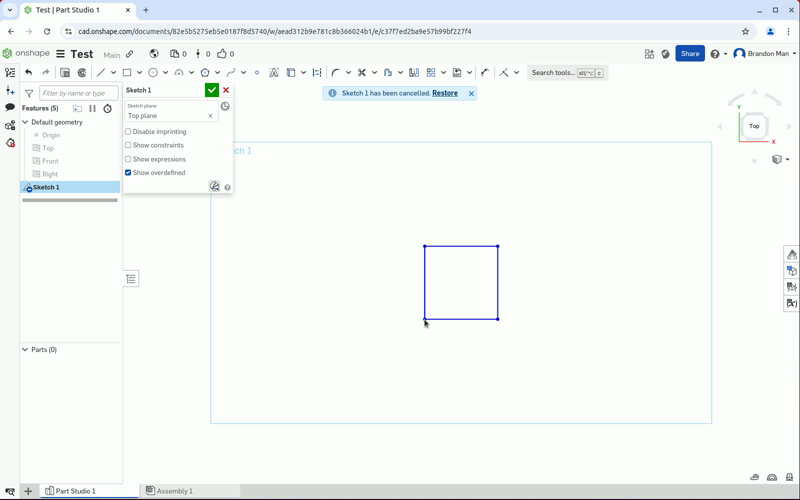
mouse_move(488, 259)
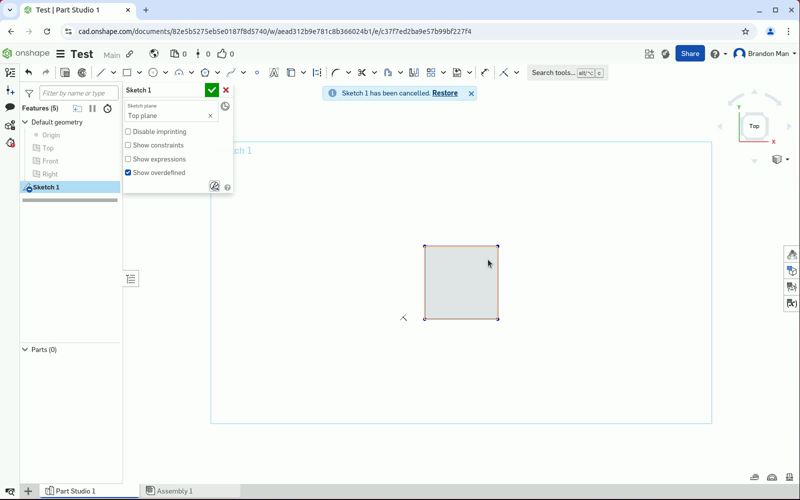
click(488, 259)
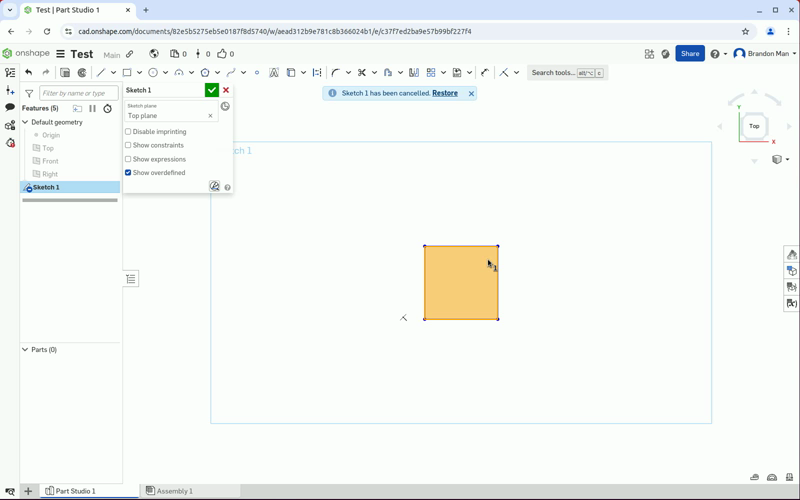
mouse_move(73, 352)
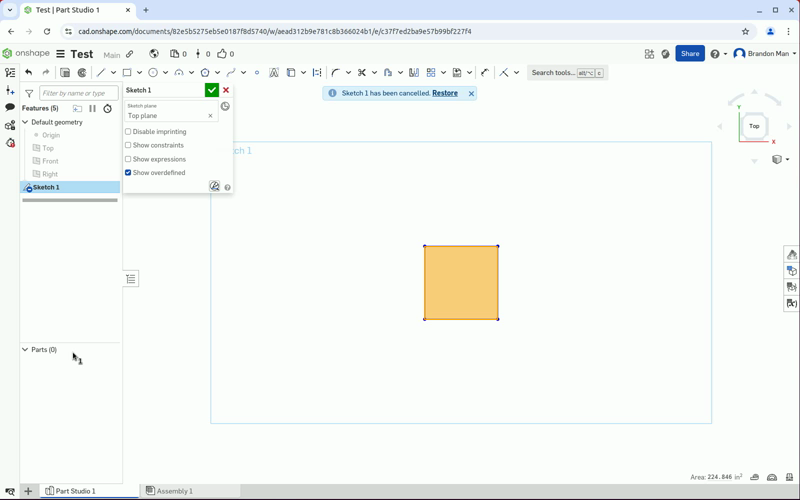
key(shift+y)
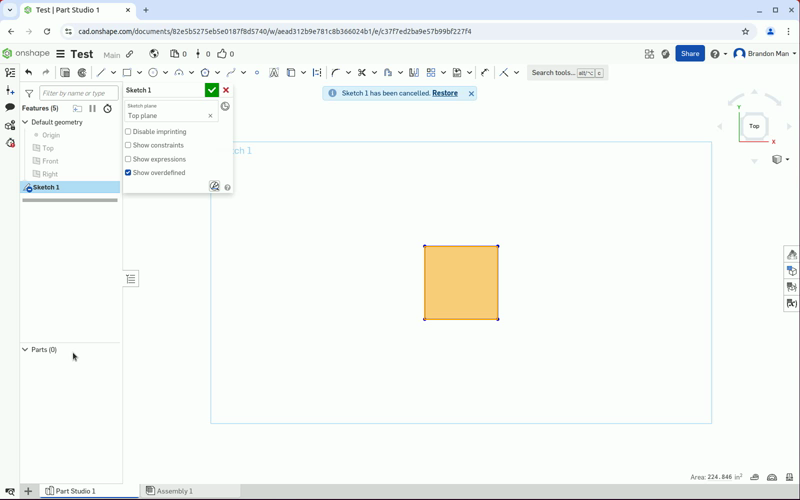
key(shift+e)
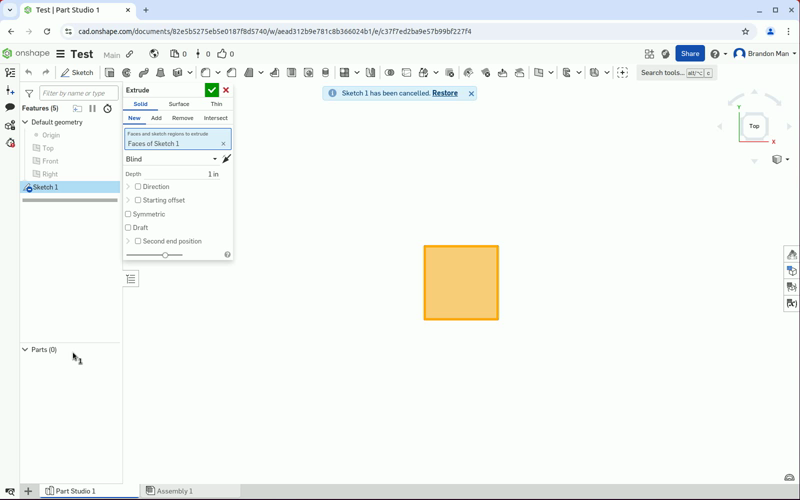
mouse_move(143, 106)
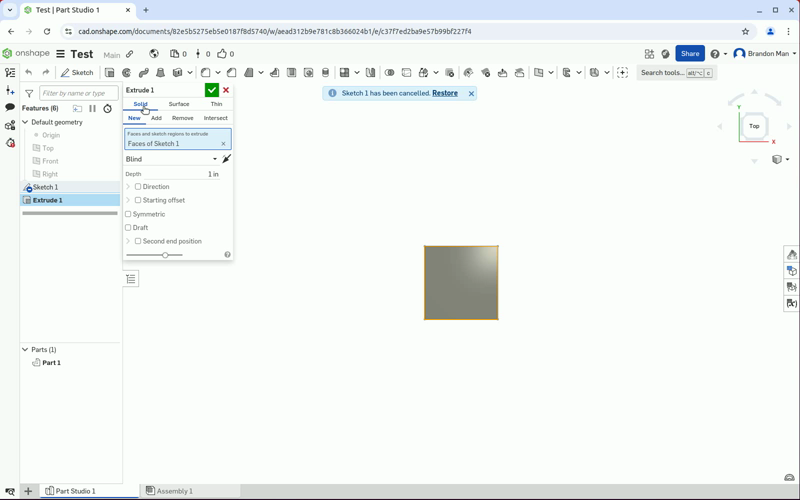
click(143, 106)
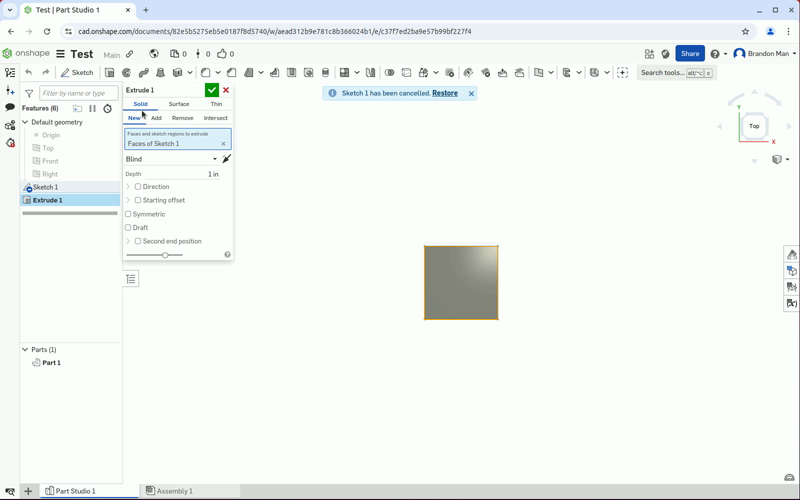
mouse_move(137, 120)
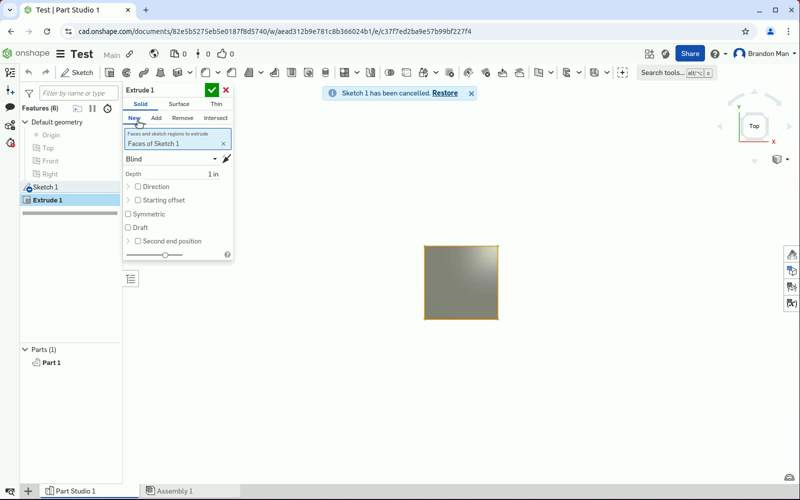
click(137, 120)
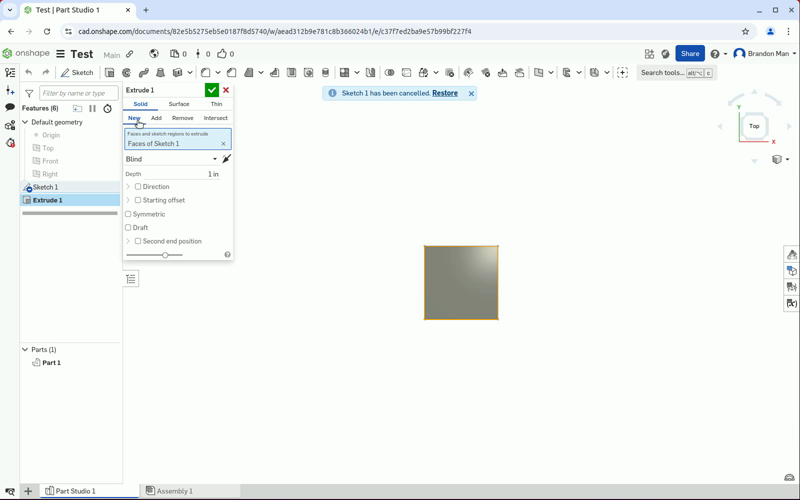
key(tab, 4)
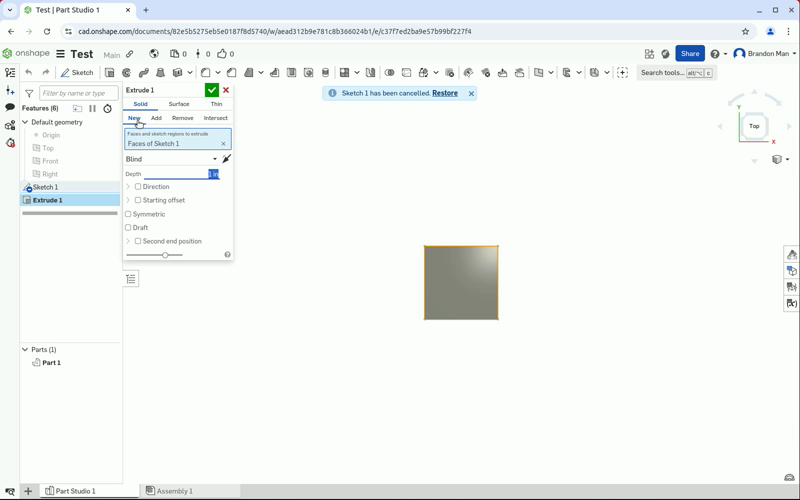
text(23.108)
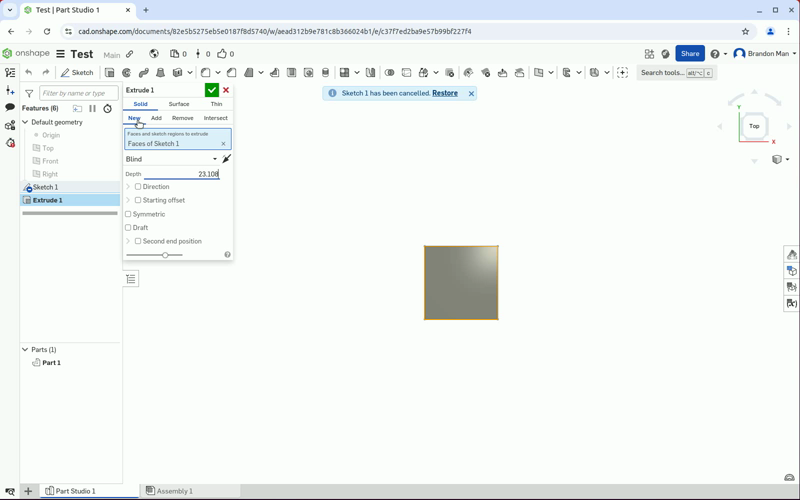
key(enter)
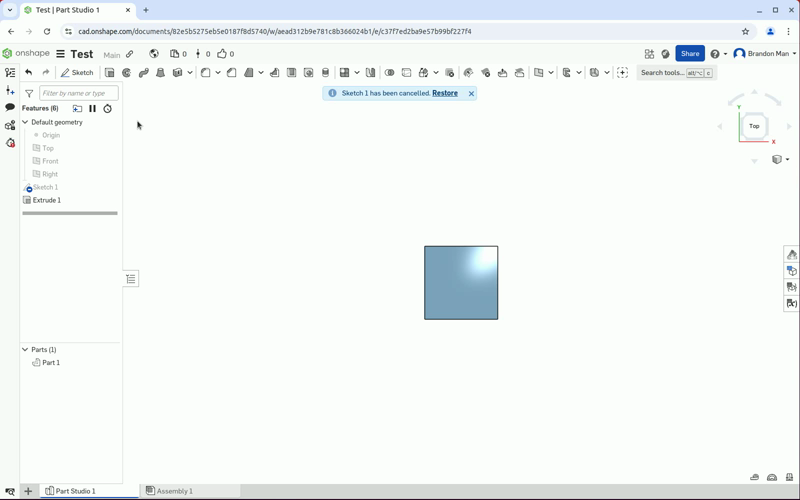
key(shift+h)
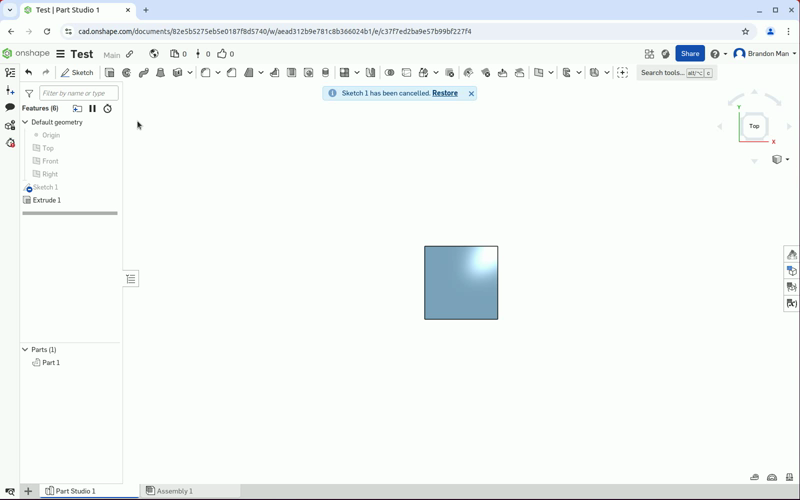
key(shift+h)
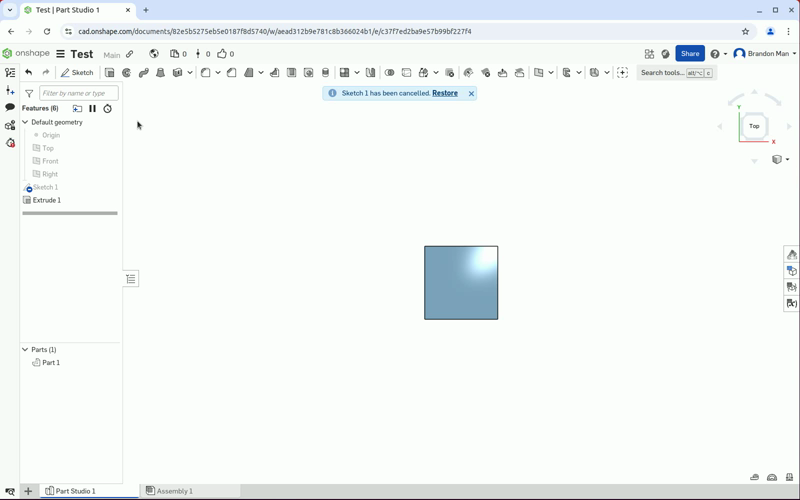
mouse_move(73, 189)
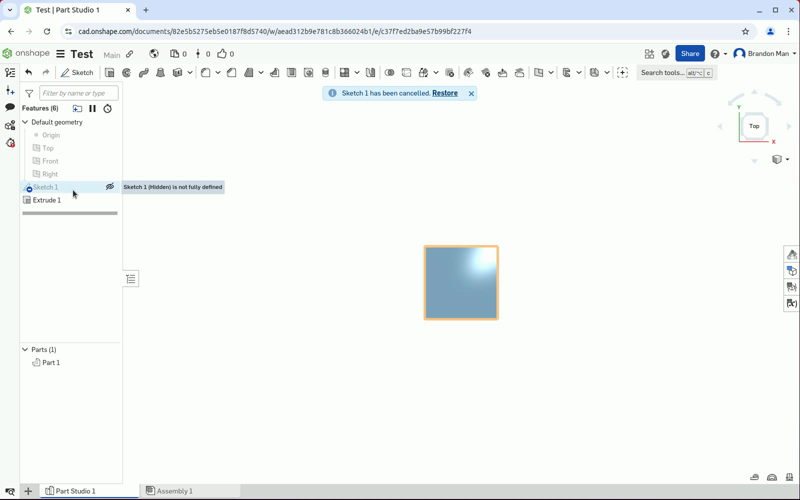
click(73, 189)
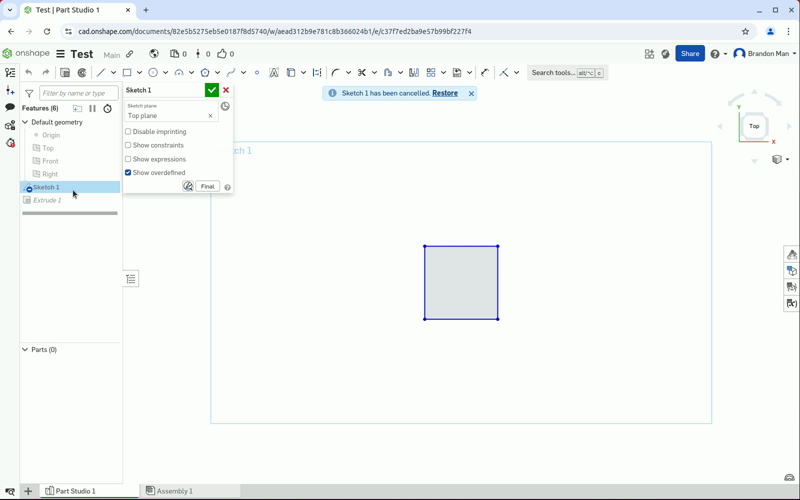
mouse_move(229, 92)
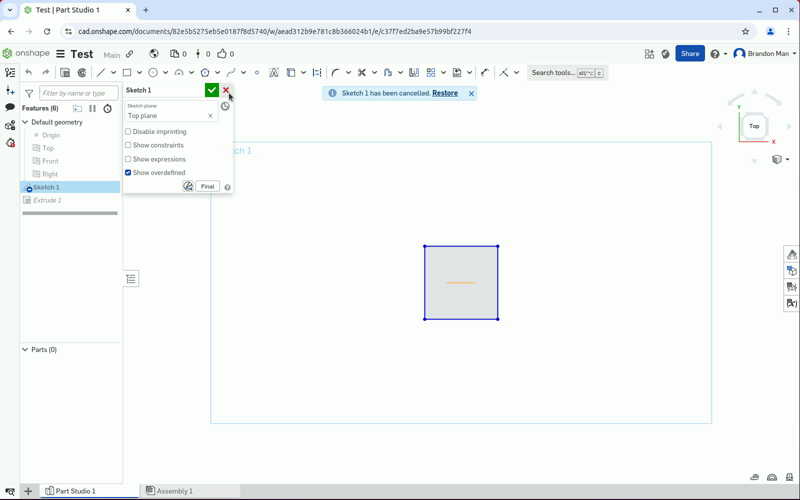
click(229, 92)
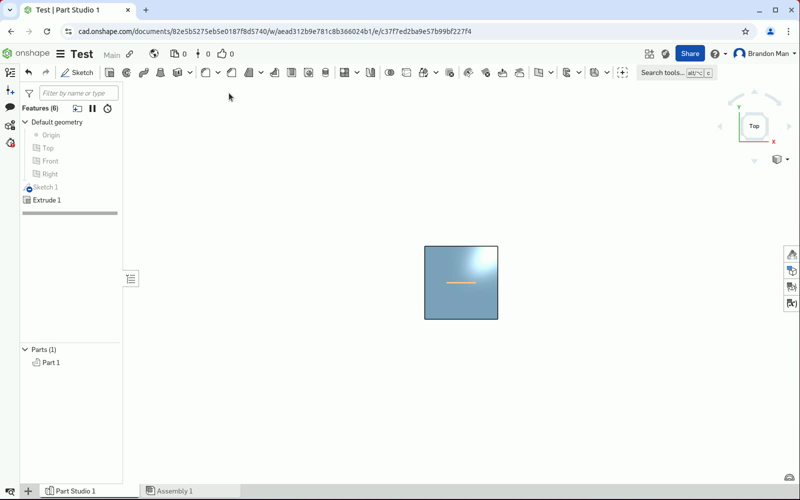
mouse_move(541, 75)
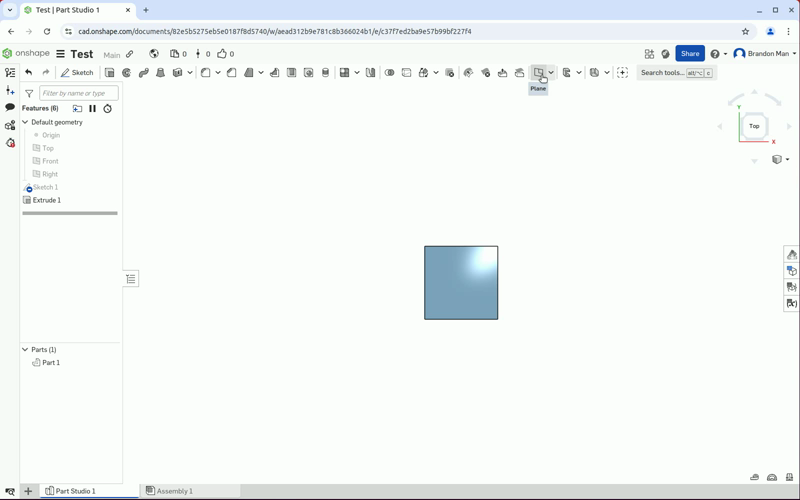
click(541, 75)
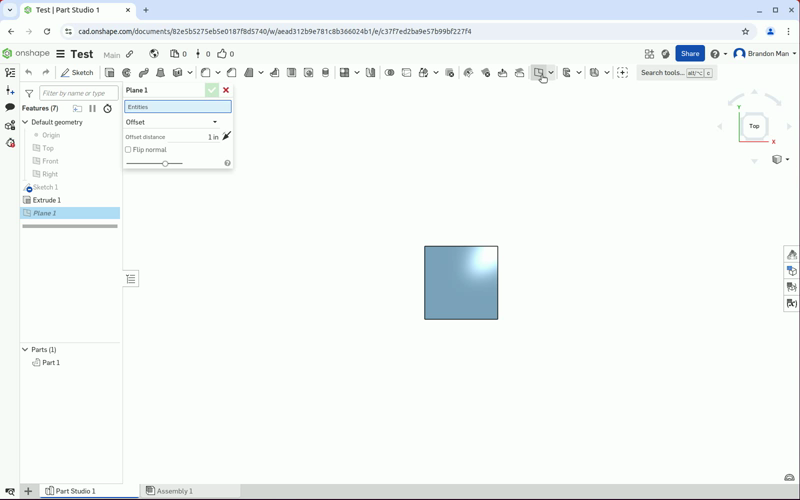
mouse_move(73, 150)
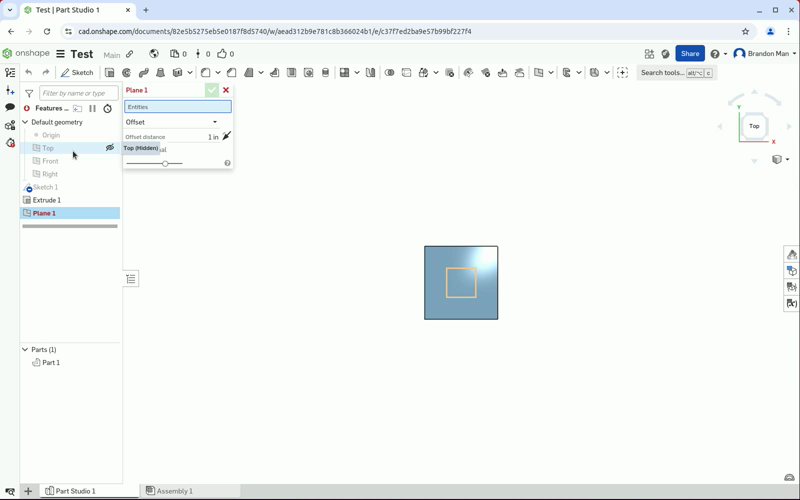
click(73, 150)
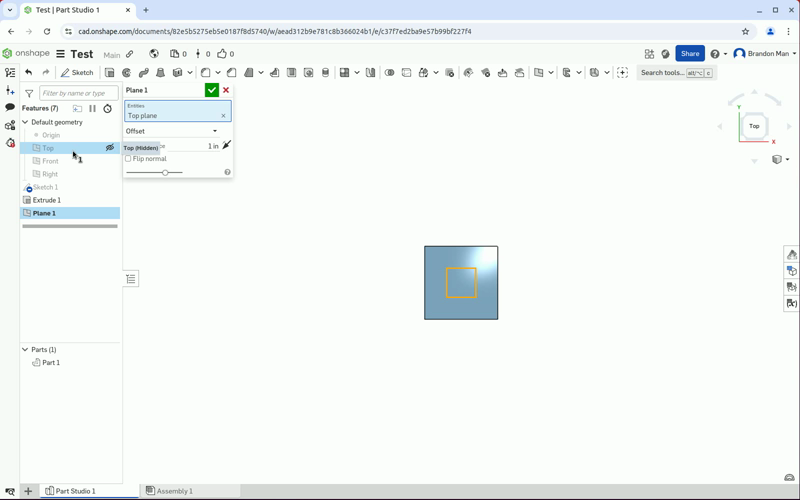
key(tab, 2)
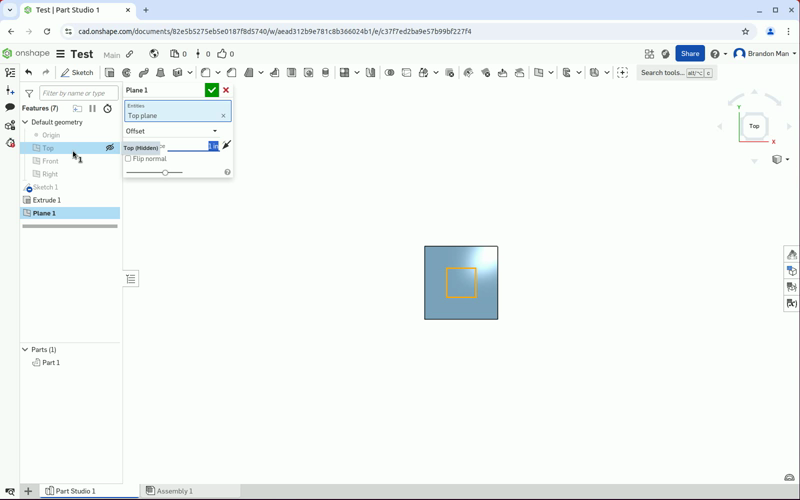
text(23.108)
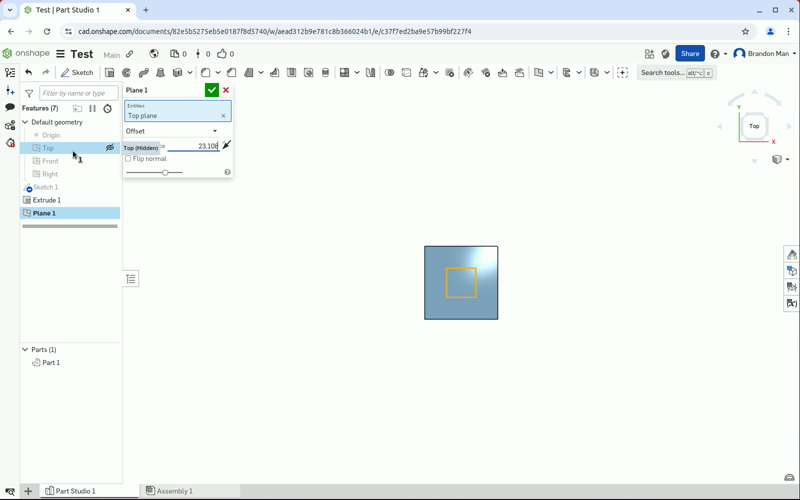
key(enter, 2)
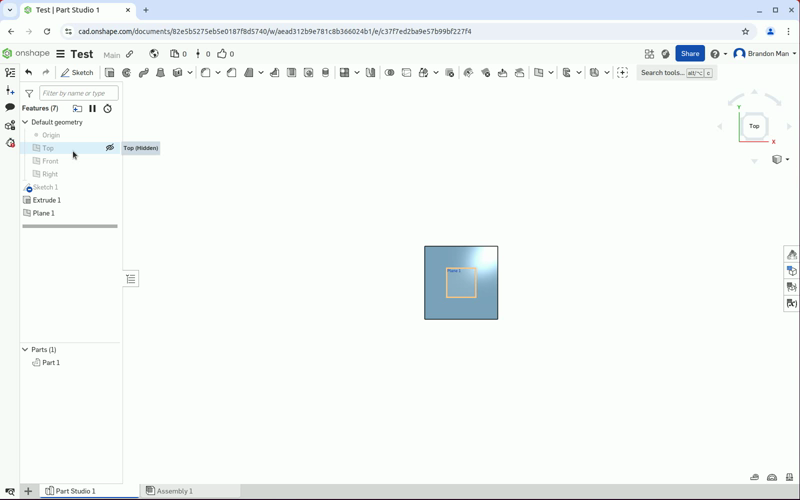
key(shift+s)
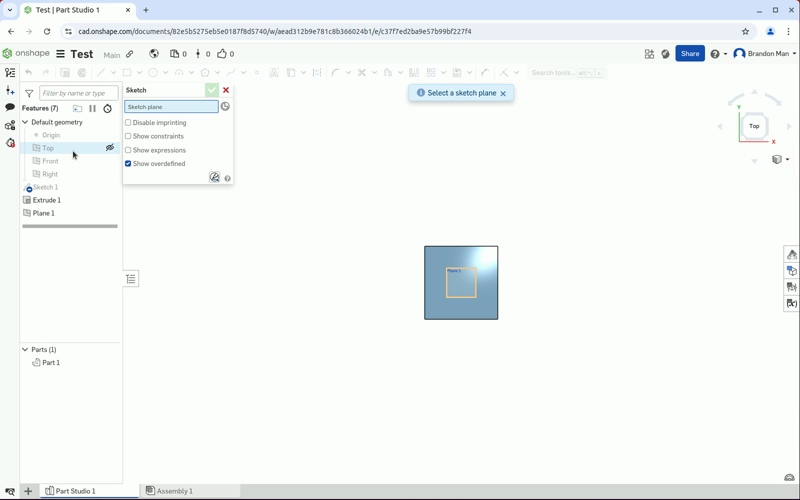
mouse_move(73, 215)
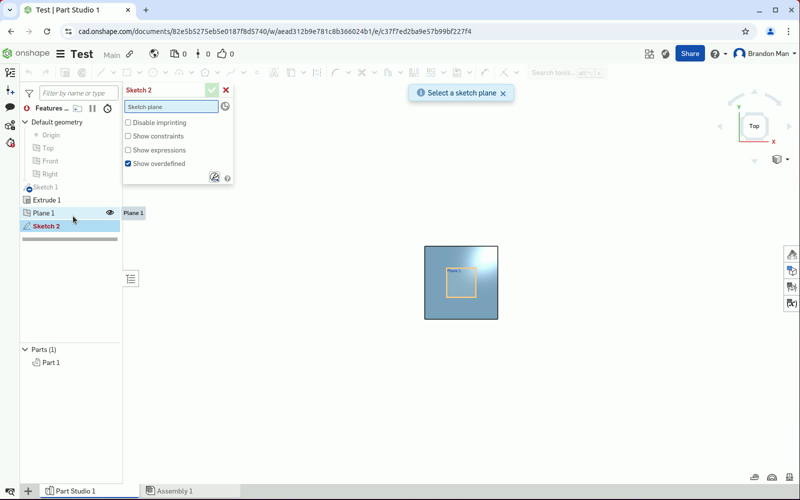
click(73, 215)
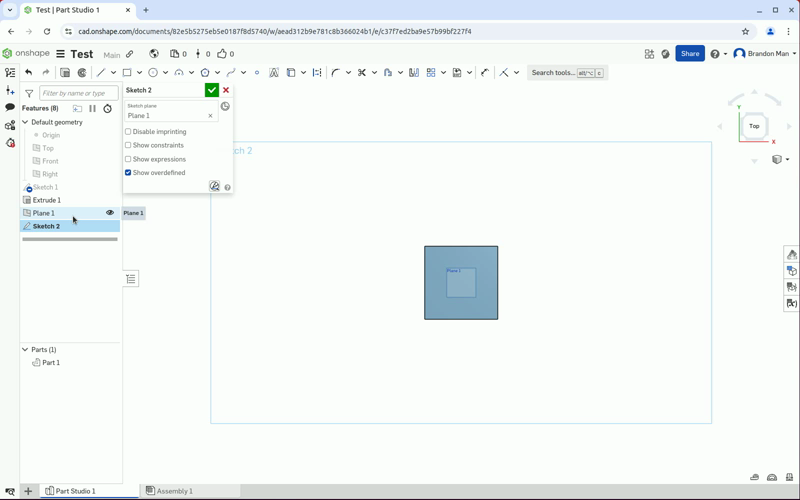
mouse_move(73, 352)
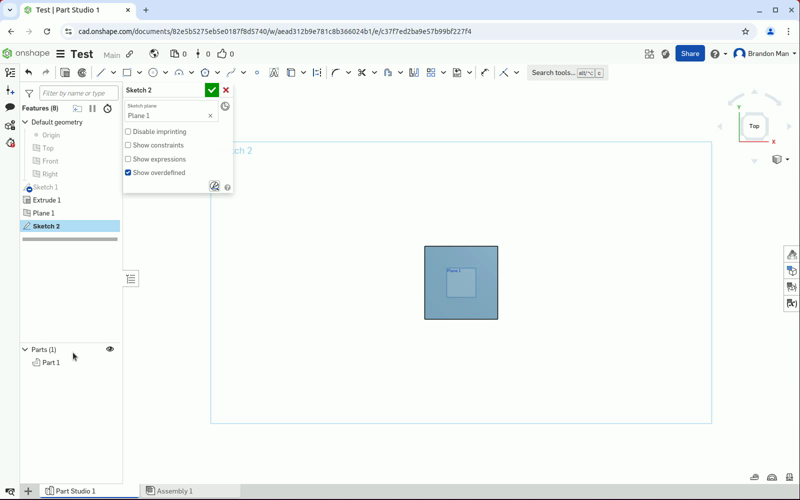
key(y)
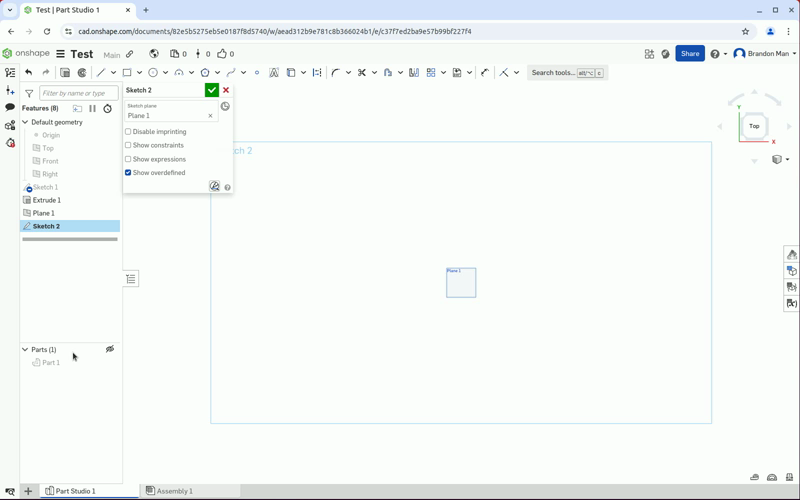
key(l)
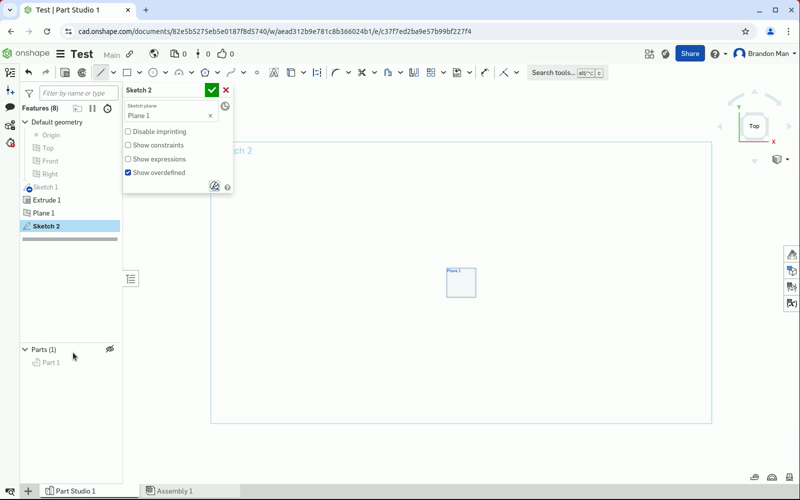
key_down(shift)
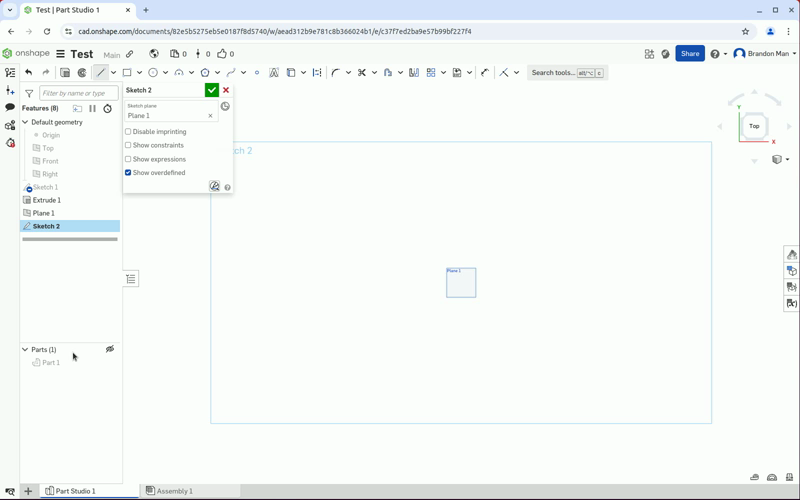
mouse_move(429, 280)
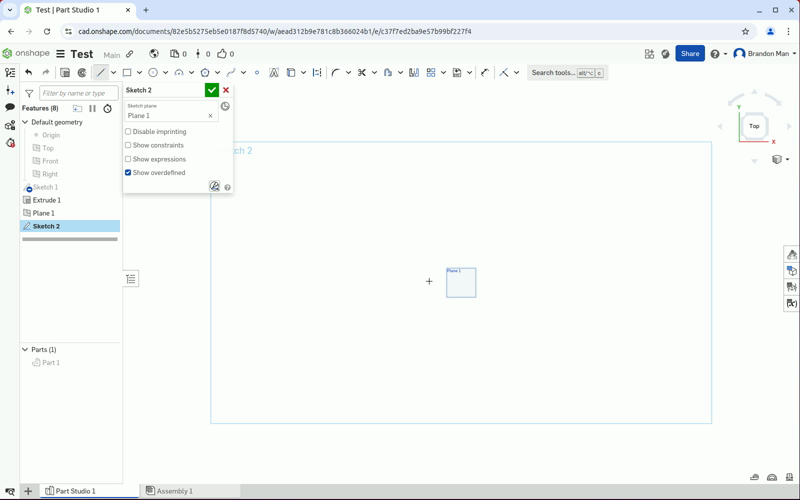
click(429, 280)
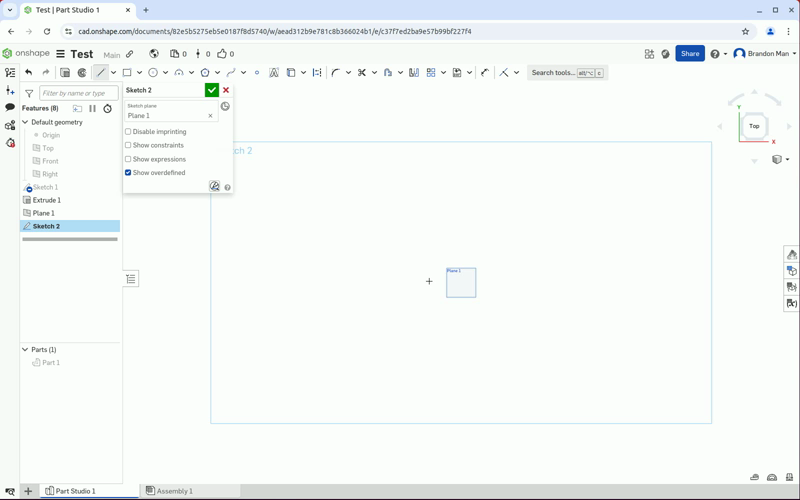
key_up(shift)
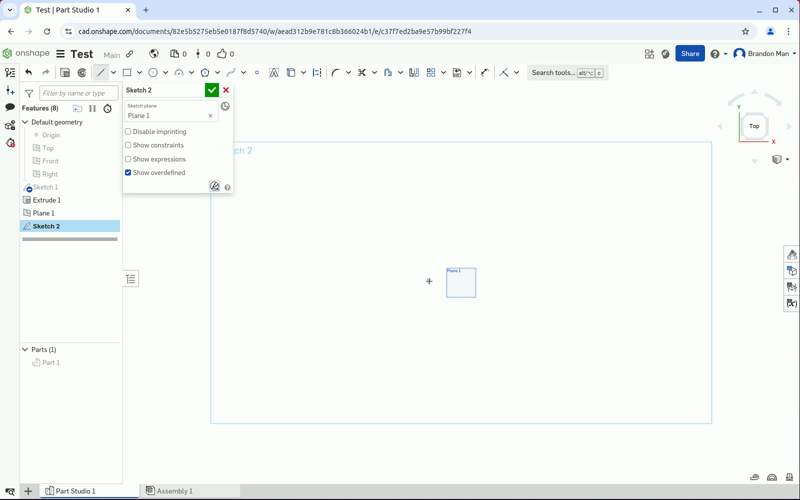
key_down(shift)
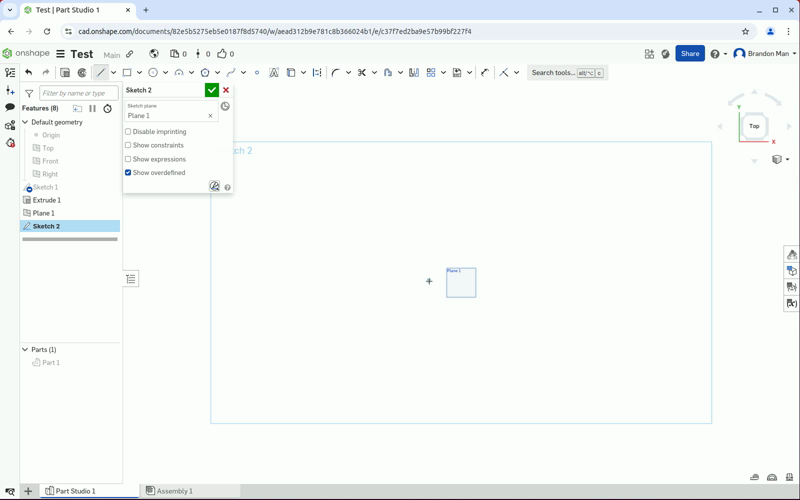
mouse_move(459, 280)
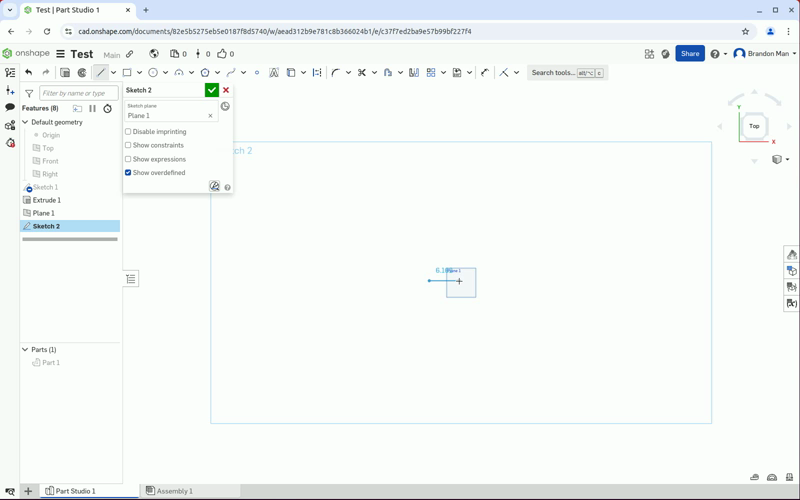
mouse_move(460, 280)
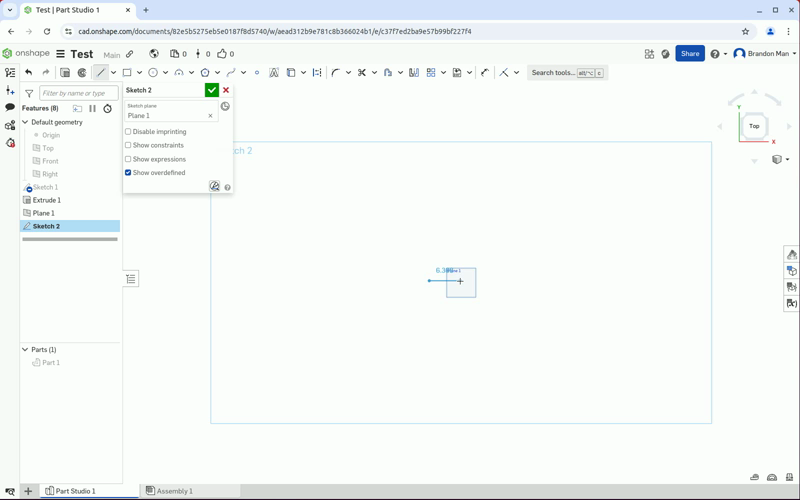
click(460, 280)
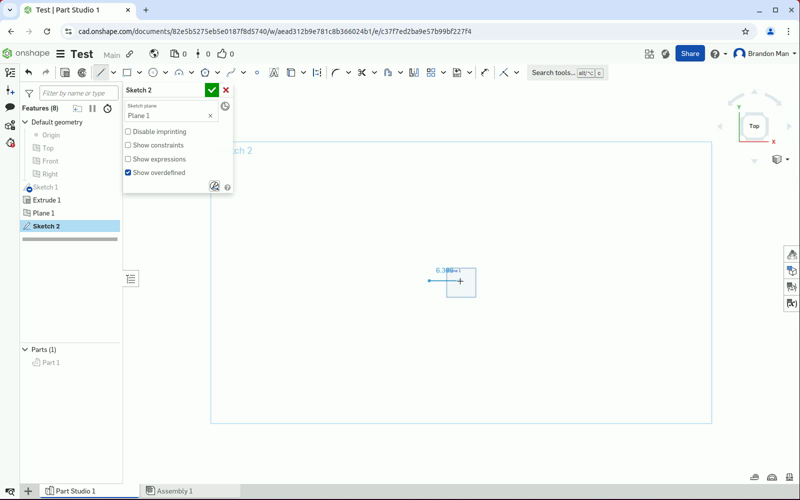
key_up(shift)
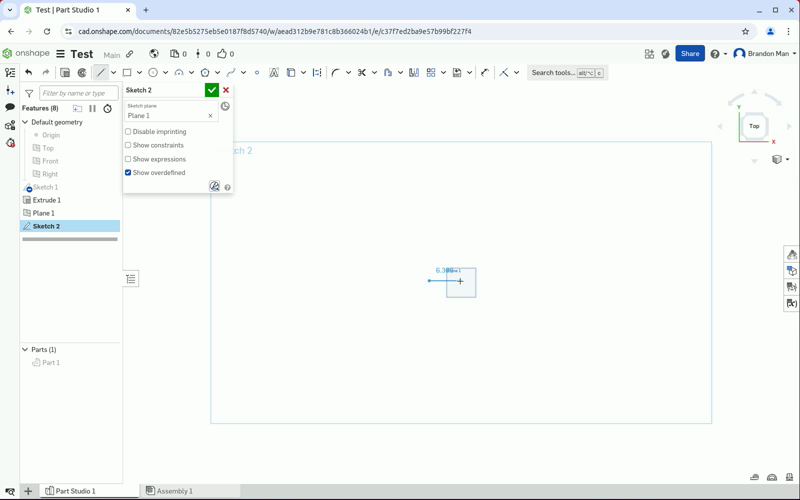
key_down(shift)
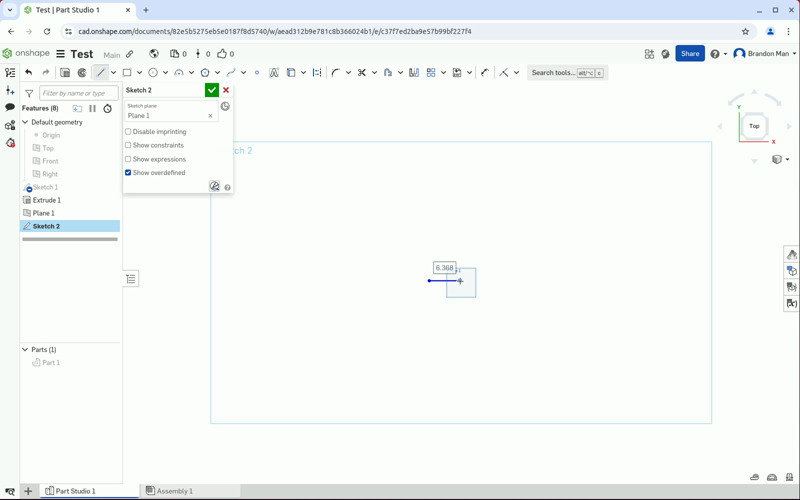
mouse_move(490, 280)
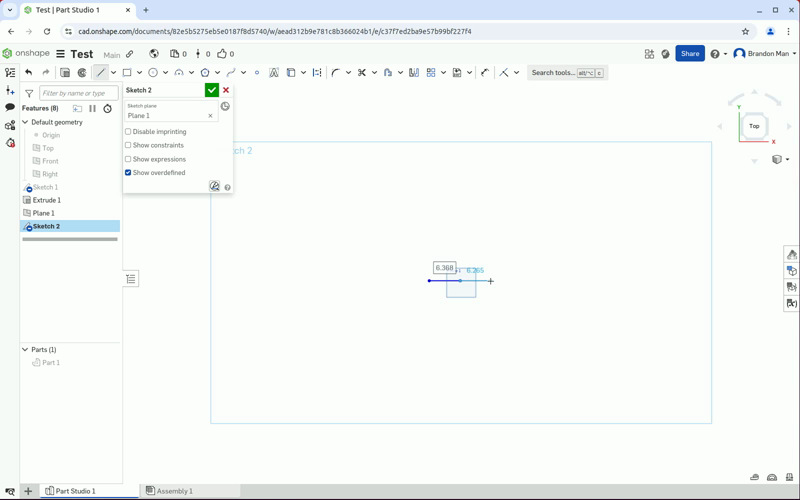
mouse_move(460, 249)
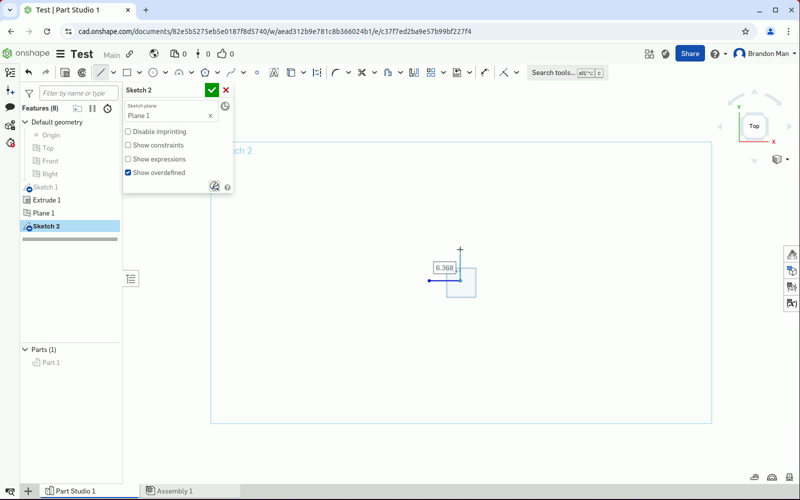
click(460, 249)
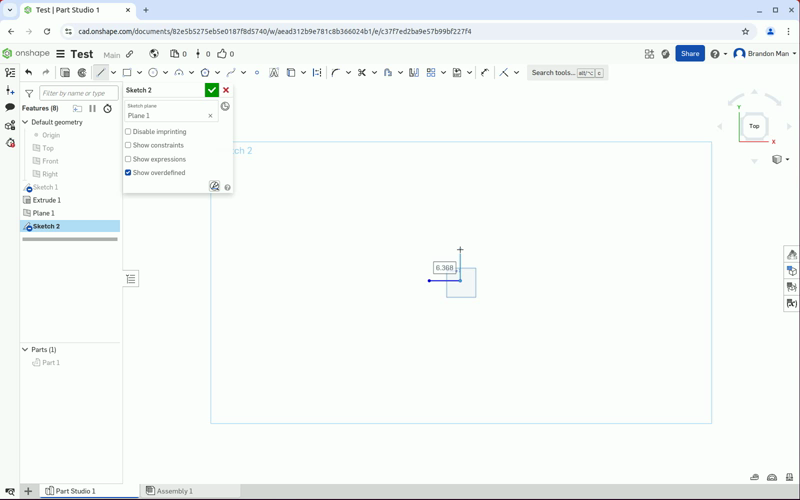
key_up(shift)
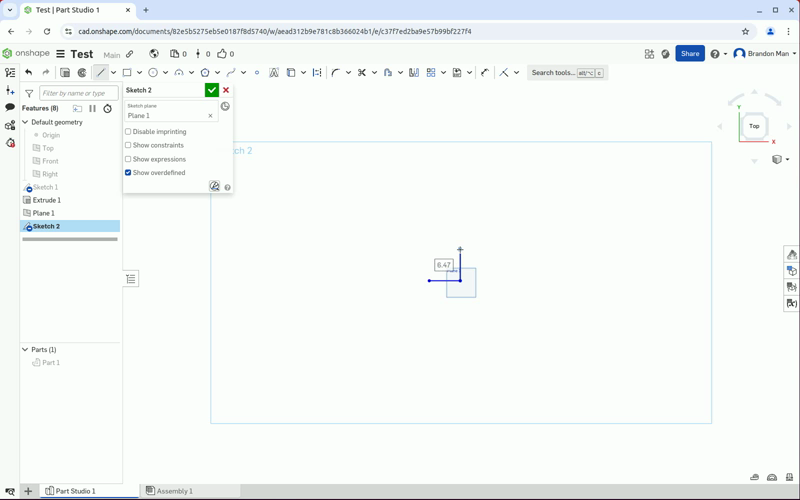
key_down(shift)
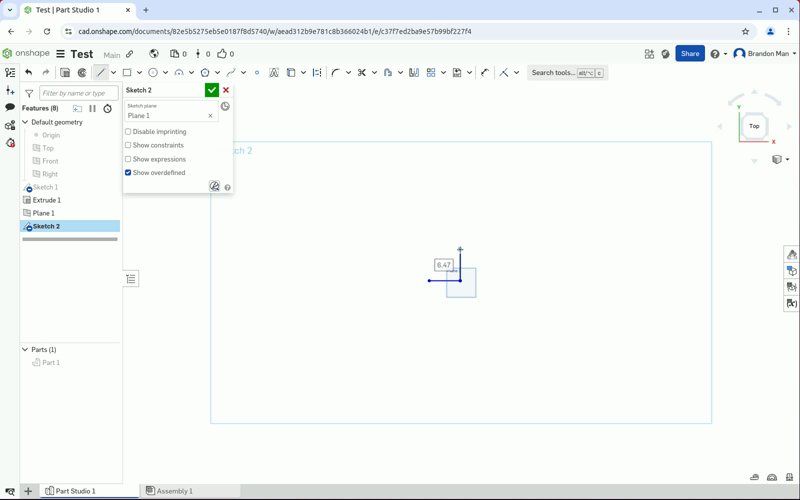
mouse_move(490, 249)
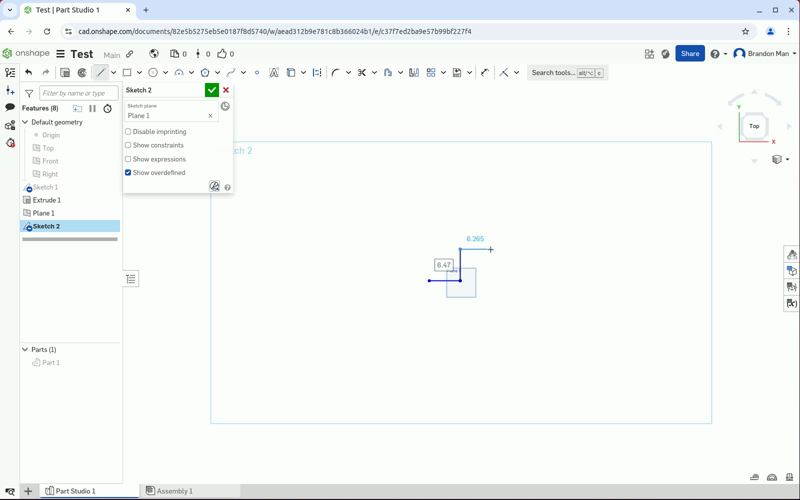
mouse_move(429, 249)
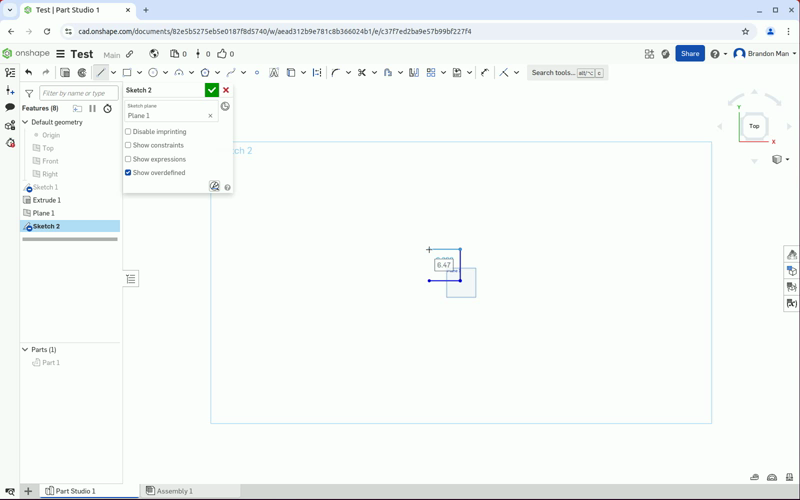
click(429, 249)
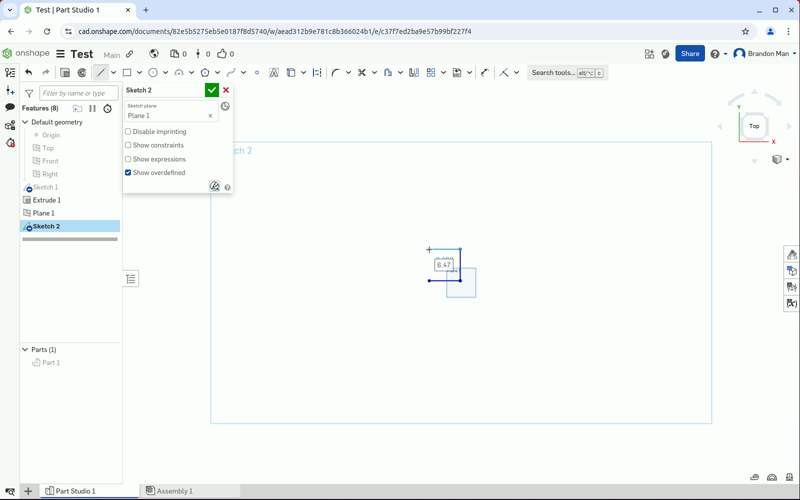
key_up(shift)
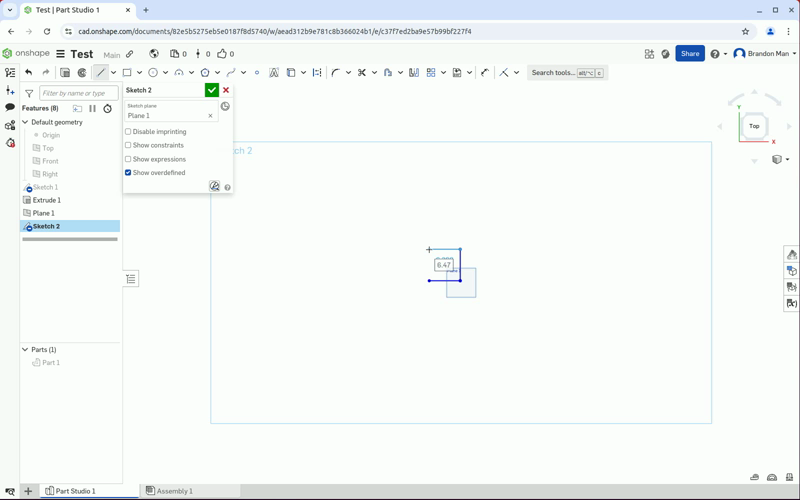
mouse_move(459, 249)
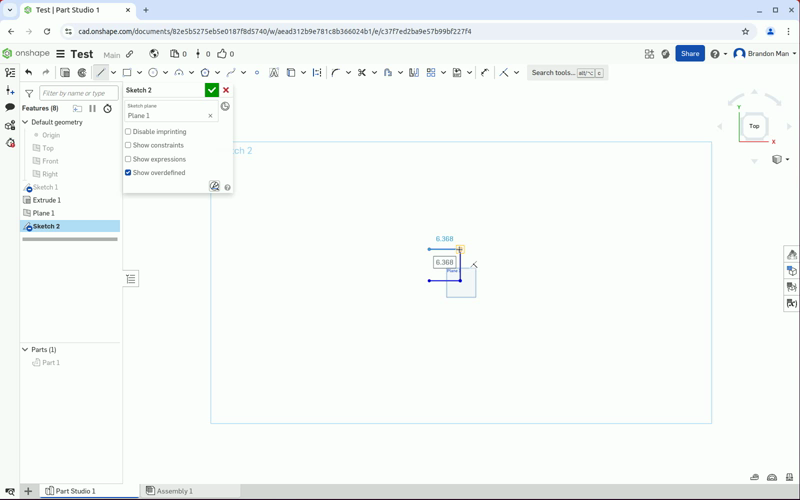
key_down(shift)
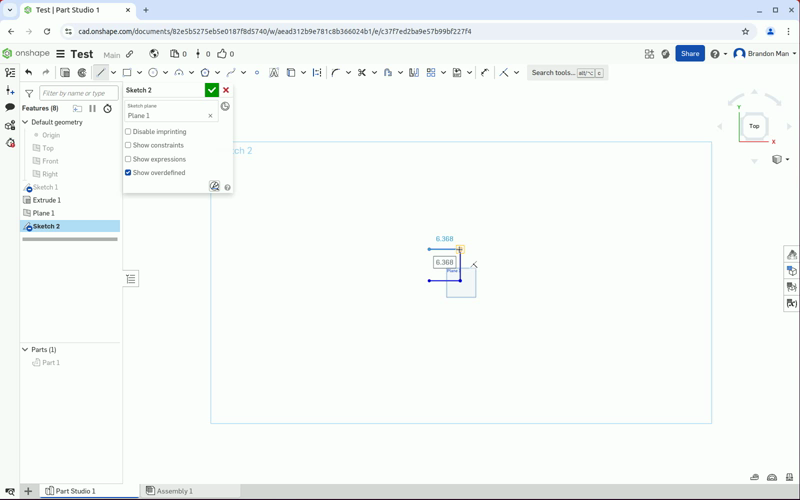
mouse_move(429, 280)
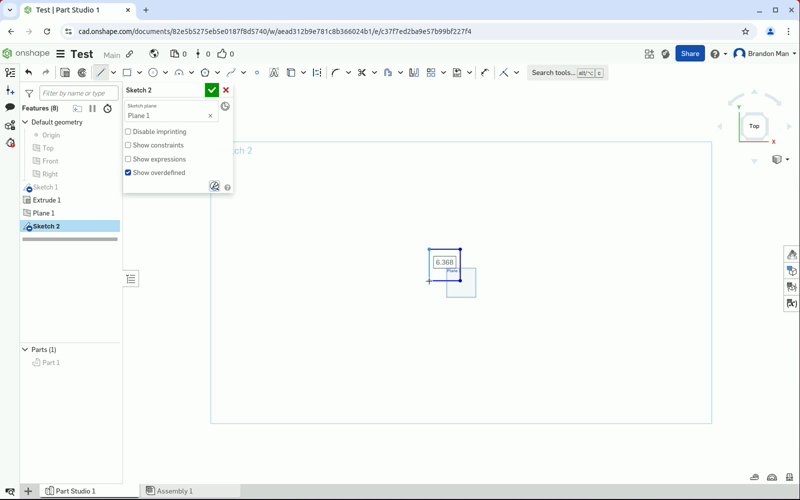
key_up(shift)
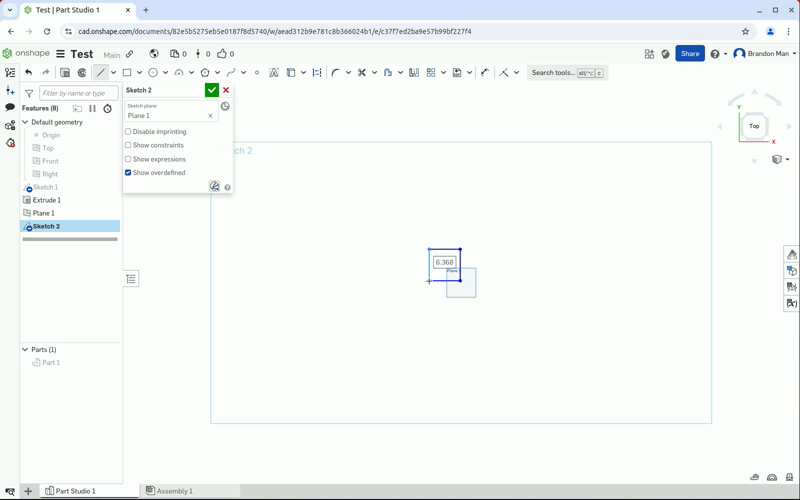
click(429, 280)
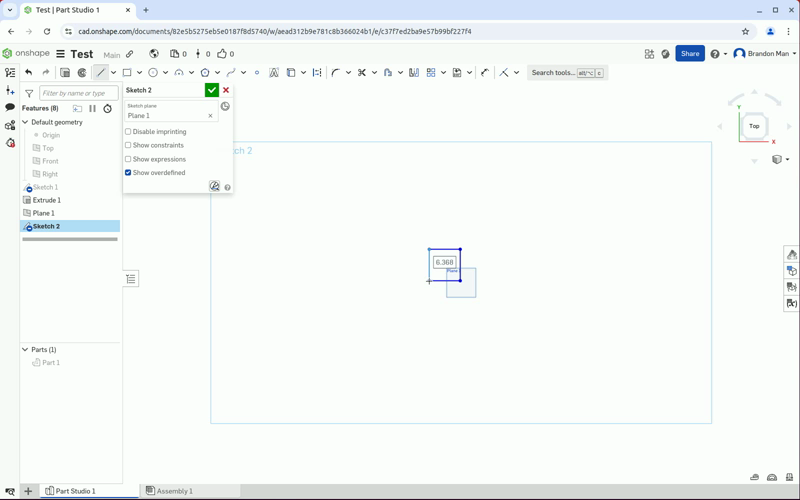
key(esc)
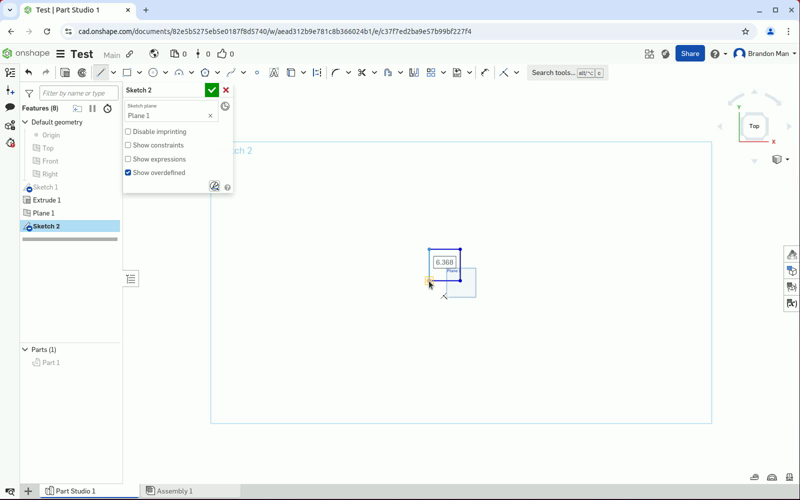
mouse_move(440, 256)
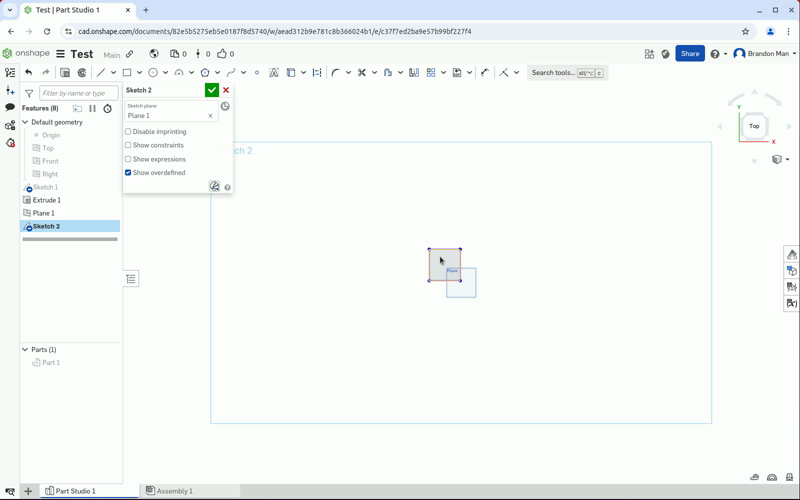
scroll(6)
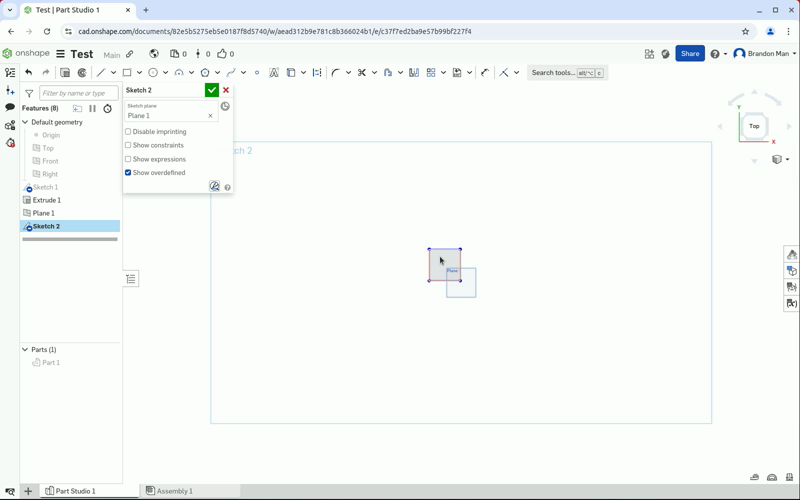
scroll(6)
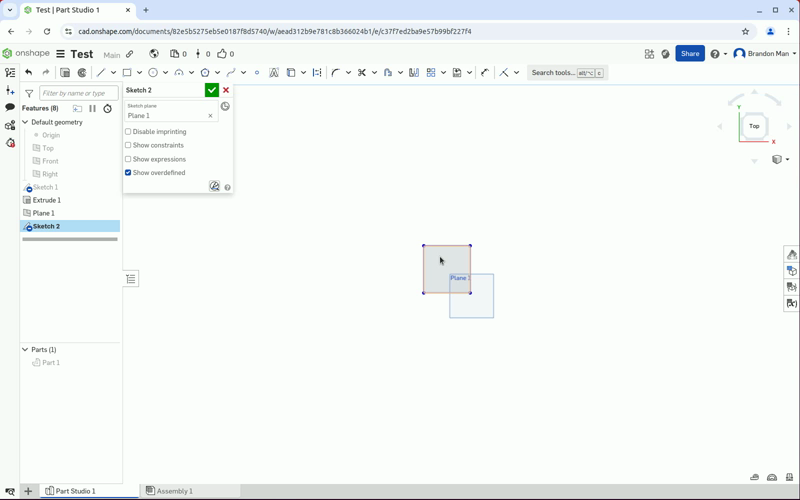
scroll(6)
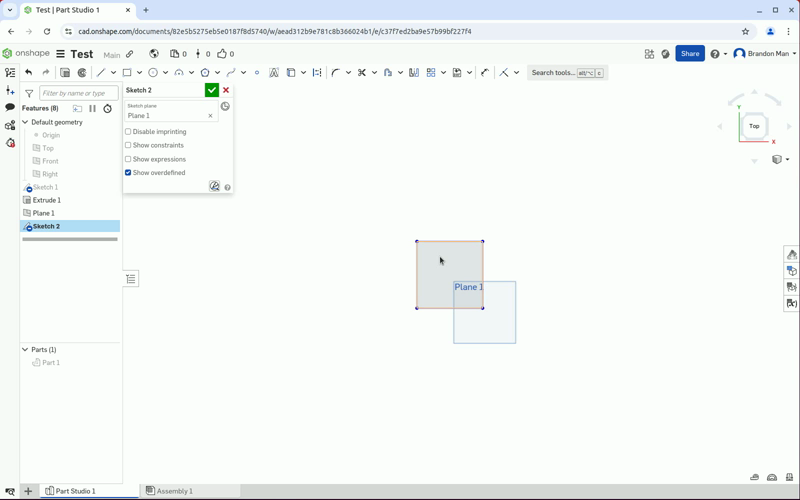
scroll(6)
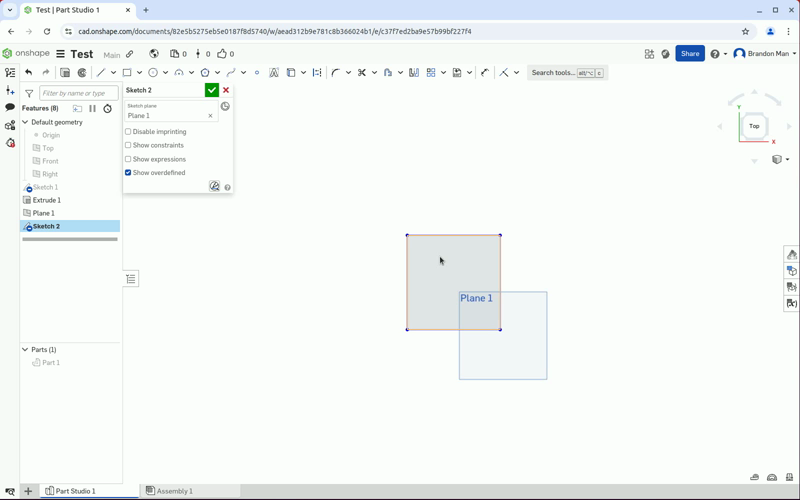
scroll(6)
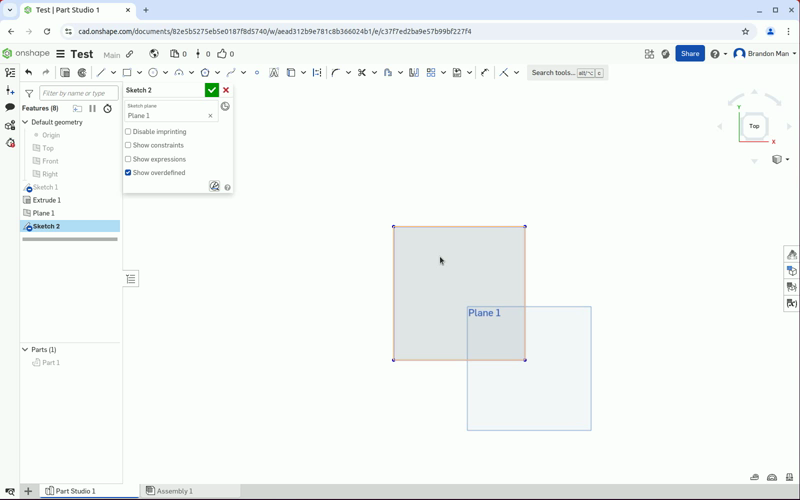
scroll(6)
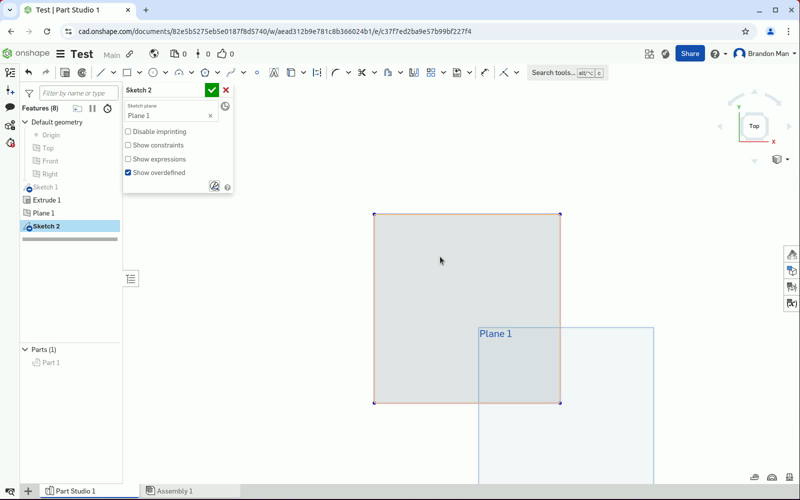
scroll(6)
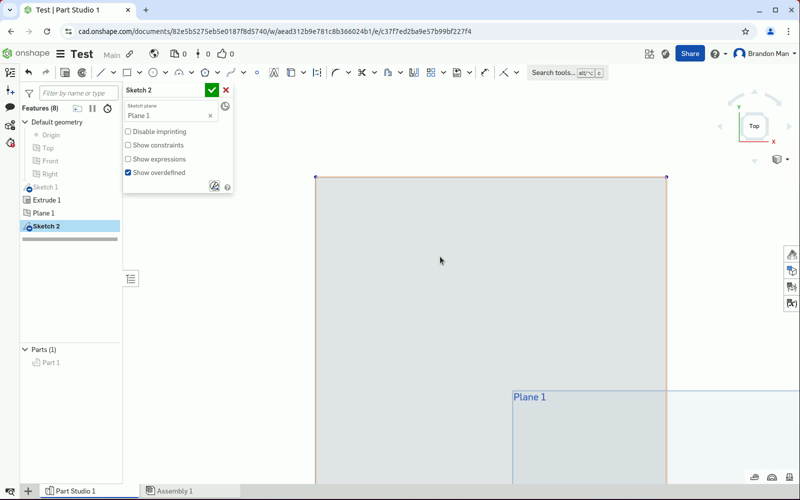
click(440, 256)
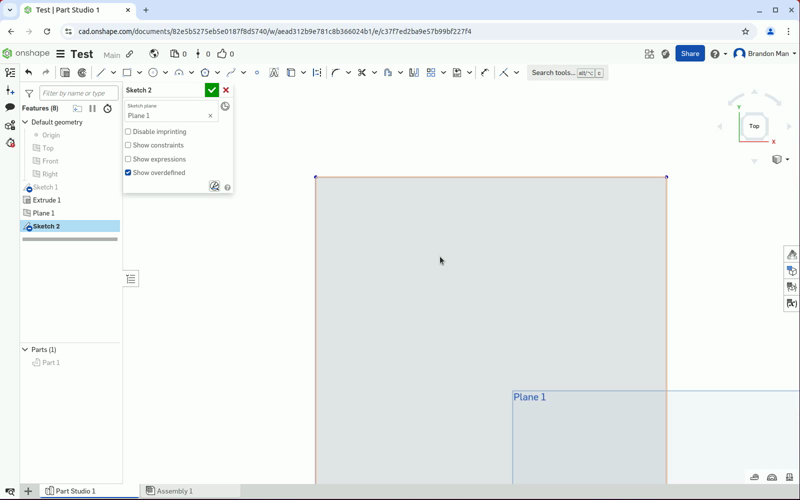
scroll(-6)
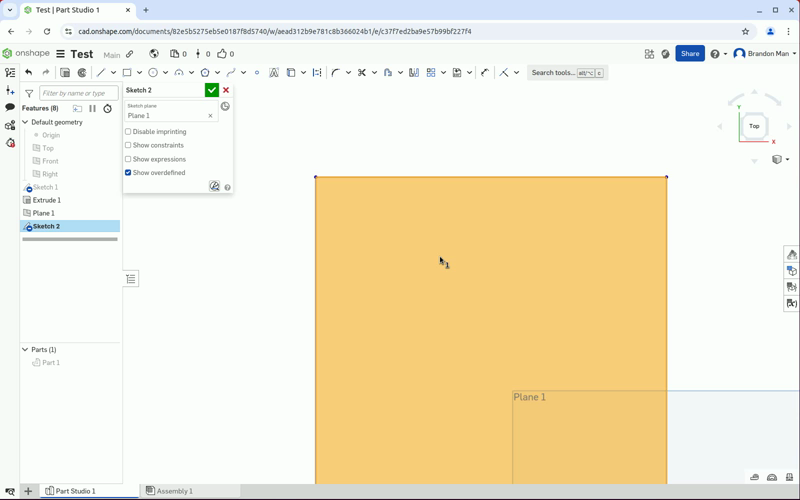
scroll(-6)
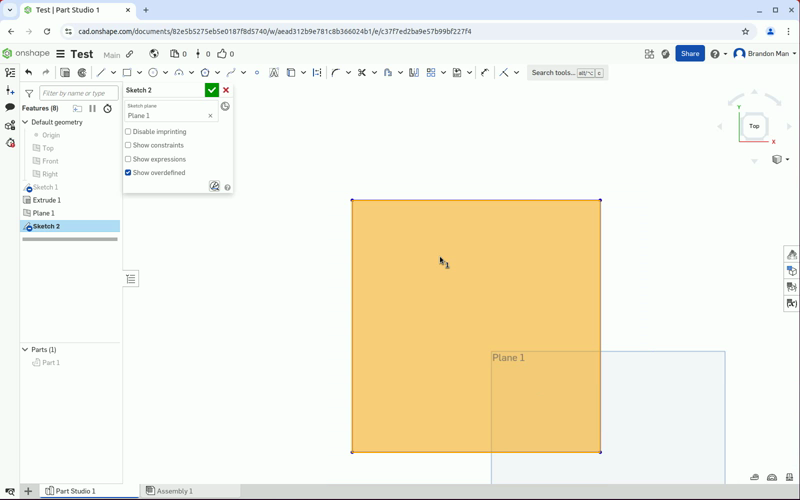
scroll(-6)
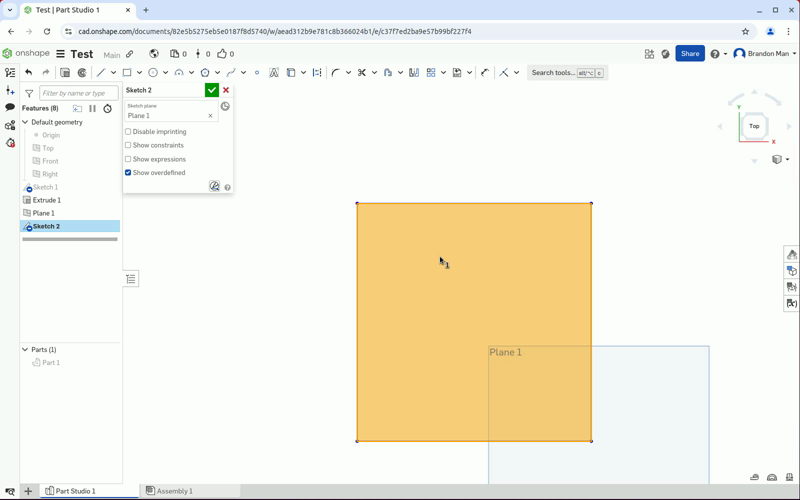
scroll(-6)
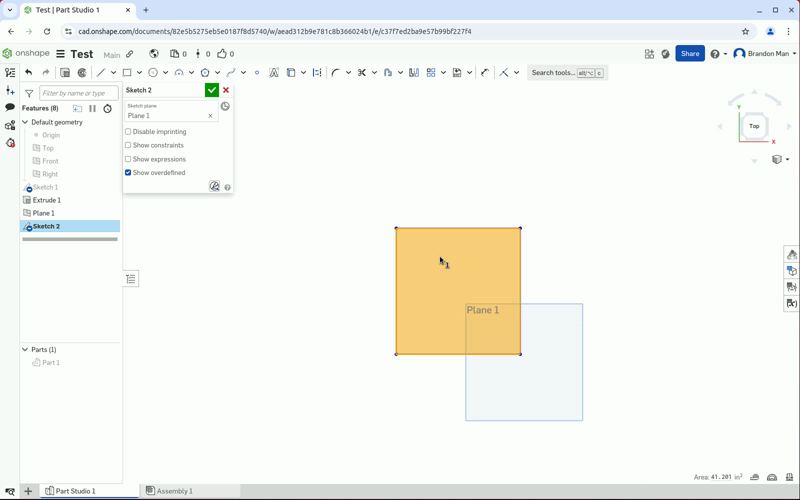
scroll(-6)
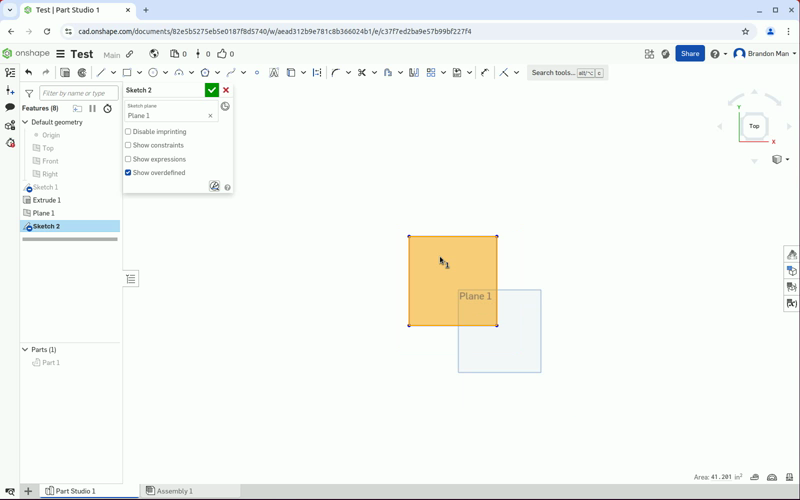
scroll(-6)
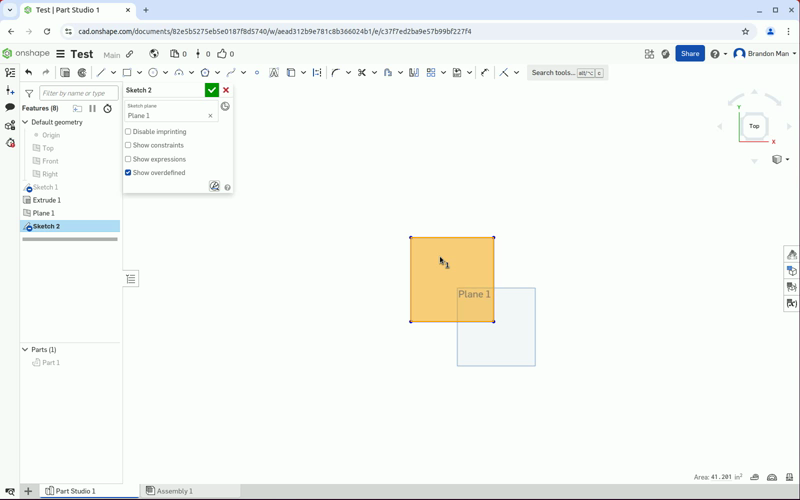
scroll(-6)
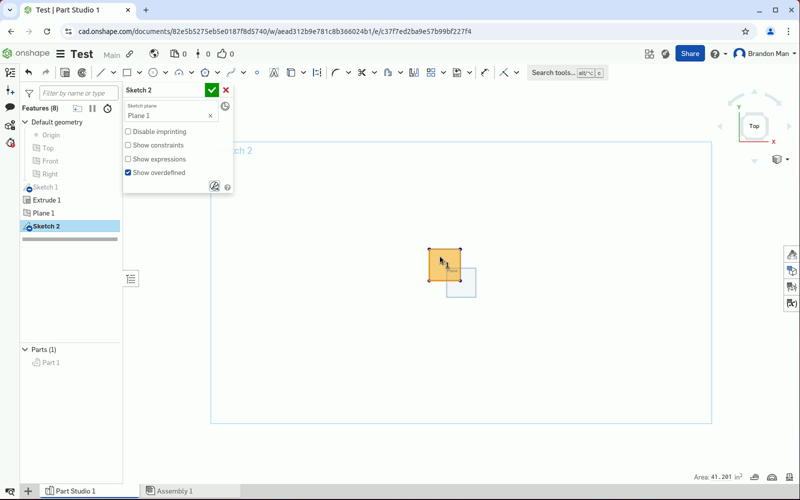
mouse_move(73, 352)
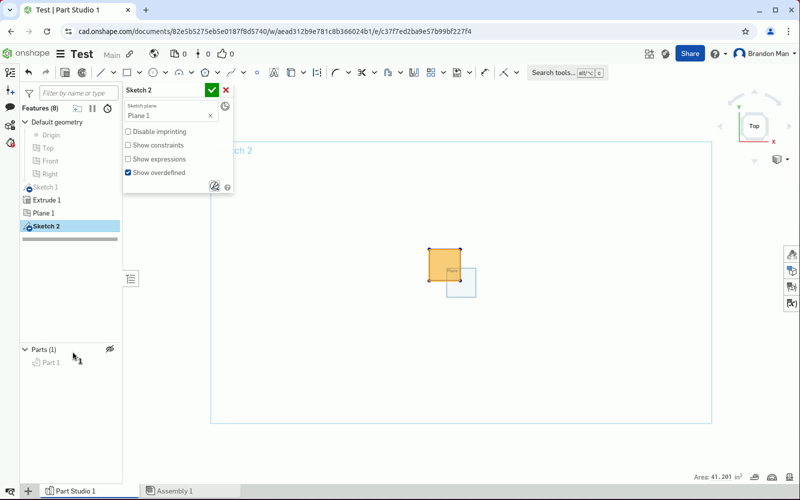
key(shift+y)
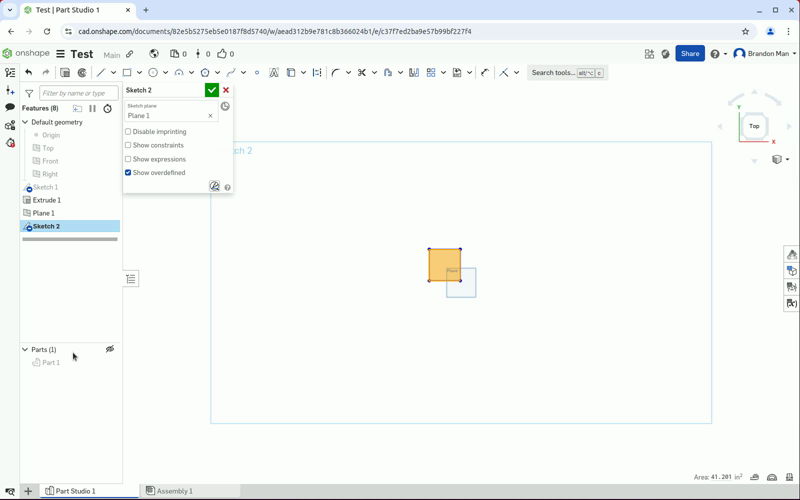
key(shift+e)
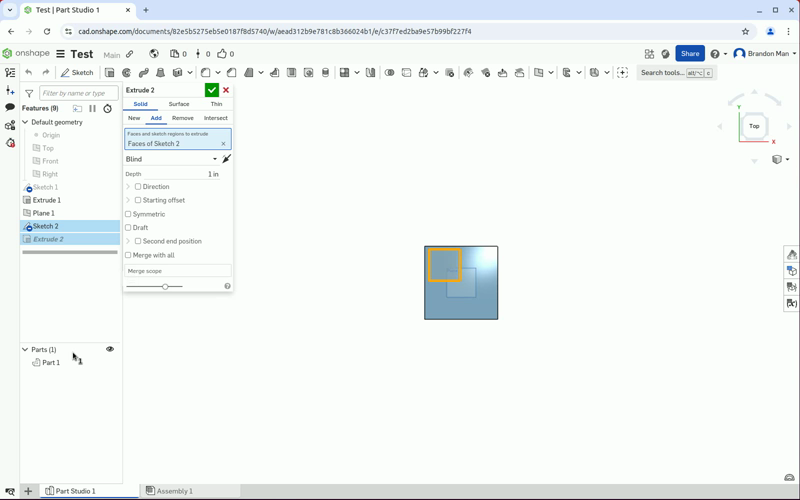
mouse_move(143, 106)
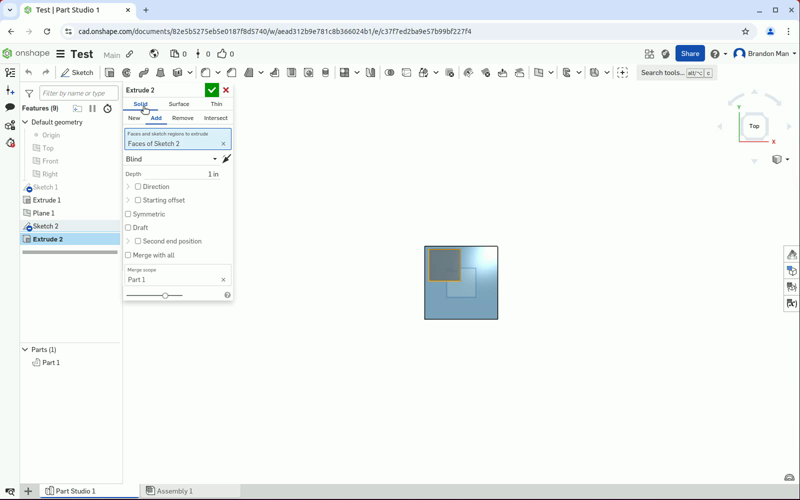
click(143, 106)
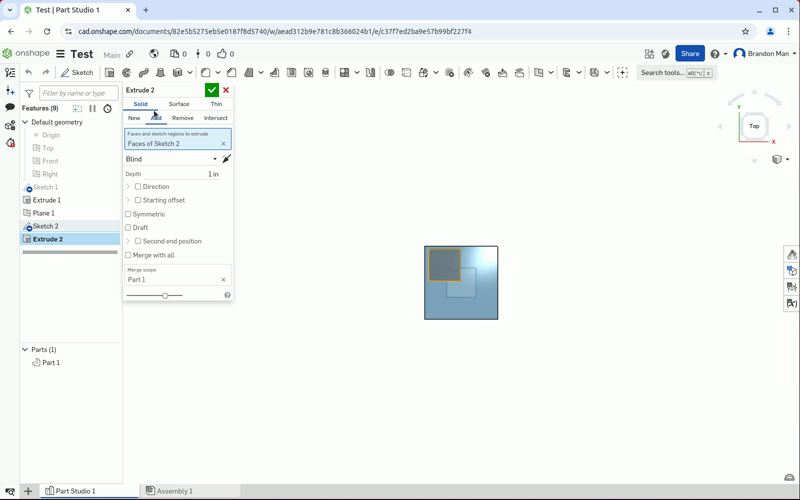
mouse_move(186, 120)
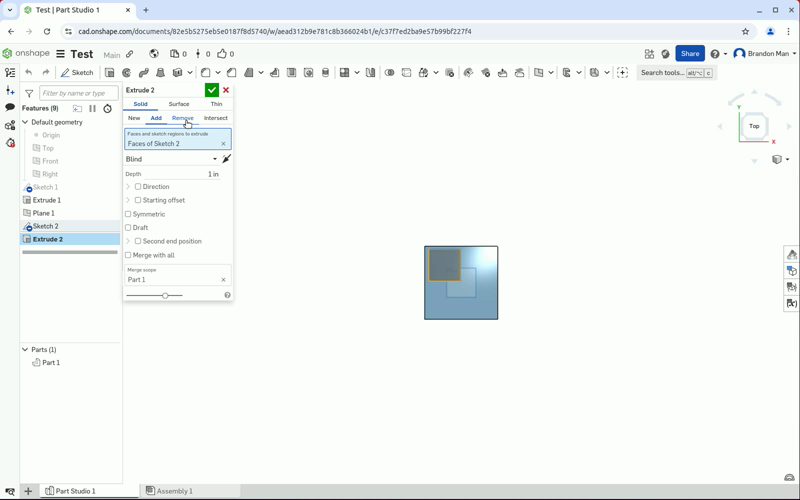
click(186, 120)
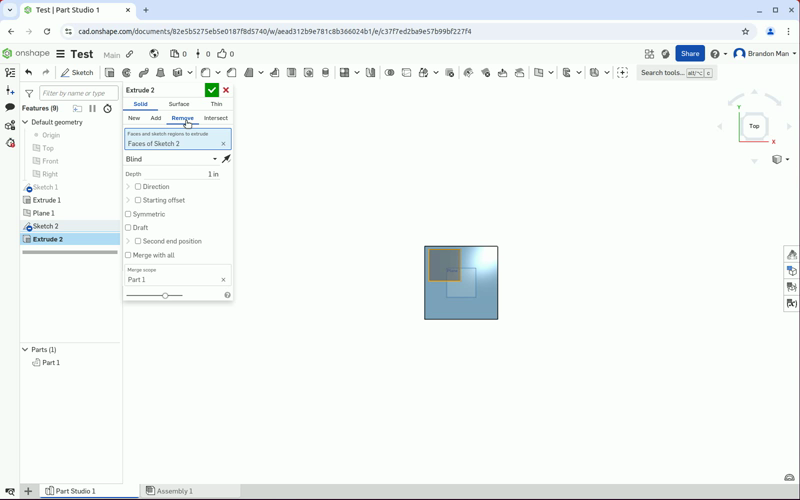
key(tab, 4)
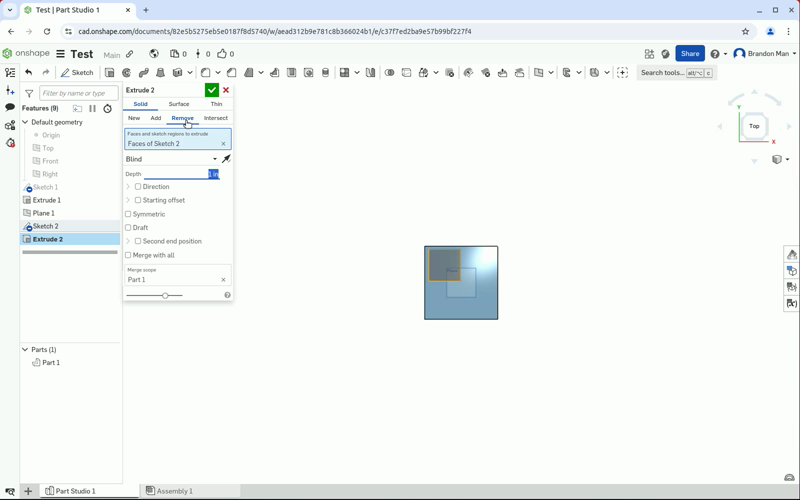
text(22.386)
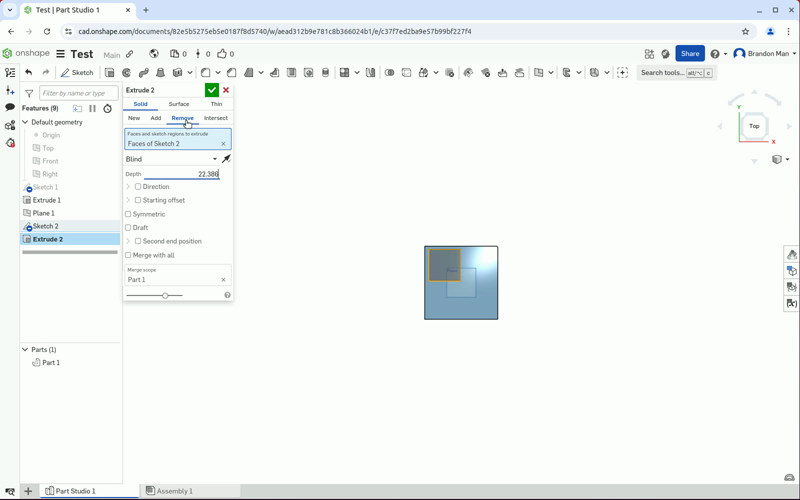
key(tab, 6)
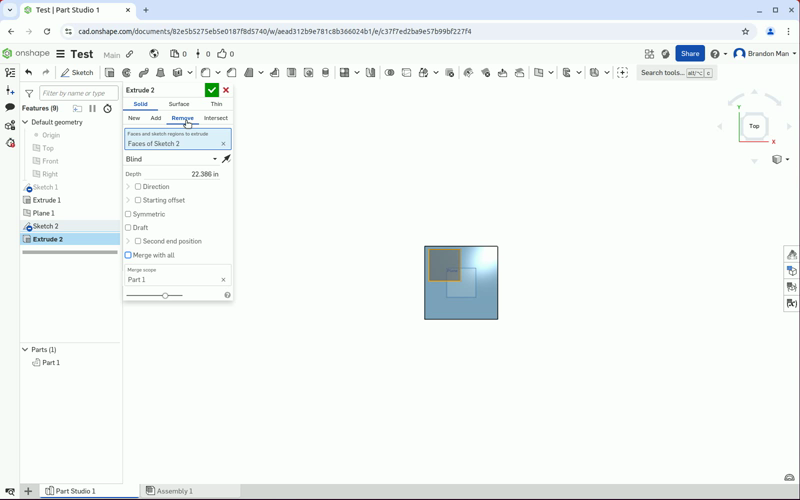
key(space)
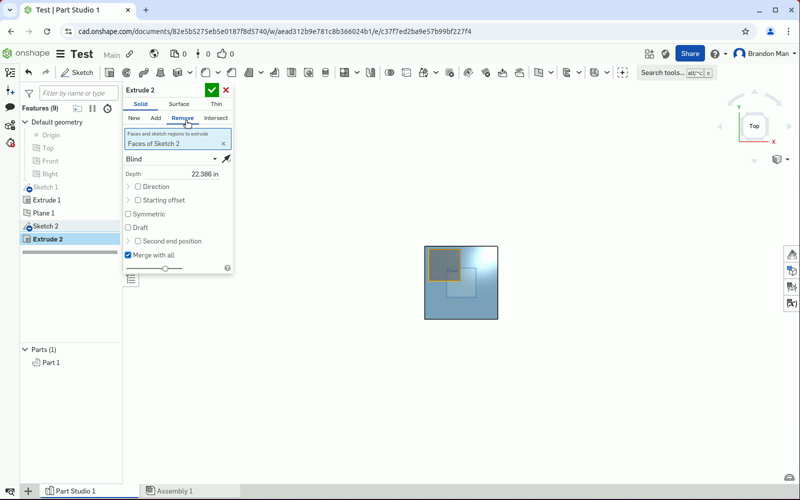
key(enter)
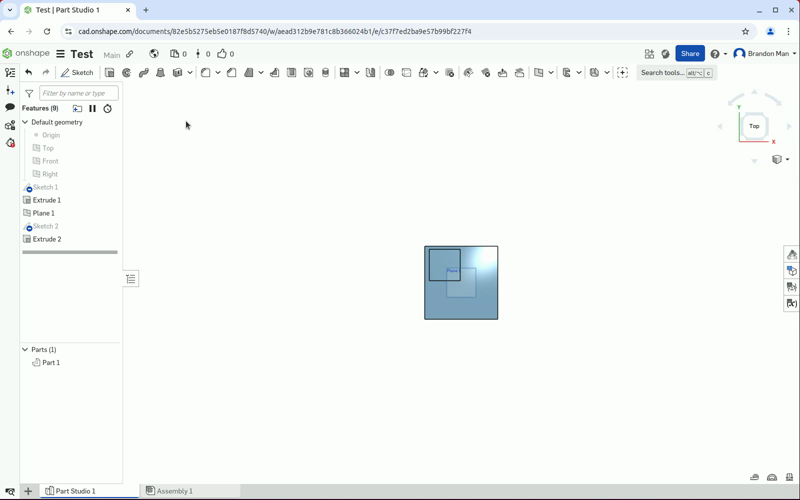
key(shift+h)
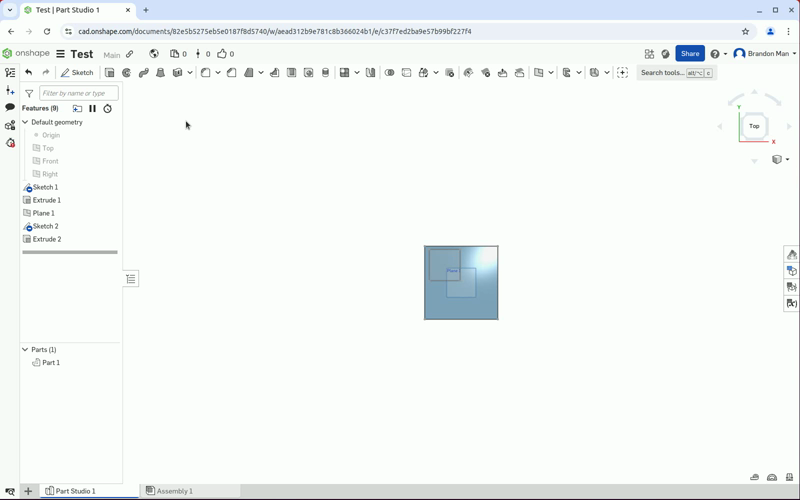
key(shift+h)
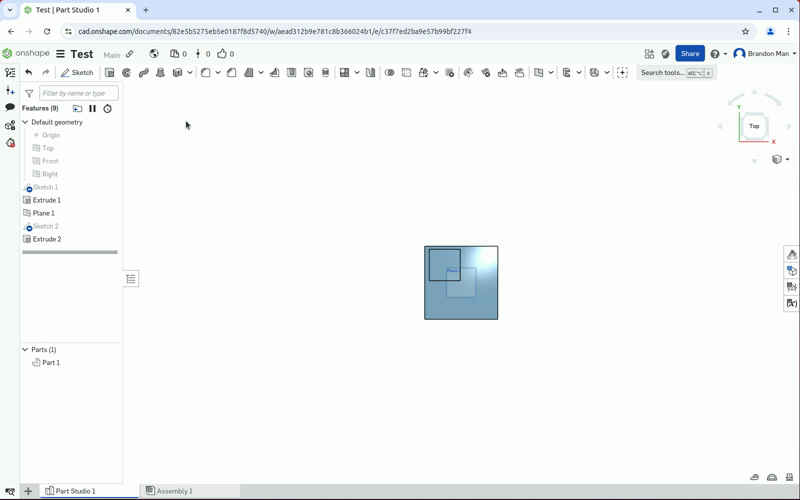
mouse_move(73, 189)
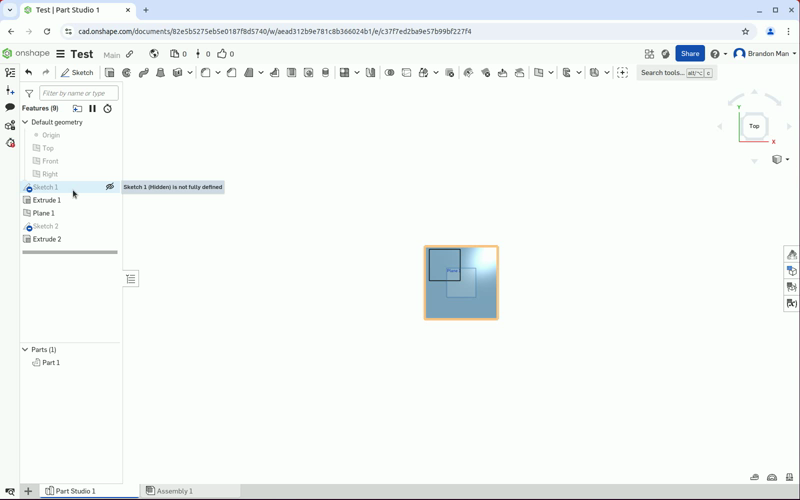
click(73, 189)
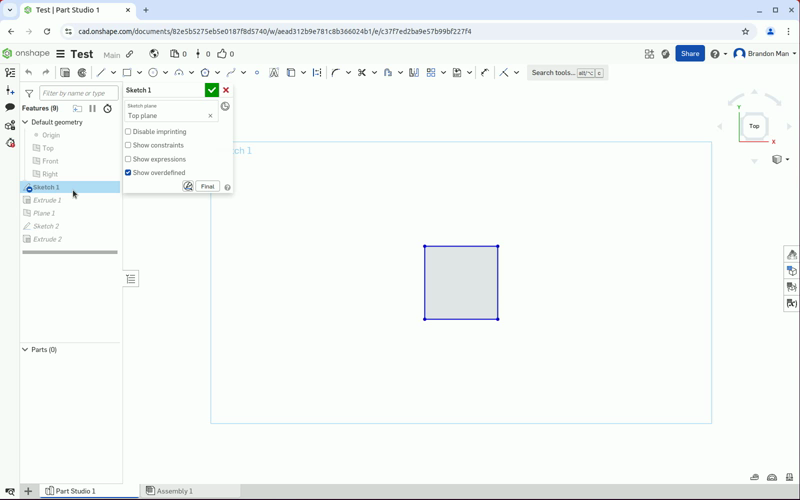
mouse_move(229, 92)
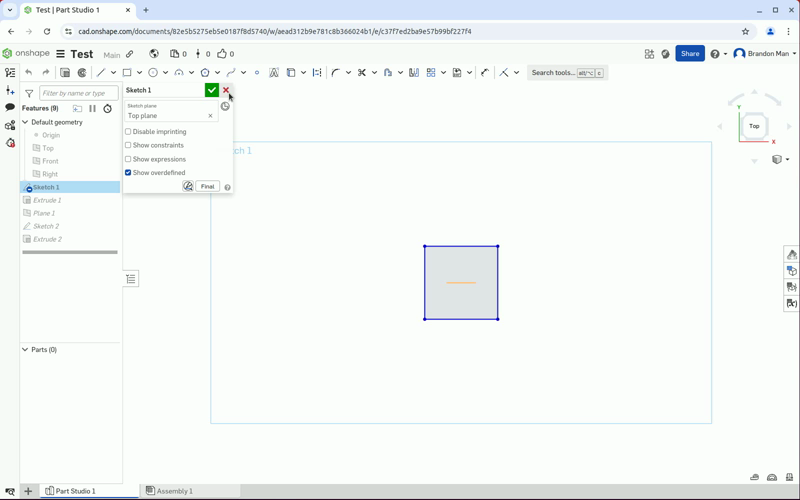
click(229, 92)
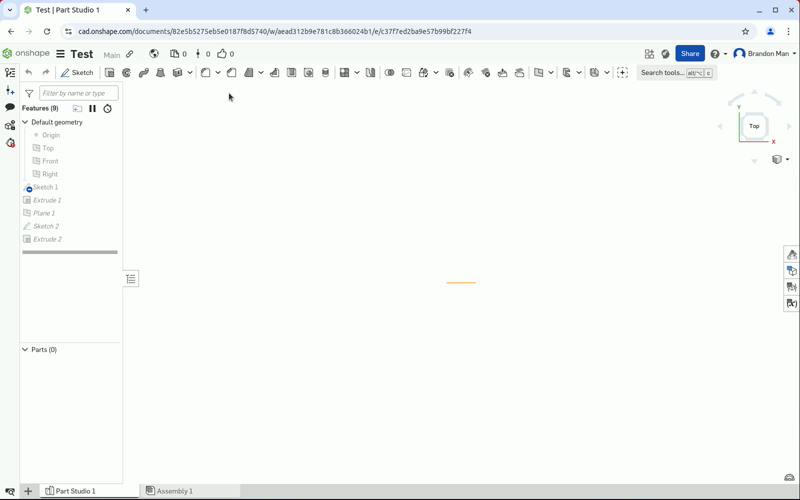
key(shift+s)
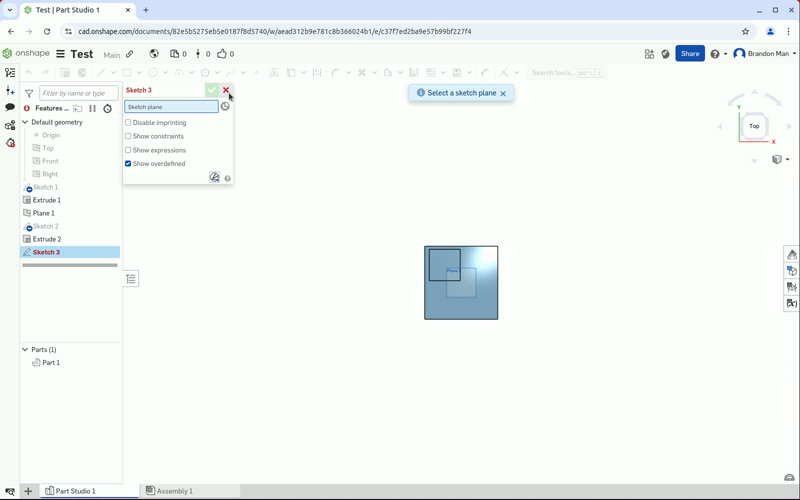
mouse_move(73, 215)
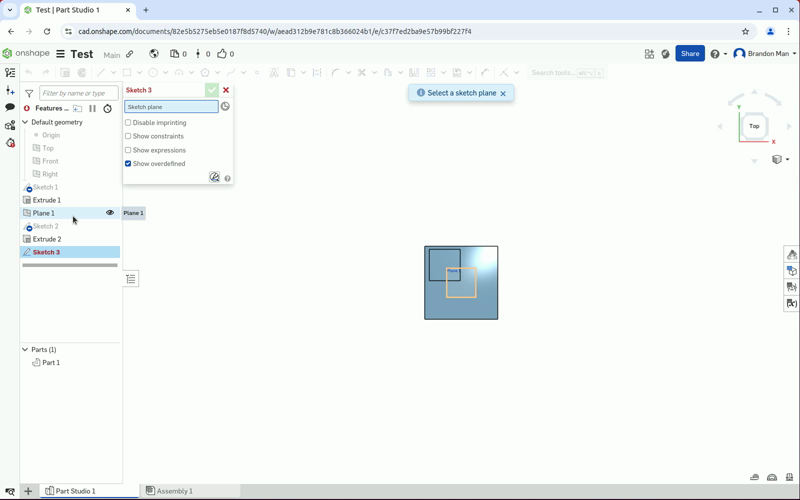
click(73, 215)
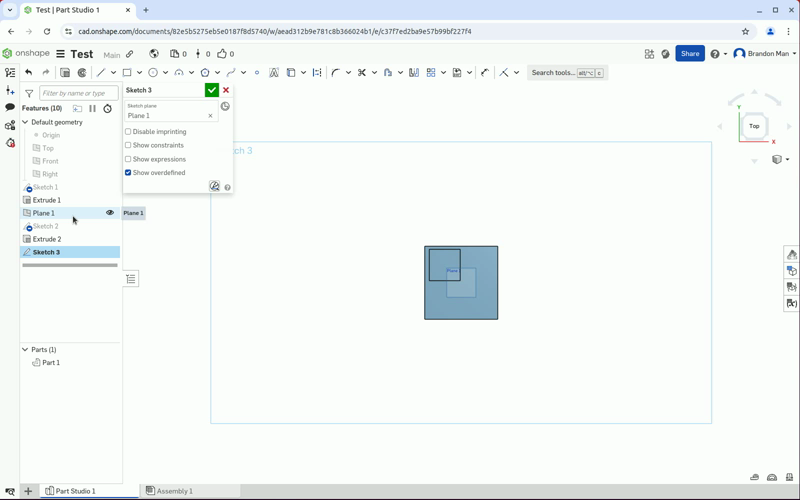
mouse_move(73, 352)
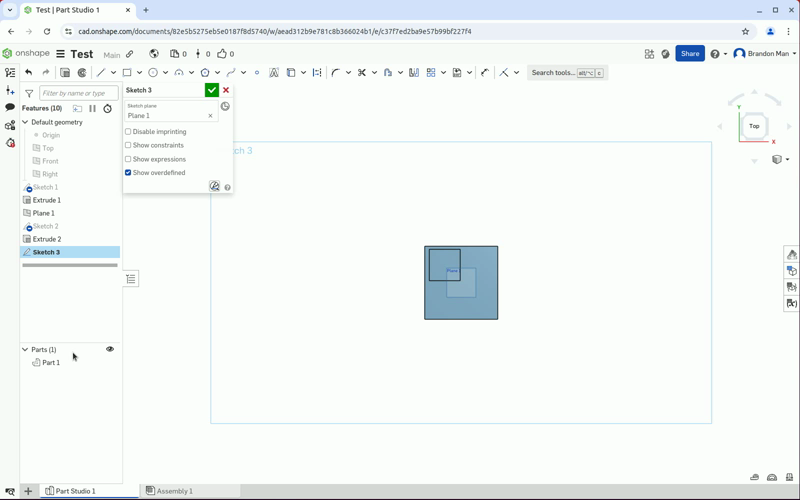
key(y)
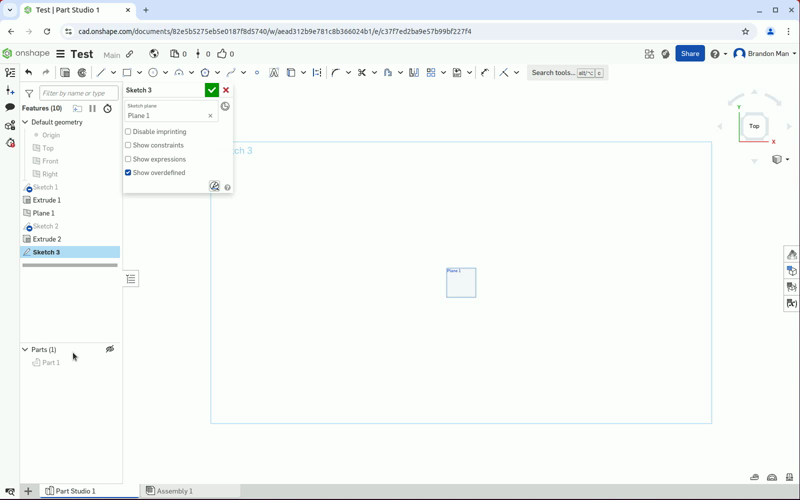
key(l)
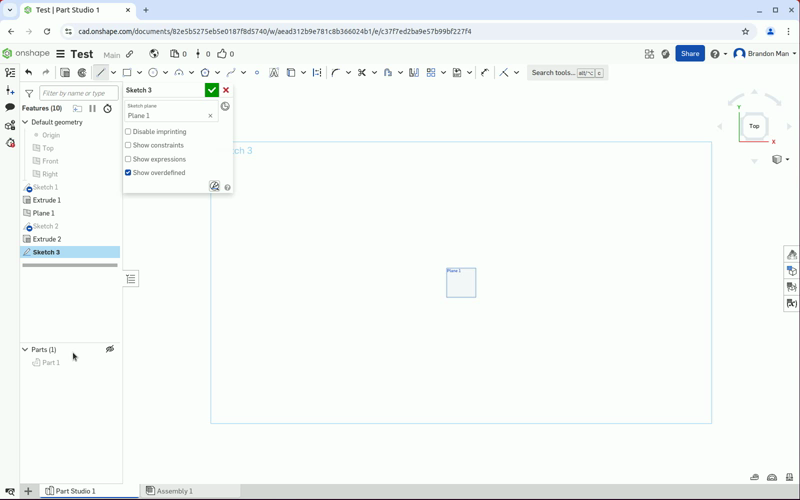
key_down(shift)
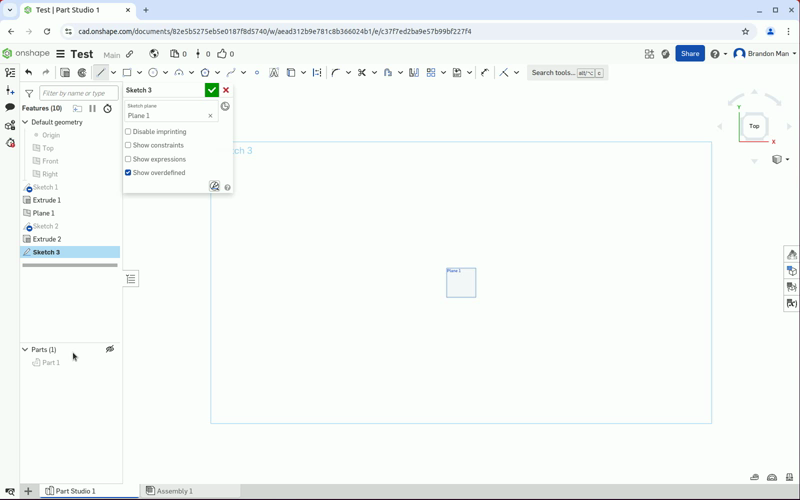
mouse_move(429, 314)
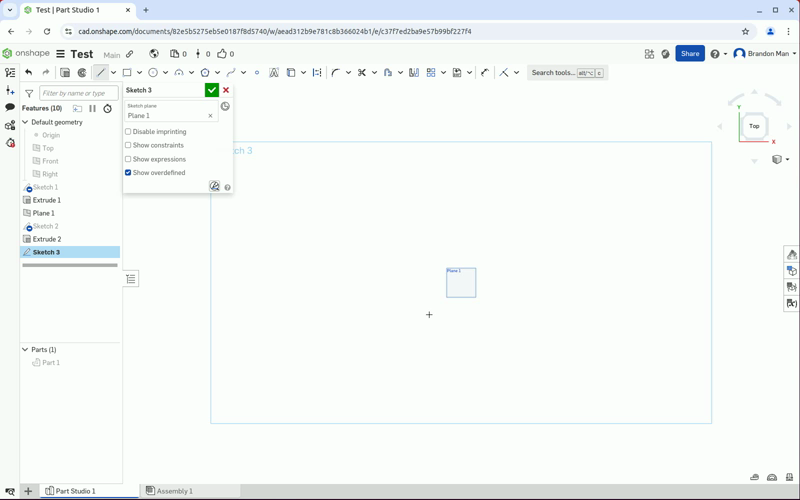
click(429, 314)
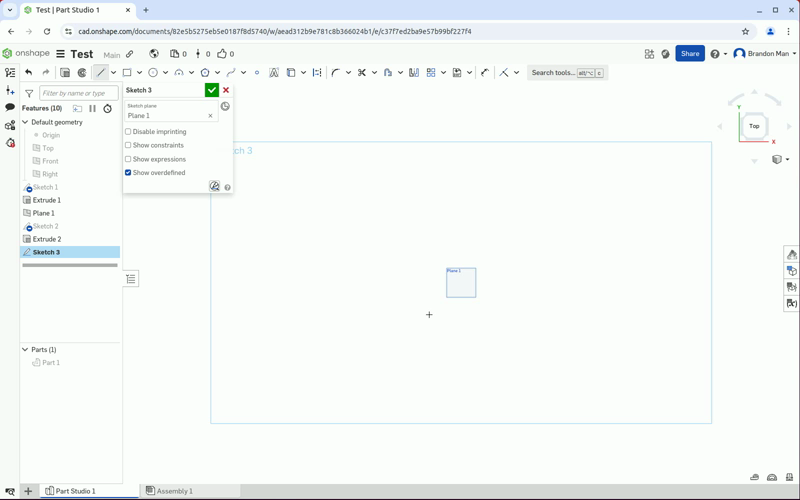
key_up(shift)
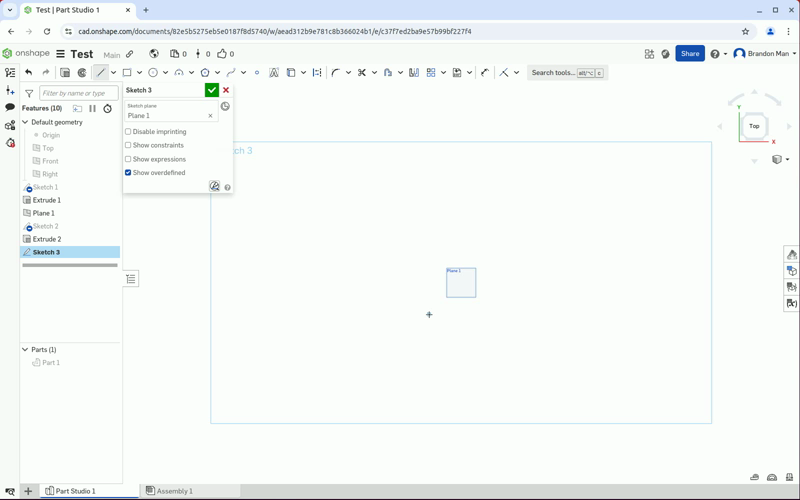
key_down(shift)
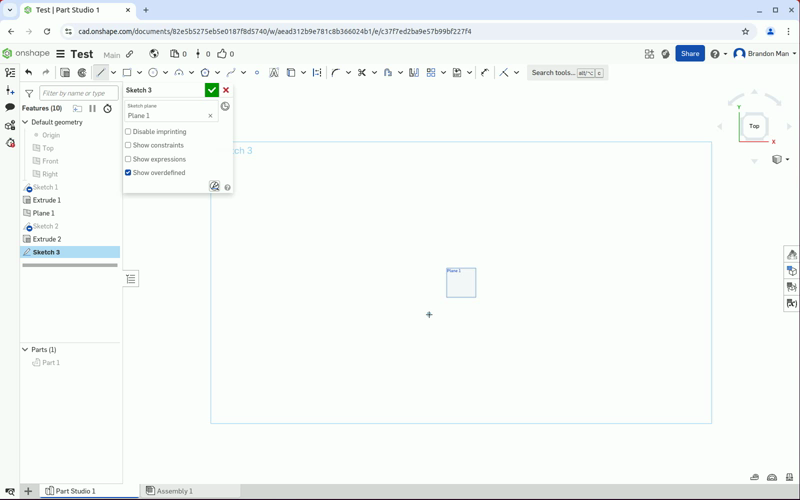
mouse_move(459, 314)
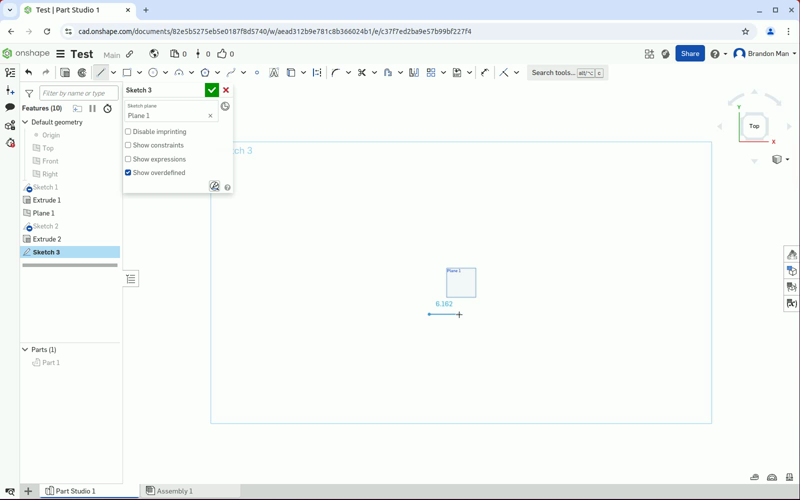
mouse_move(460, 314)
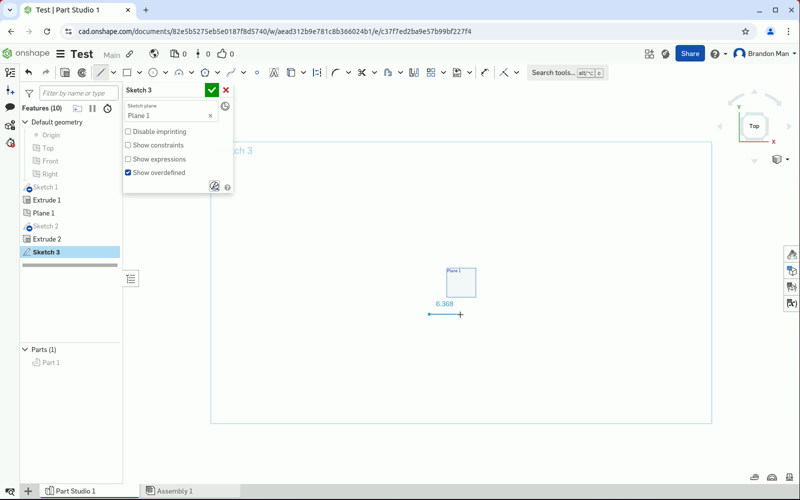
click(460, 314)
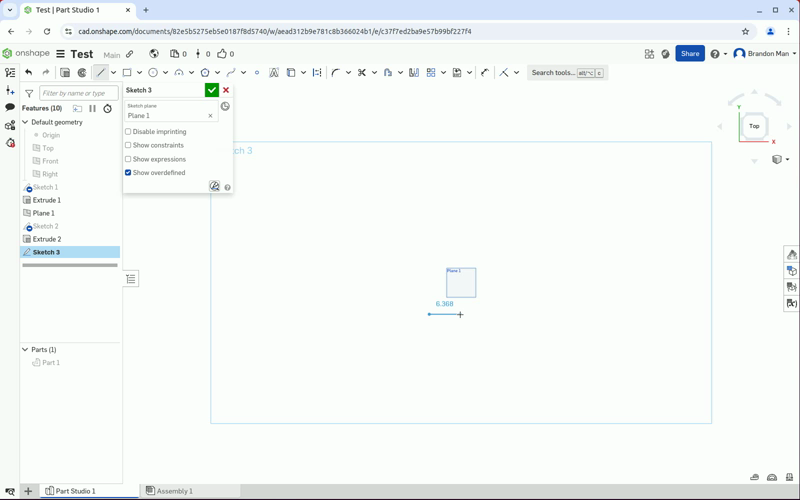
key_up(shift)
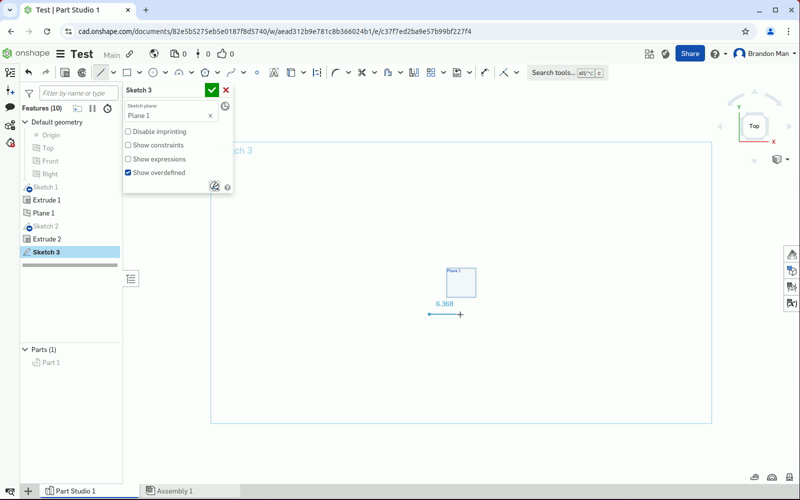
key_down(shift)
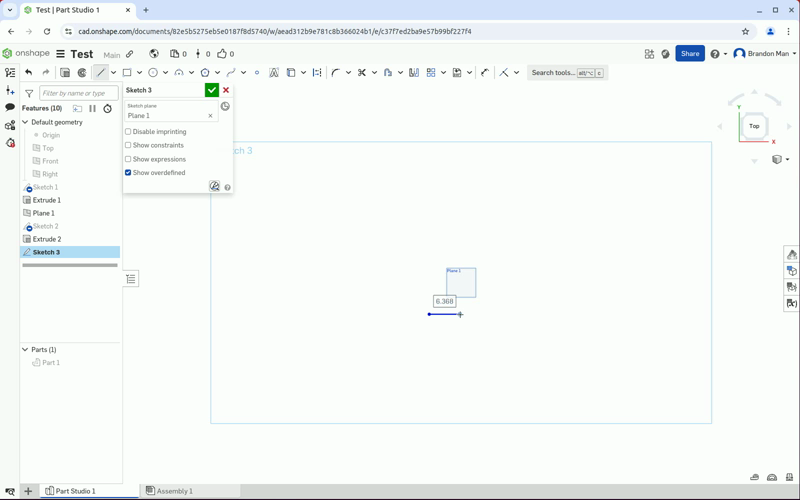
mouse_move(490, 314)
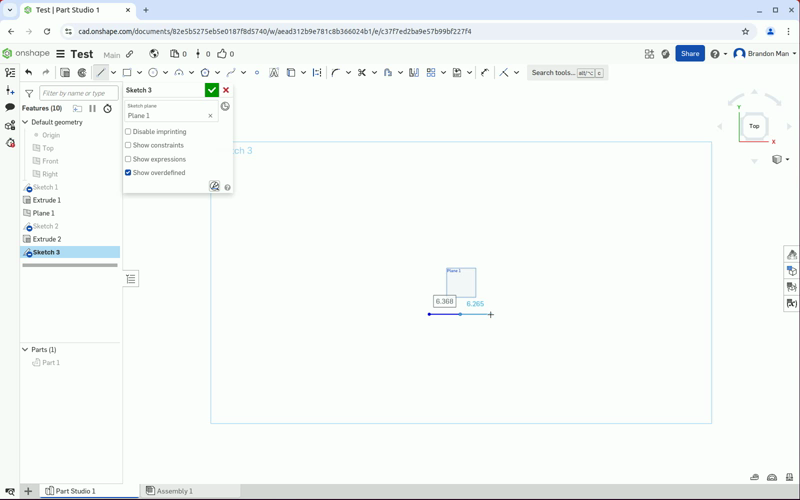
mouse_move(460, 283)
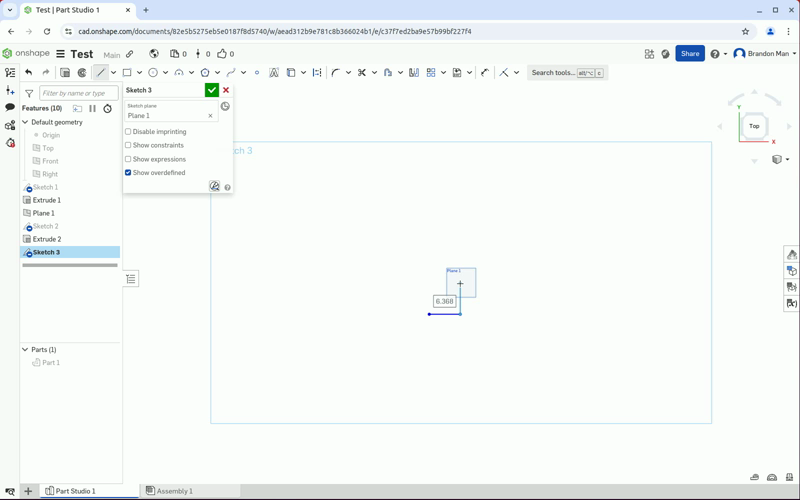
click(460, 283)
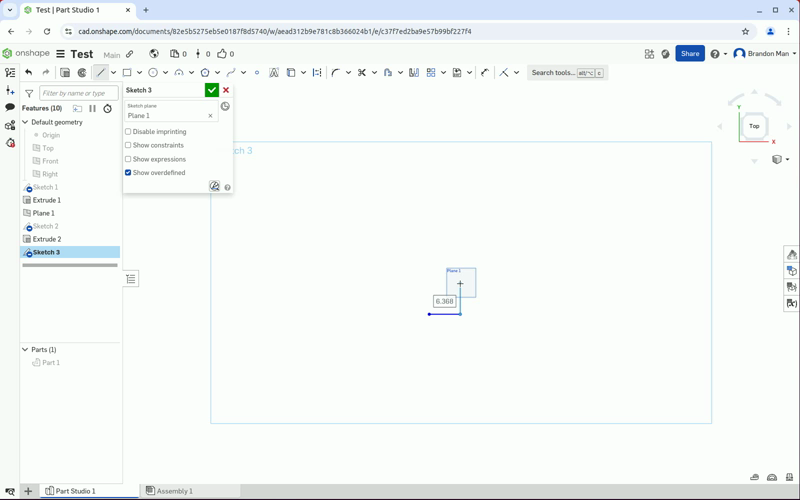
key_up(shift)
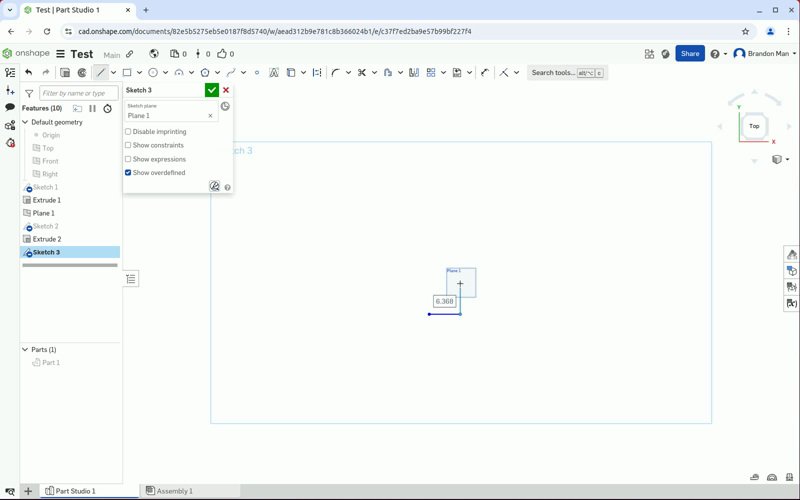
key_down(shift)
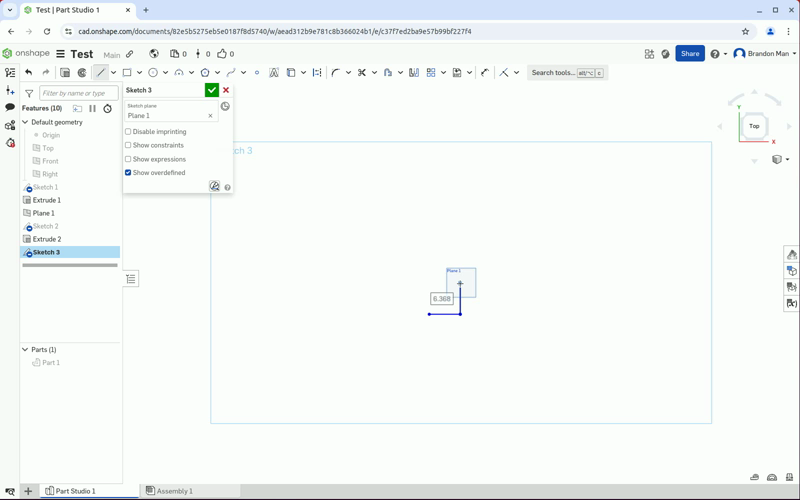
mouse_move(490, 283)
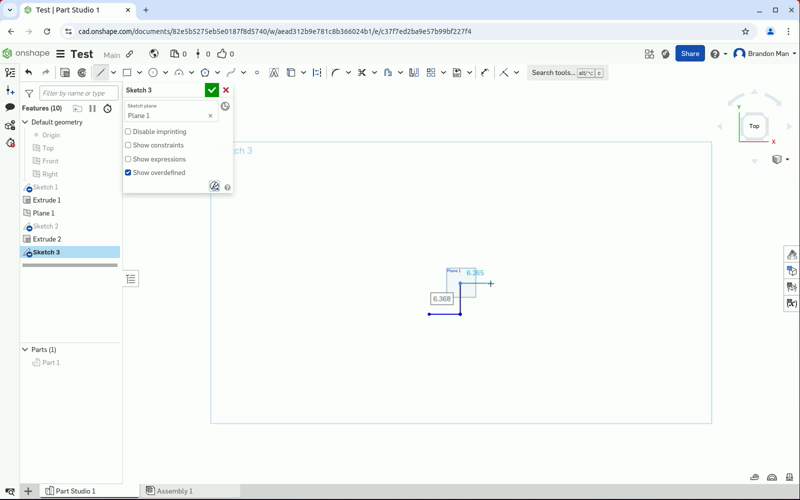
mouse_move(429, 283)
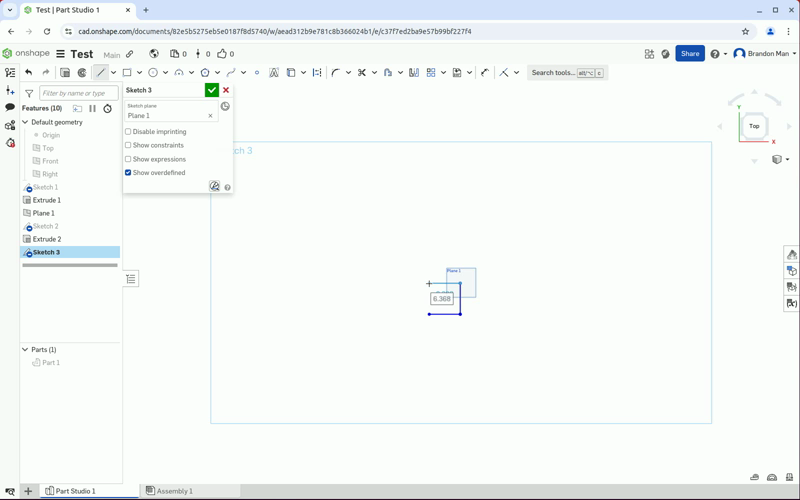
click(429, 283)
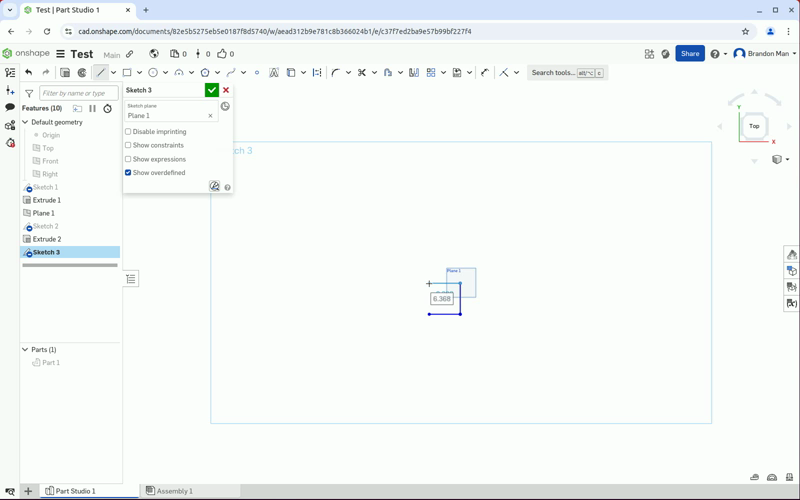
key_up(shift)
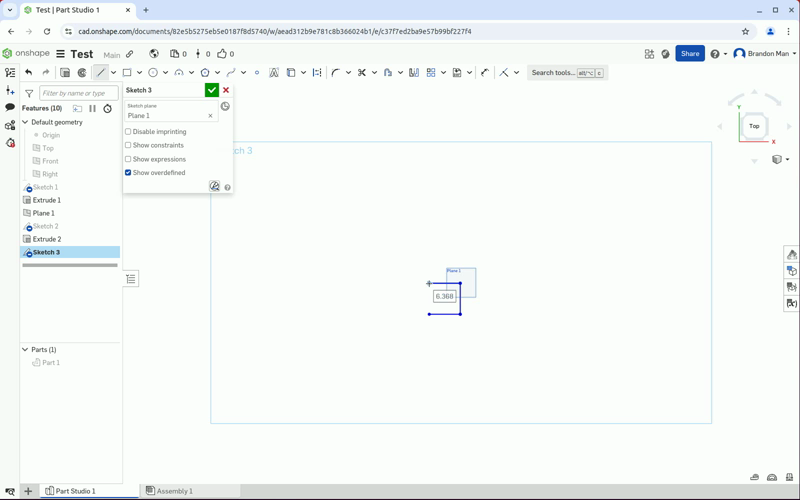
mouse_move(459, 283)
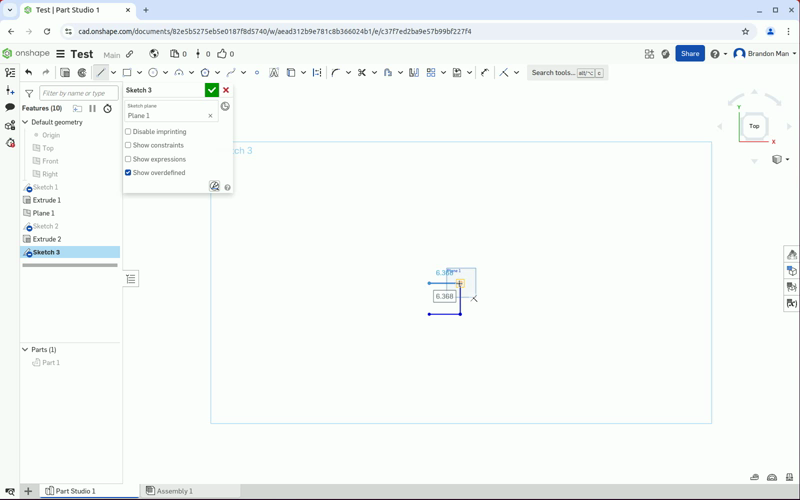
key_down(shift)
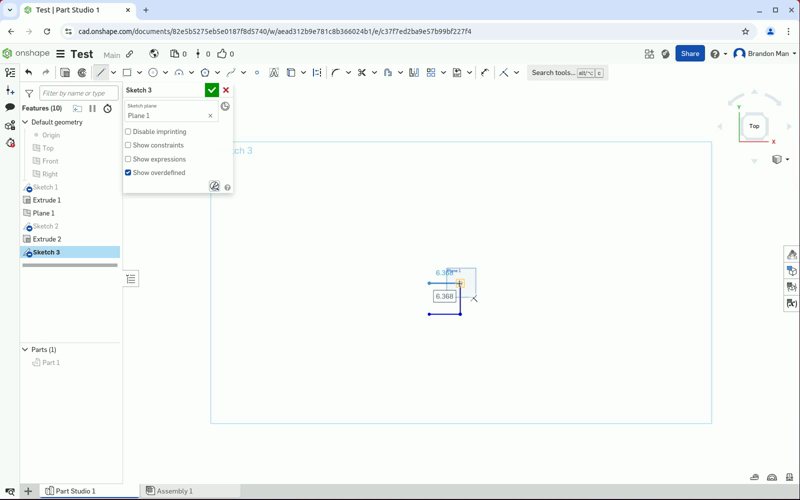
mouse_move(429, 314)
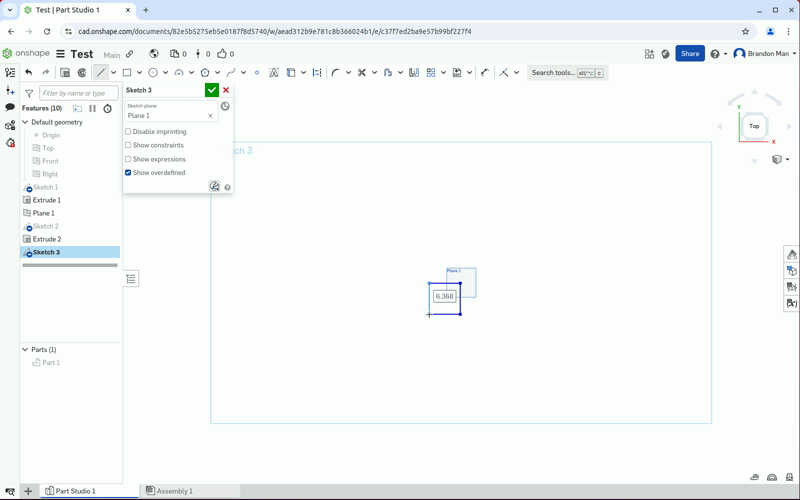
key_up(shift)
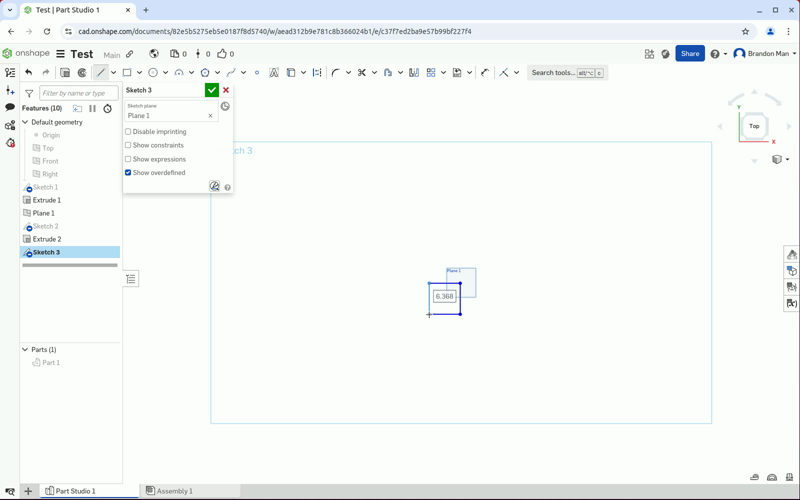
click(429, 314)
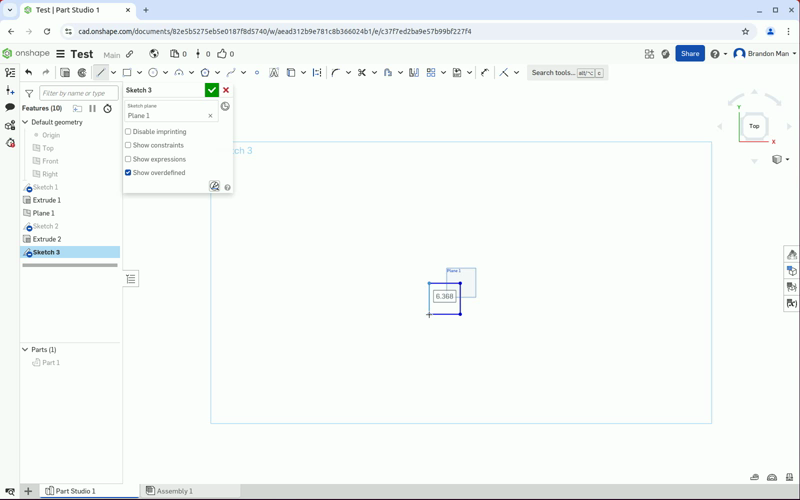
key(esc)
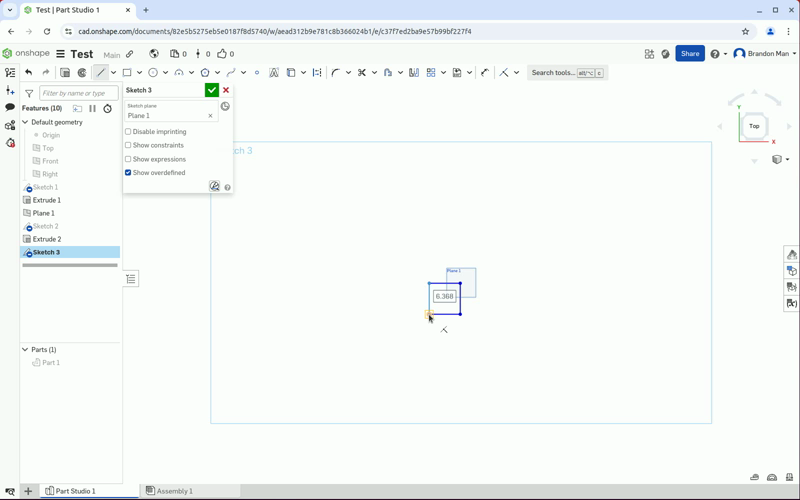
mouse_move(436, 288)
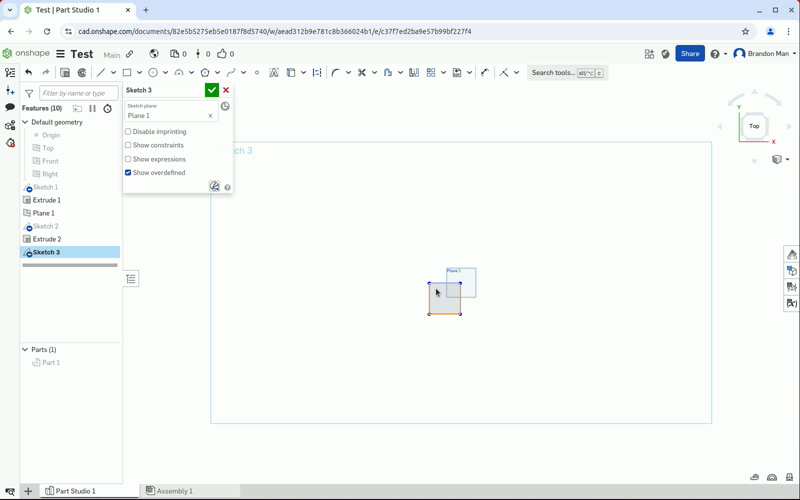
scroll(6)
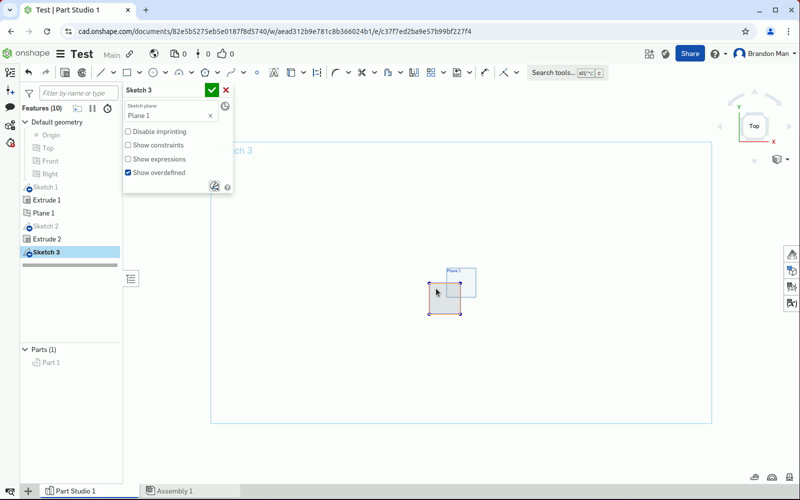
scroll(6)
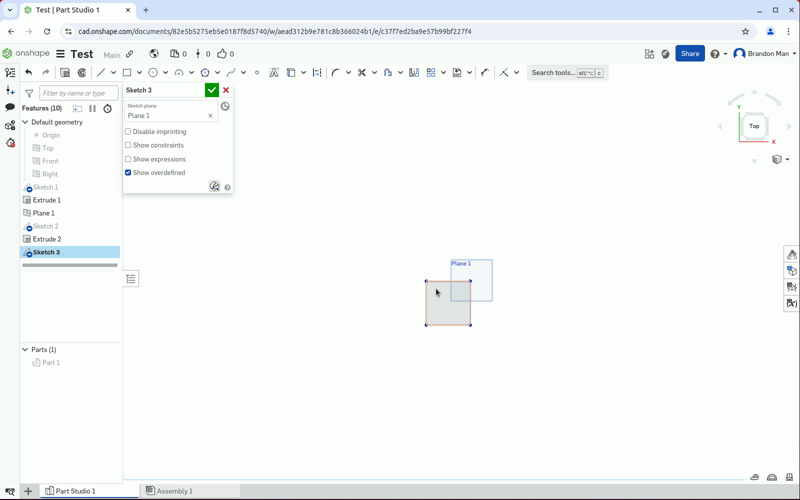
scroll(6)
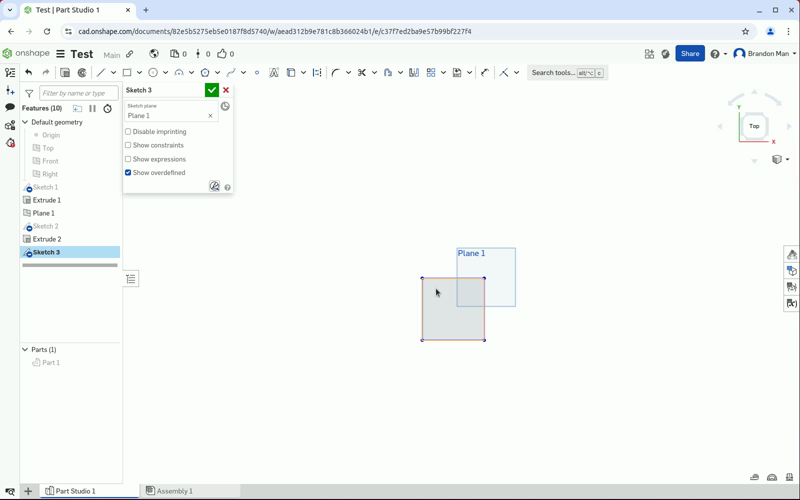
scroll(6)
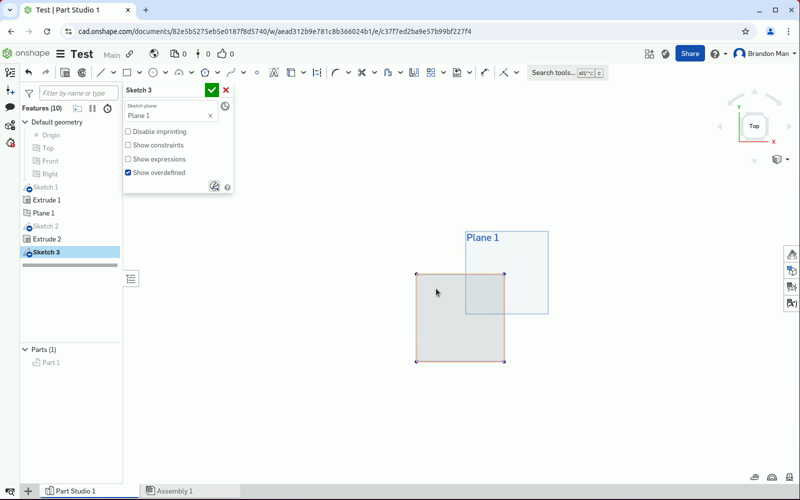
scroll(6)
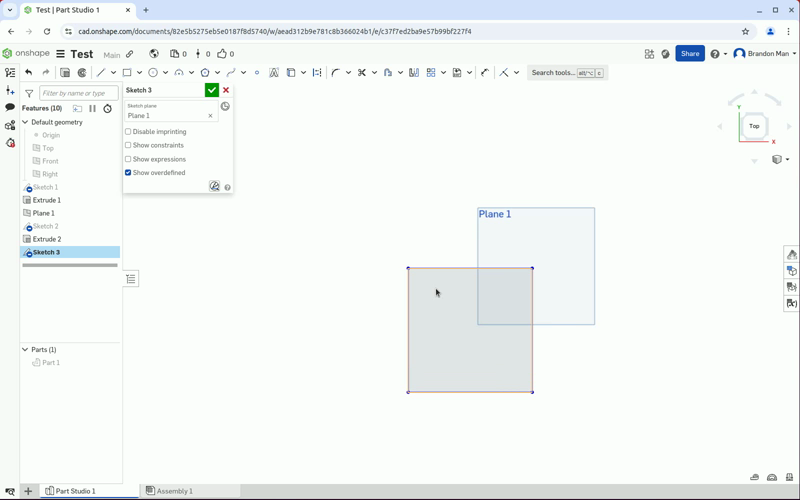
scroll(6)
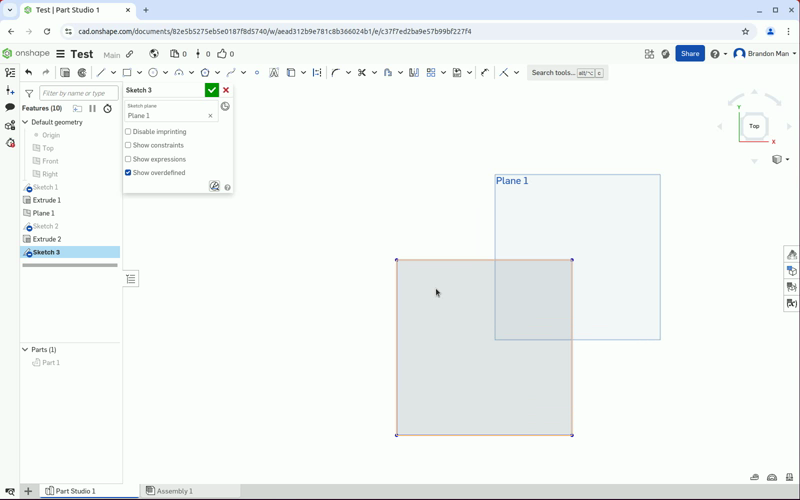
scroll(6)
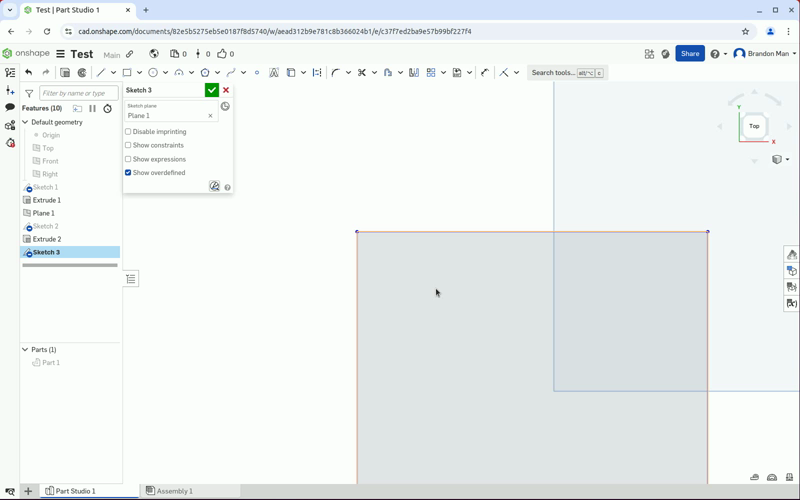
click(436, 288)
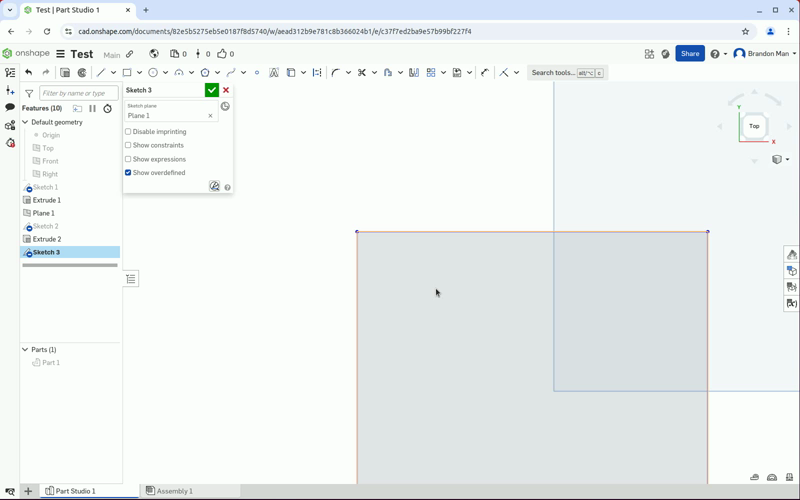
scroll(-6)
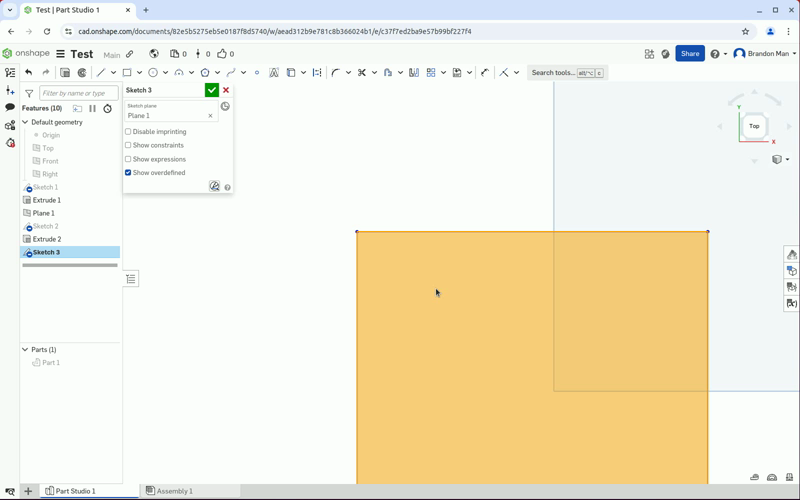
scroll(-6)
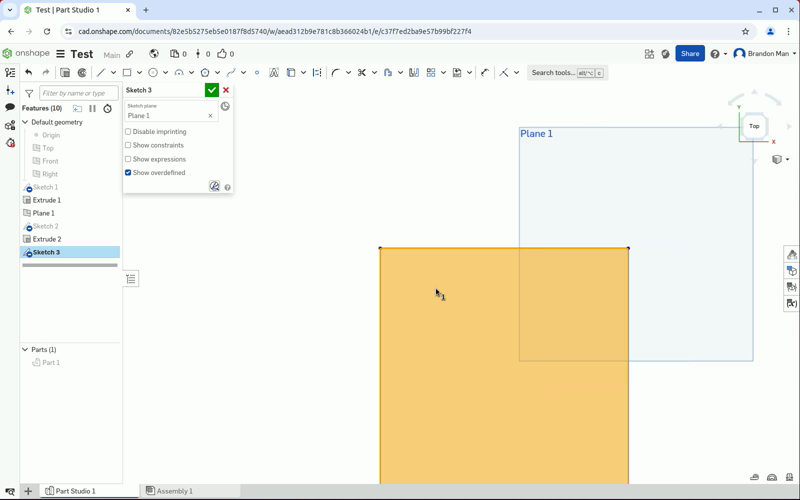
scroll(-6)
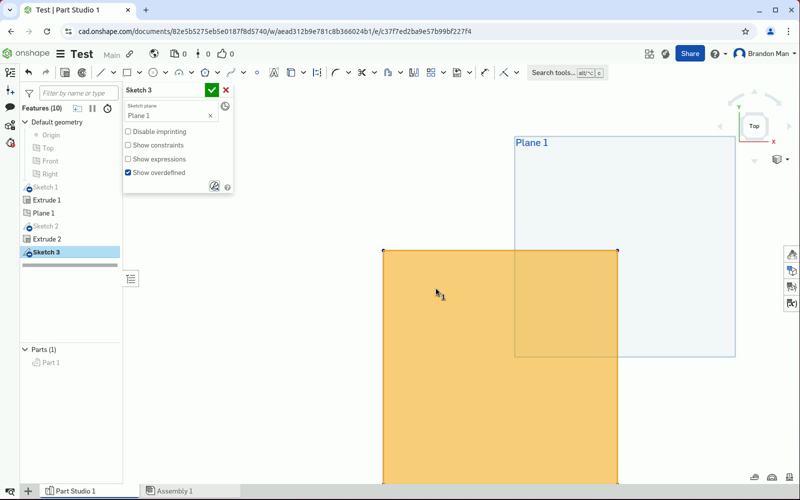
scroll(-6)
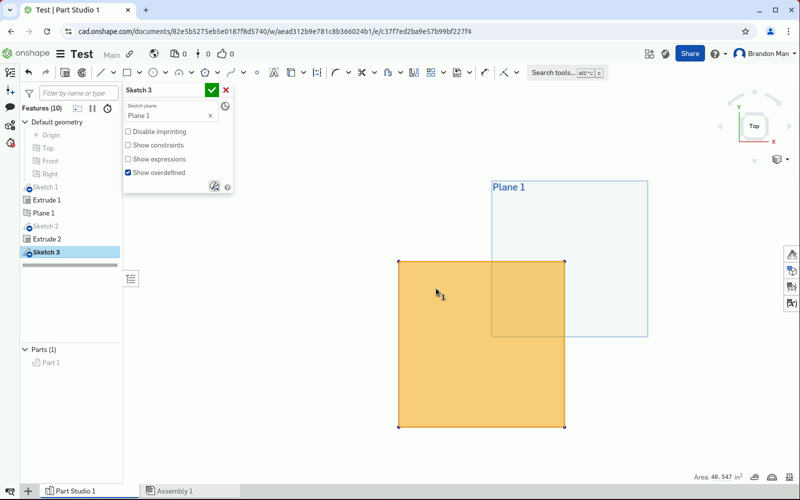
scroll(-6)
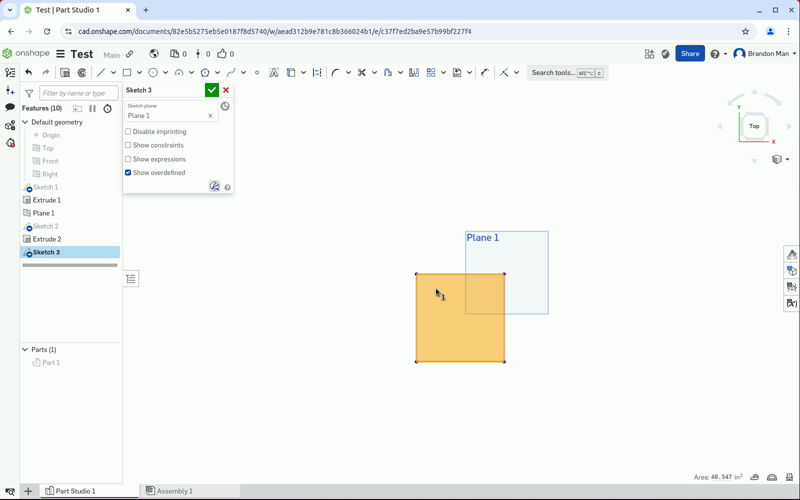
scroll(-6)
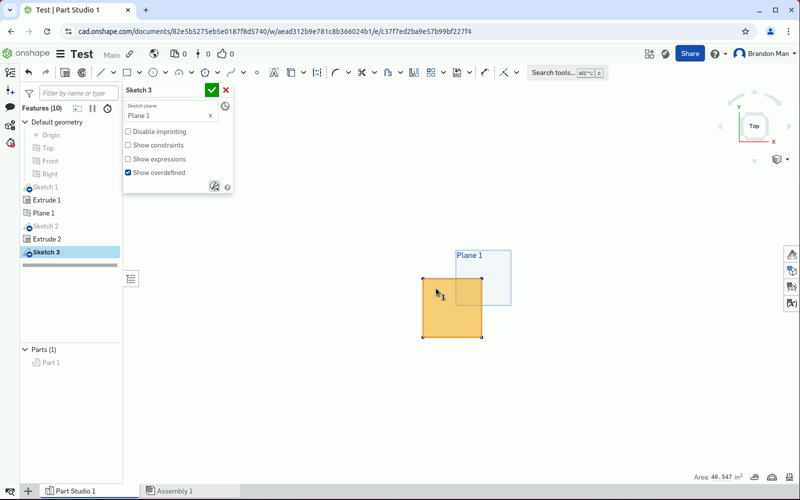
scroll(-6)
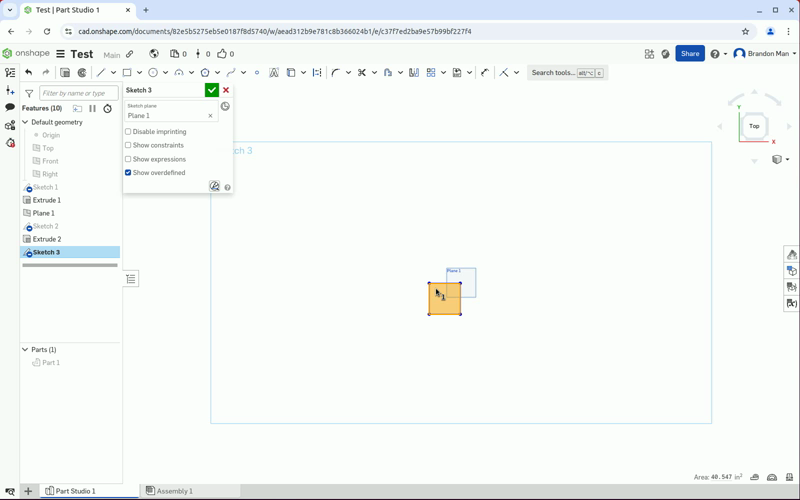
mouse_move(73, 352)
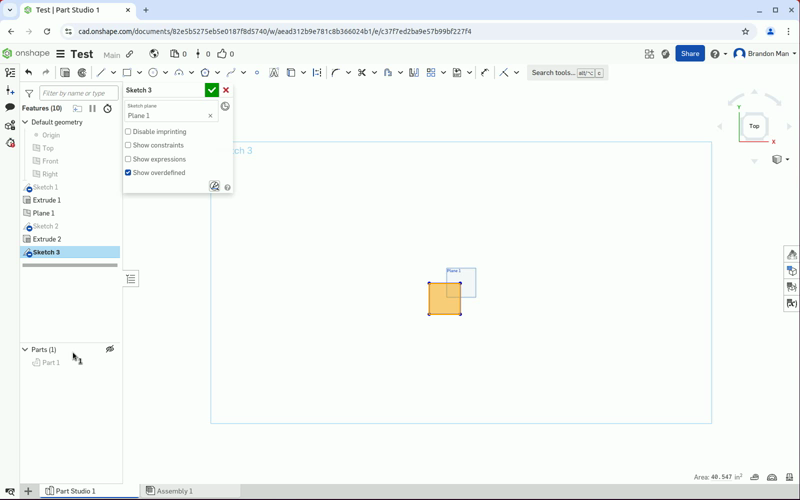
key(shift+y)
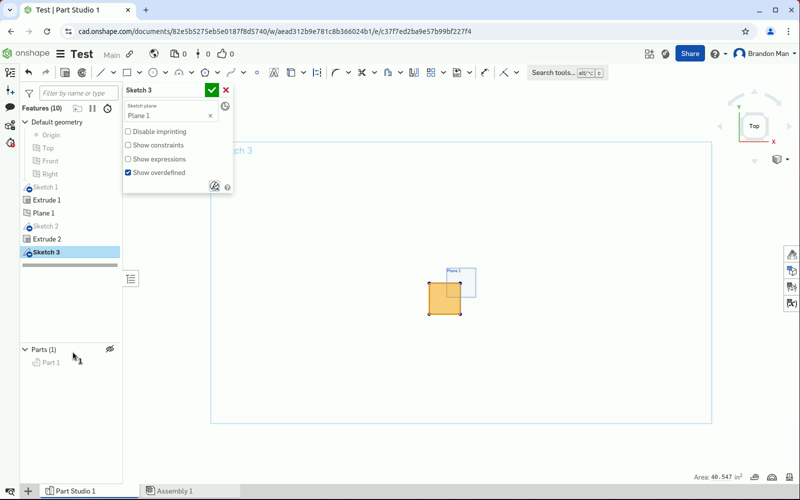
key(shift+e)
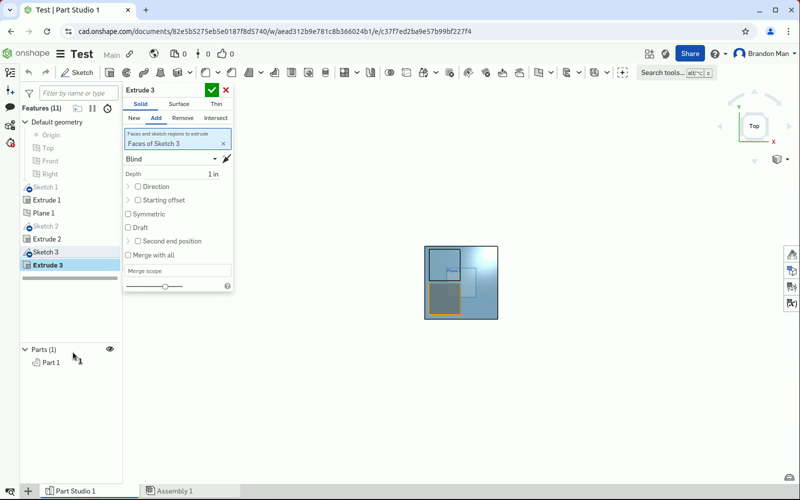
mouse_move(143, 106)
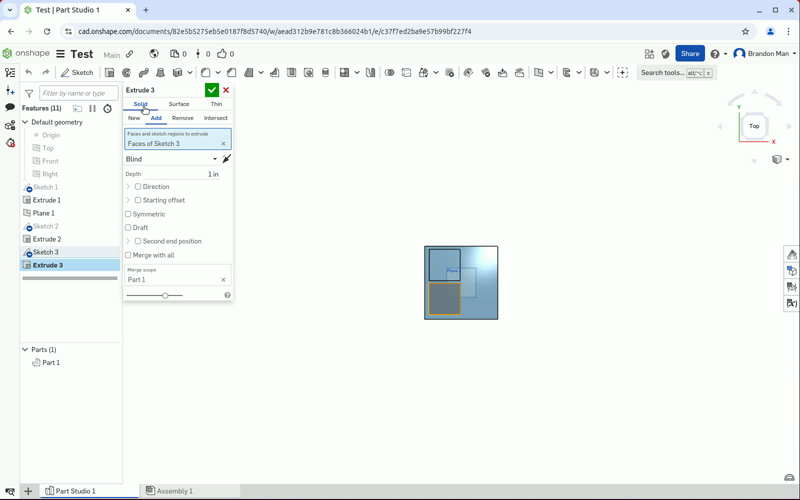
click(143, 106)
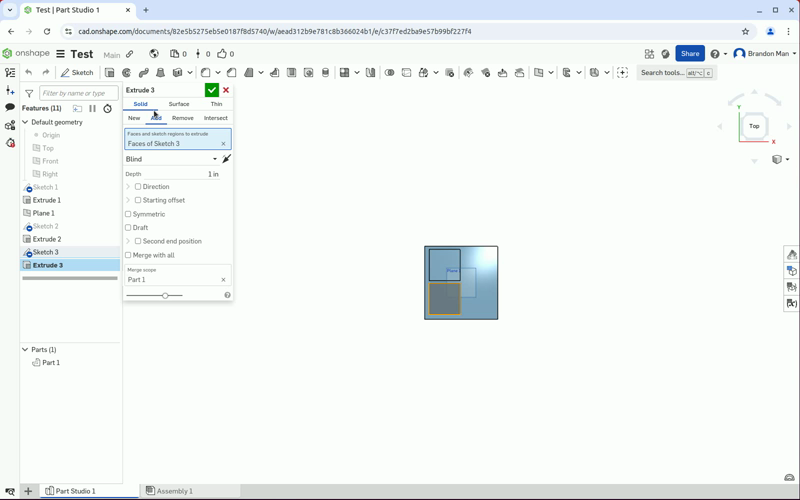
mouse_move(186, 120)
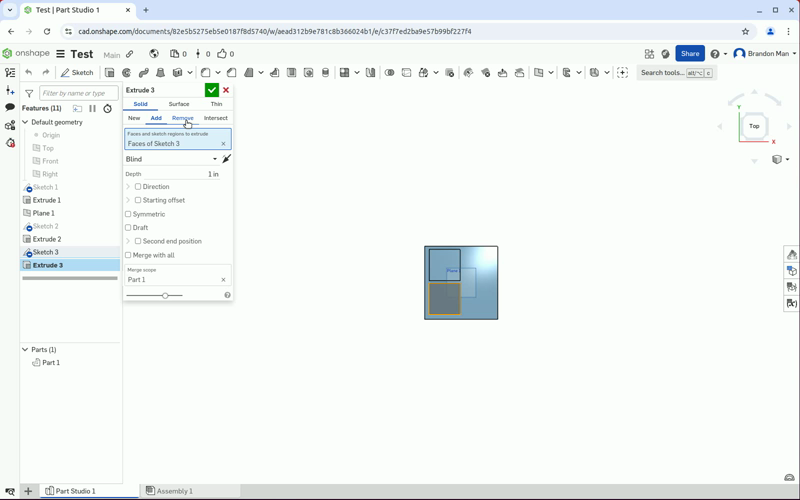
click(186, 120)
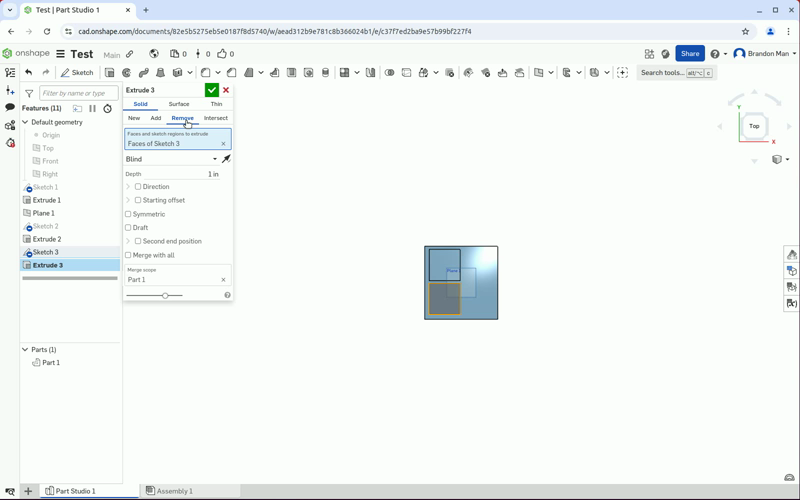
key(tab, 4)
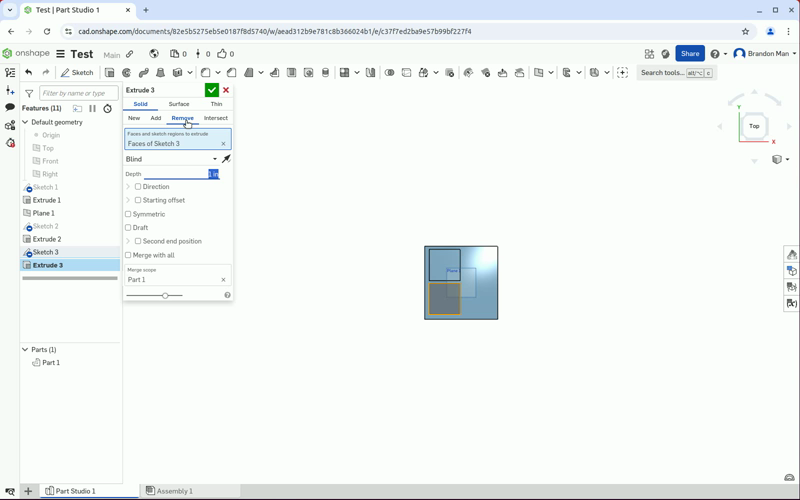
text(22.386)
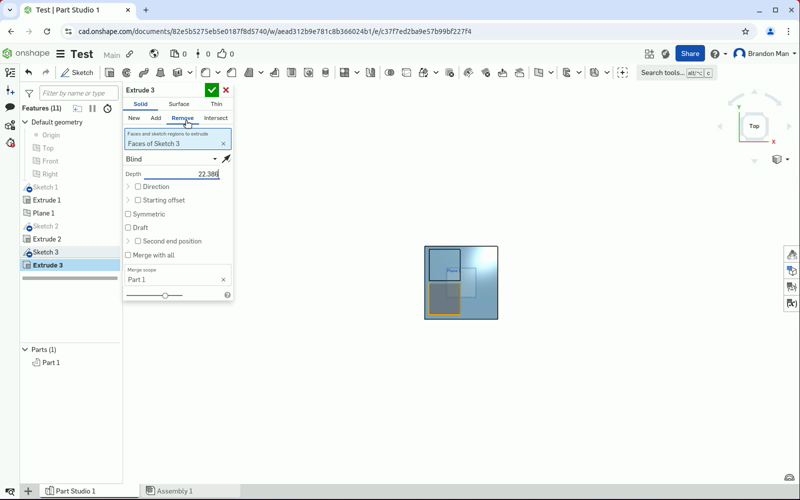
key(tab, 6)
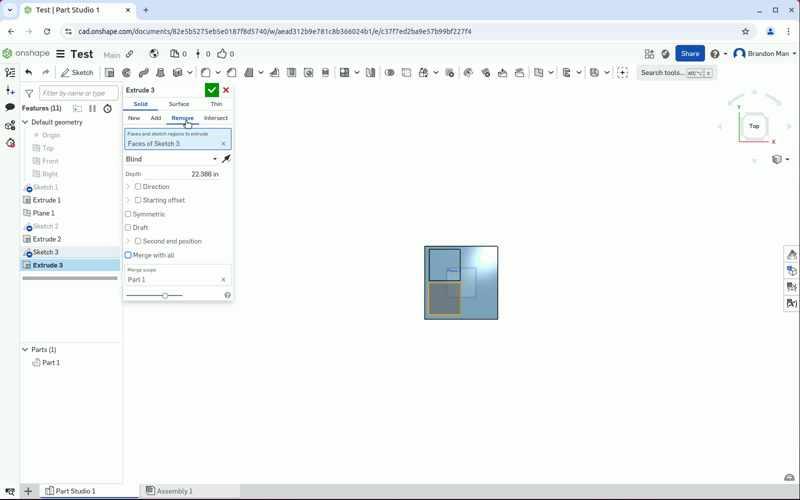
key(space)
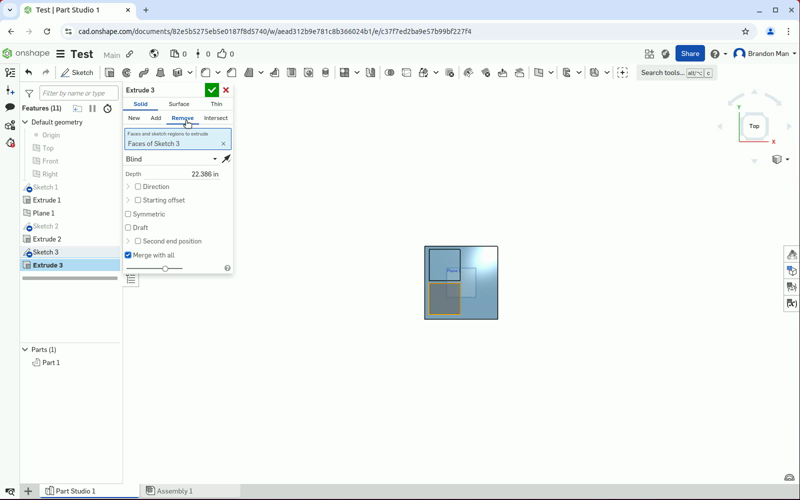
key(enter)
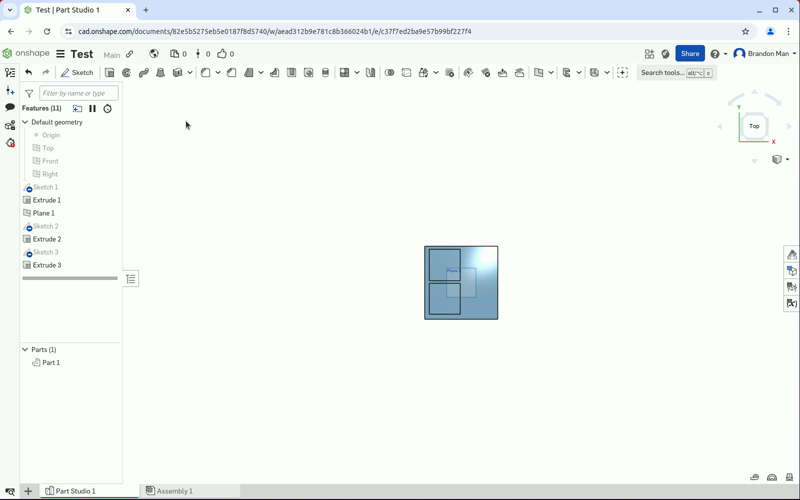
key(shift+h)
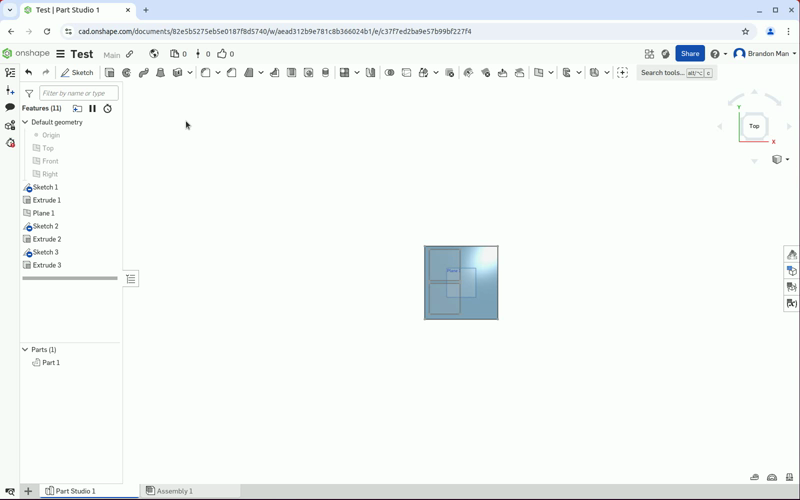
key(shift+h)
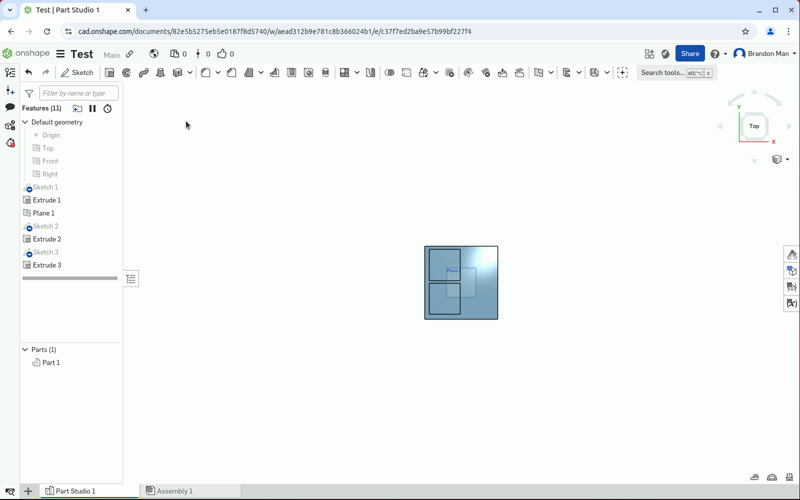
mouse_move(73, 189)
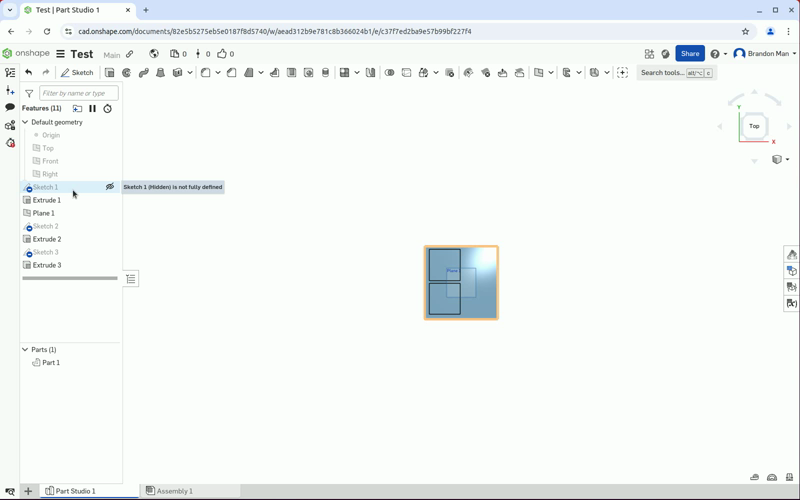
click(73, 189)
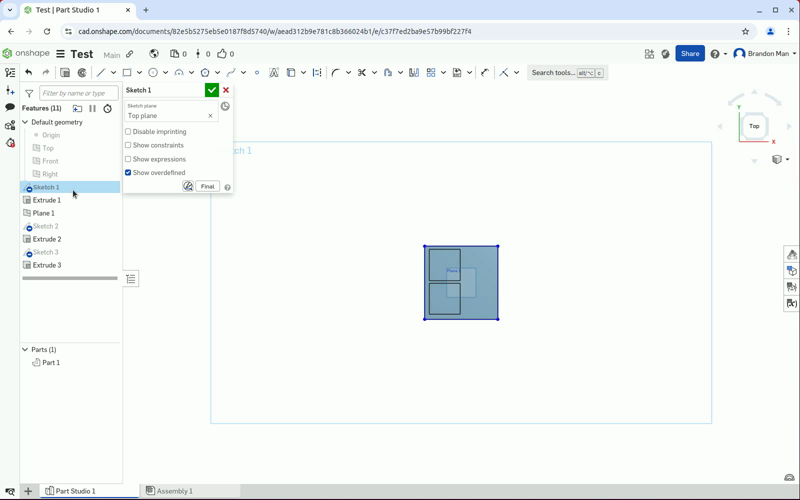
mouse_move(229, 92)
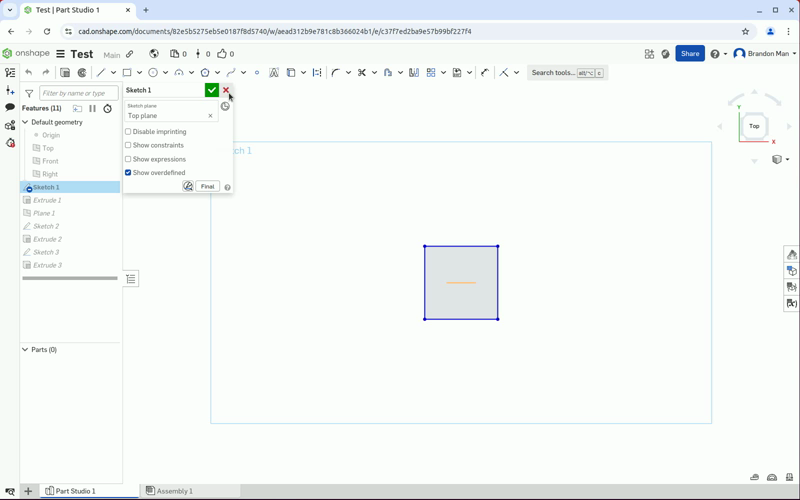
click(229, 92)
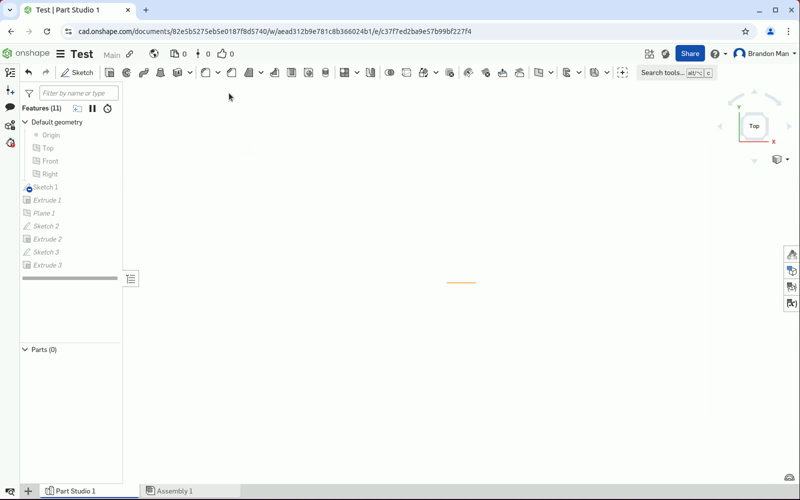
key(shift+s)
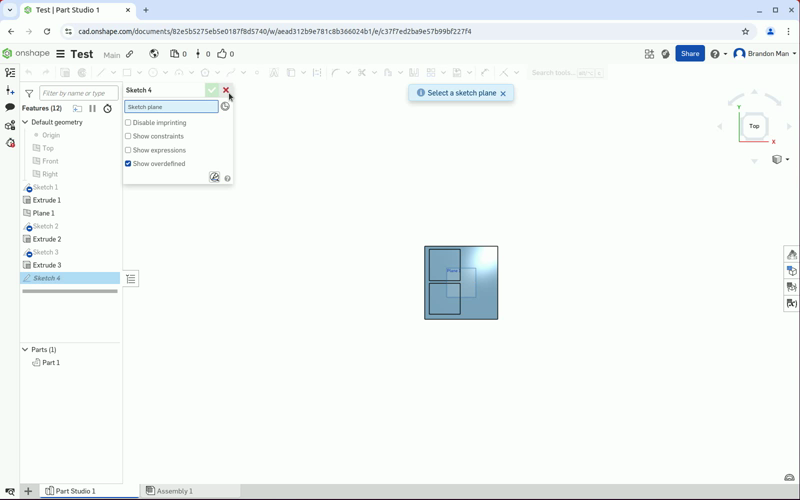
mouse_move(73, 215)
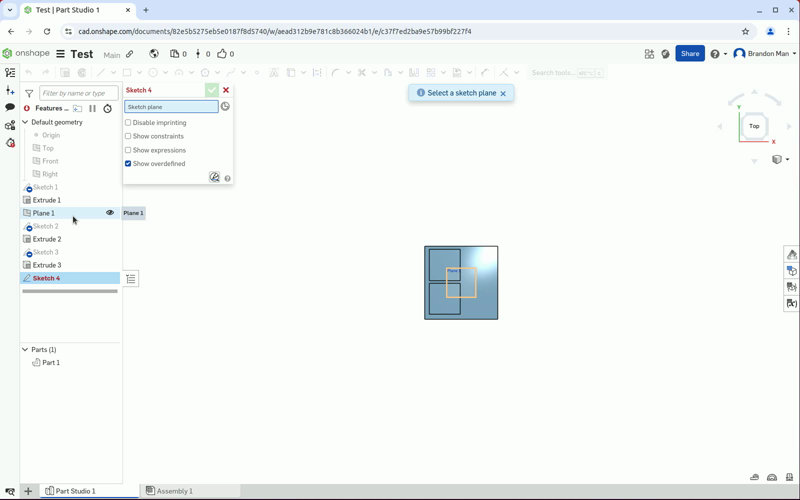
click(73, 215)
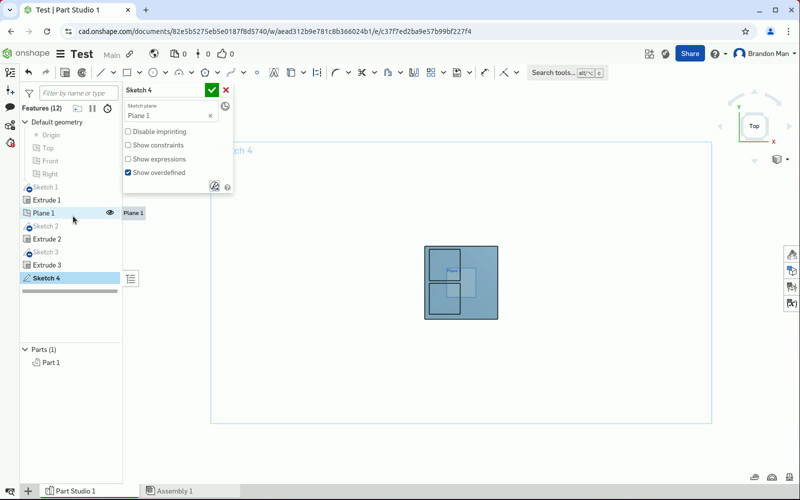
mouse_move(73, 352)
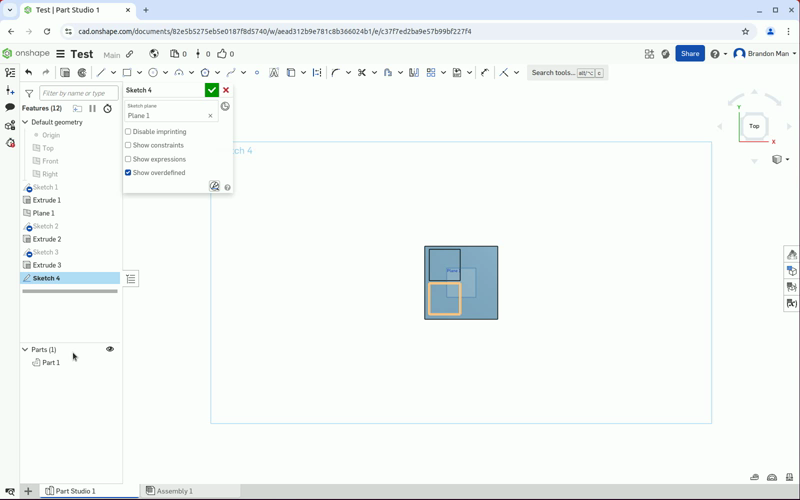
key(y)
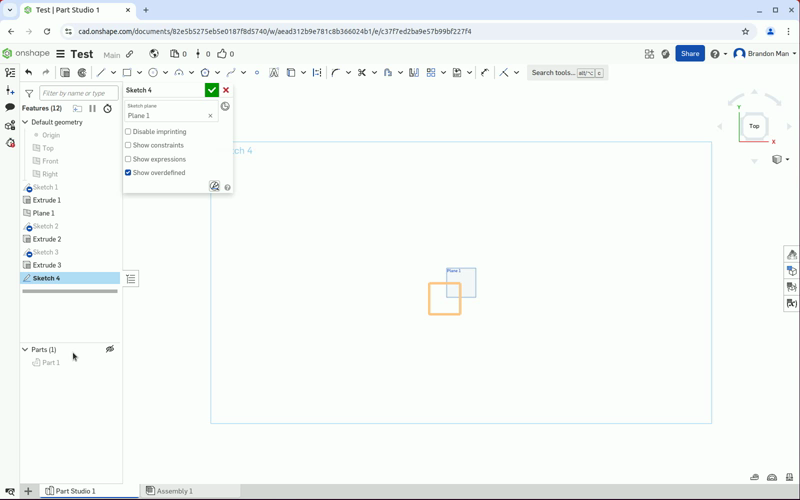
key(l)
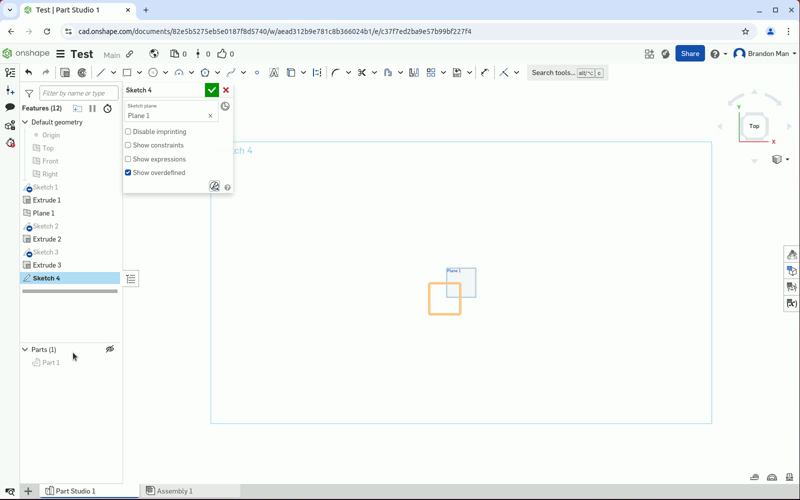
key_down(shift)
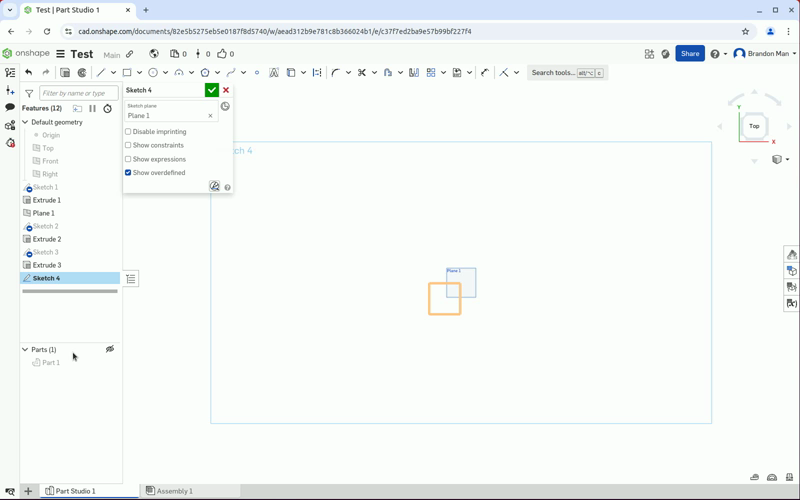
mouse_move(463, 314)
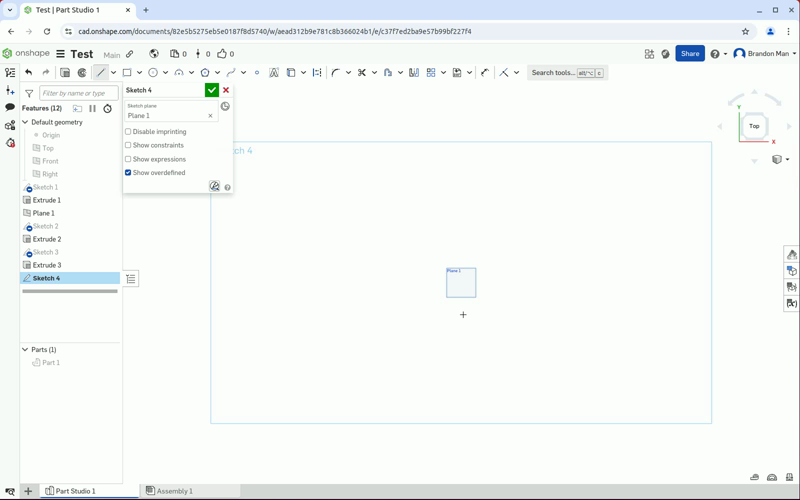
click(463, 314)
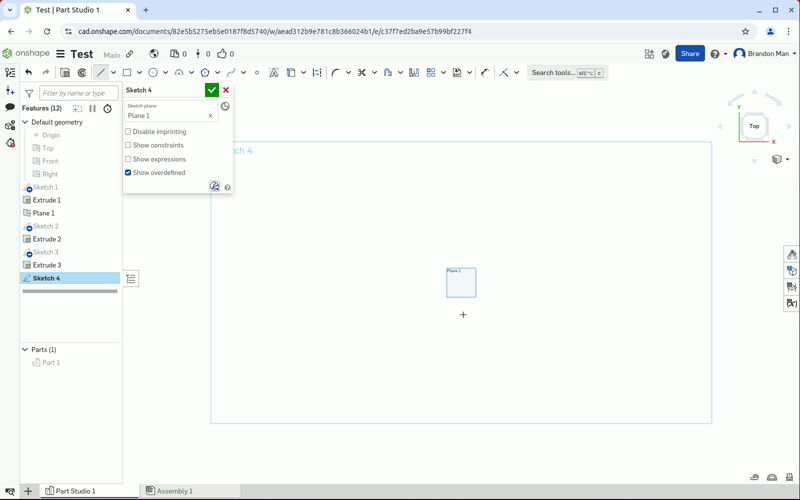
key_up(shift)
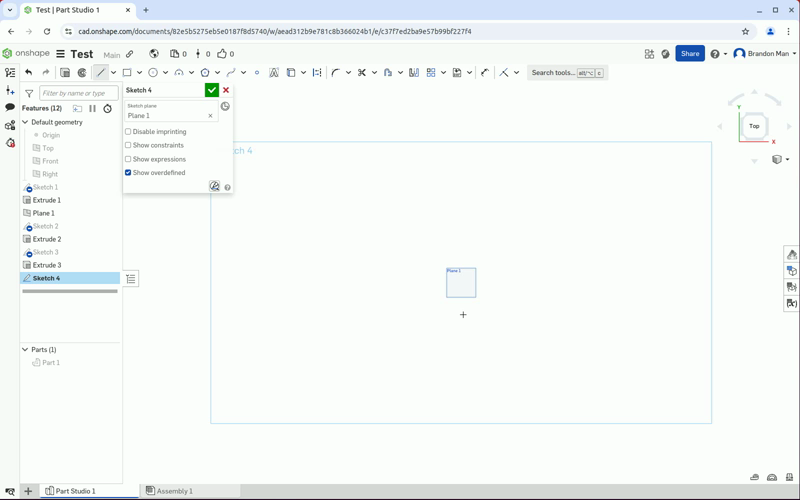
key_down(shift)
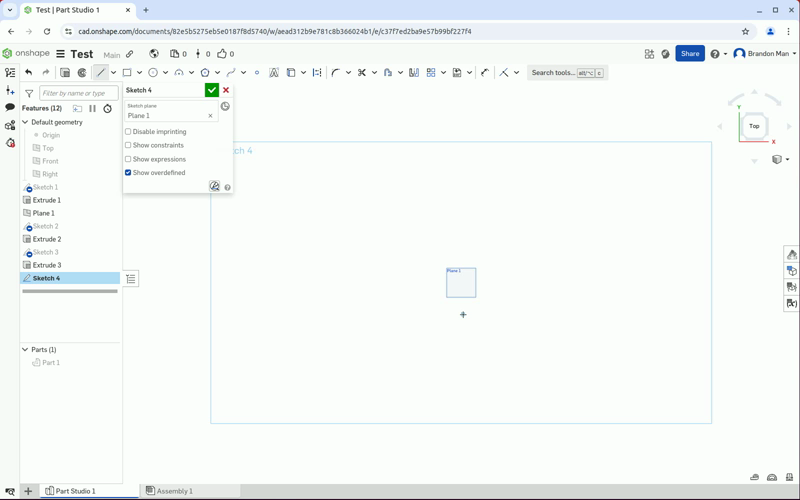
mouse_move(493, 314)
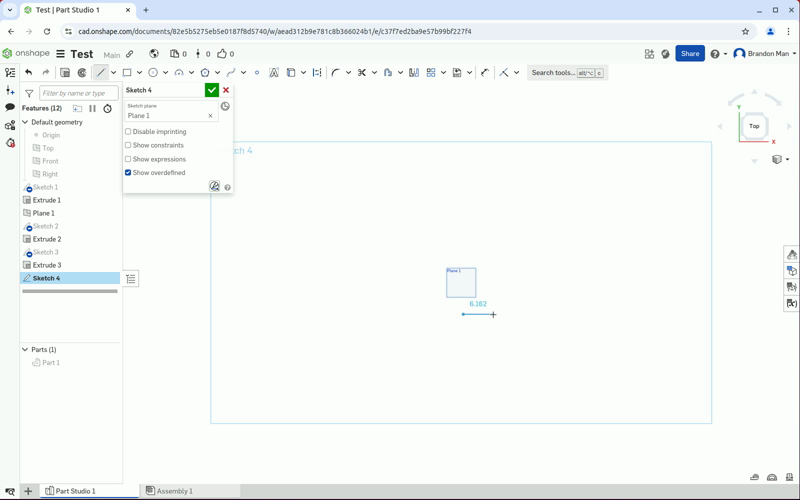
mouse_move(494, 314)
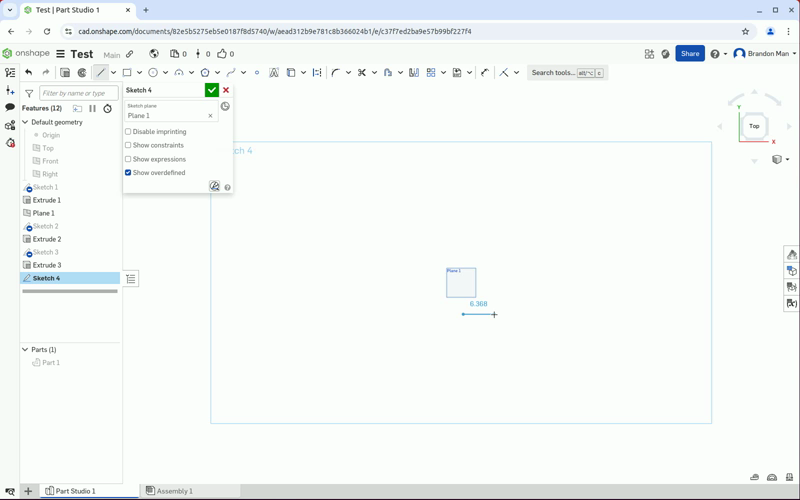
click(494, 314)
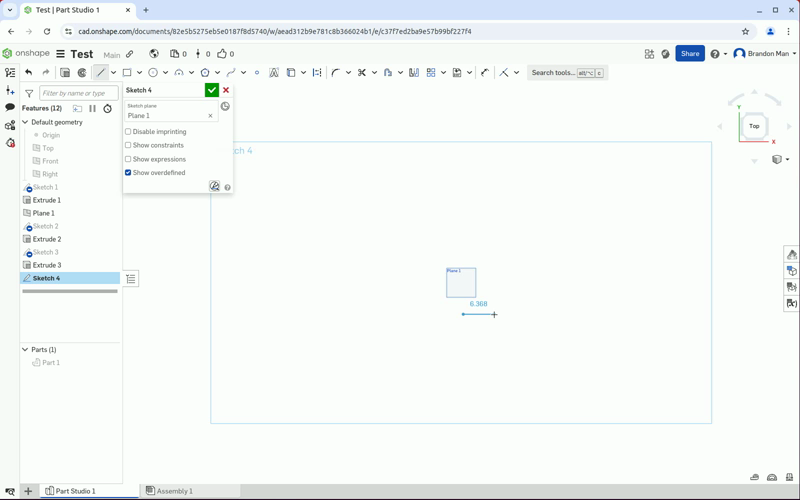
key_up(shift)
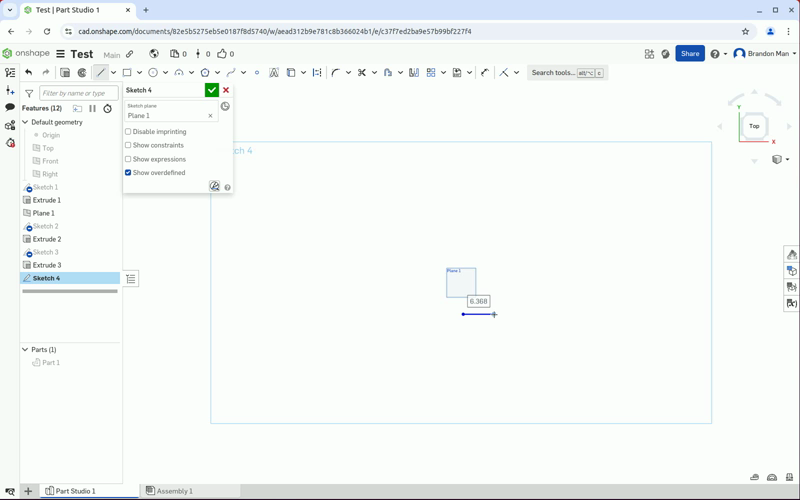
key_down(shift)
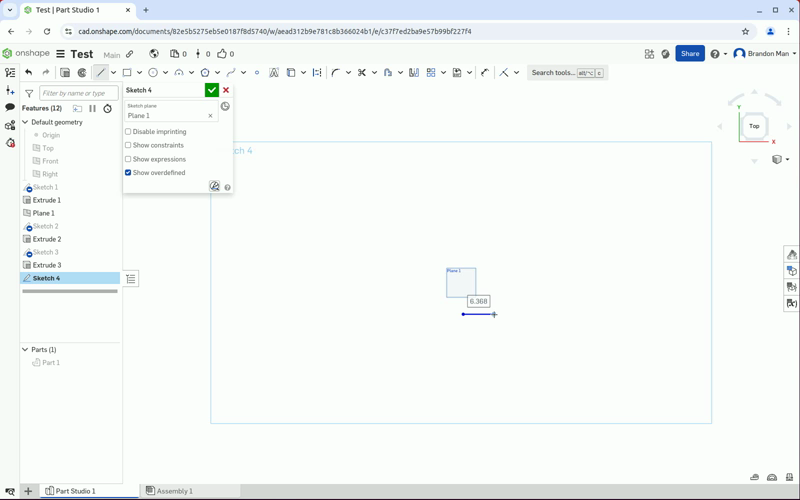
mouse_move(524, 314)
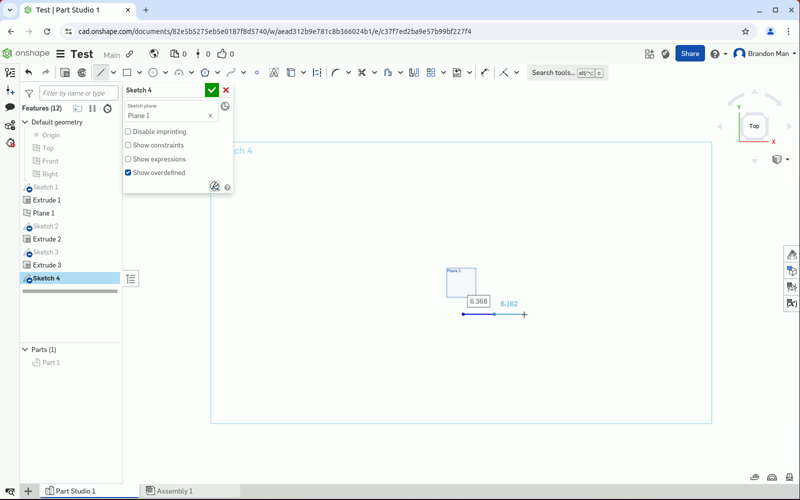
mouse_move(494, 283)
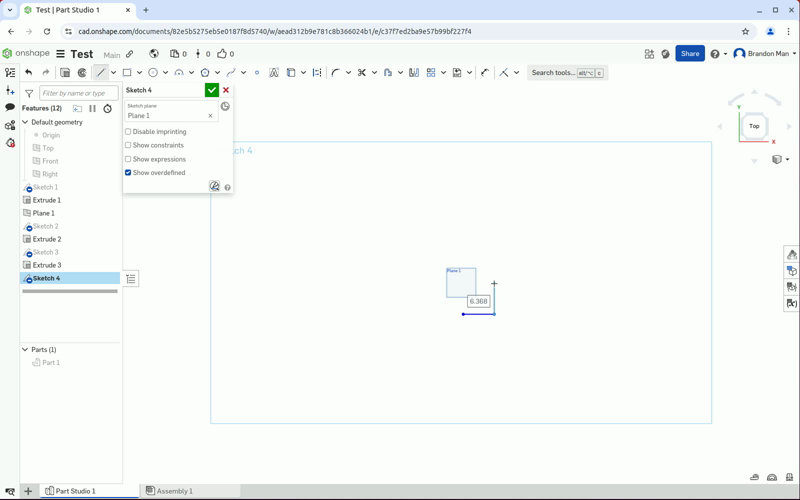
click(494, 283)
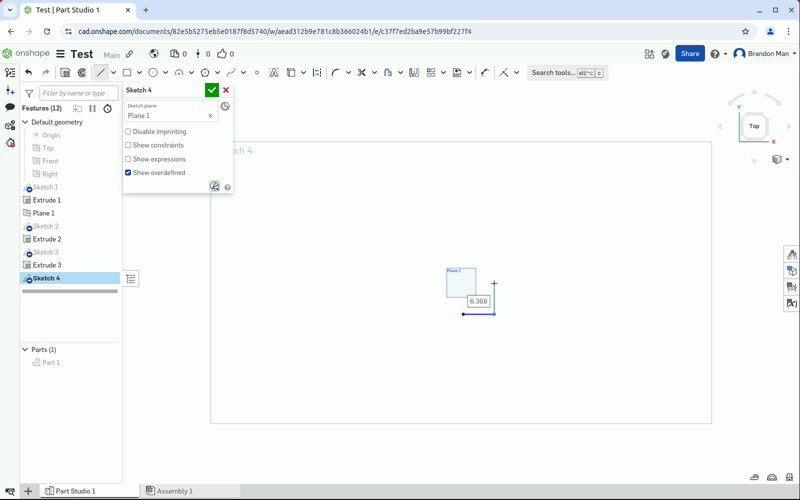
key_up(shift)
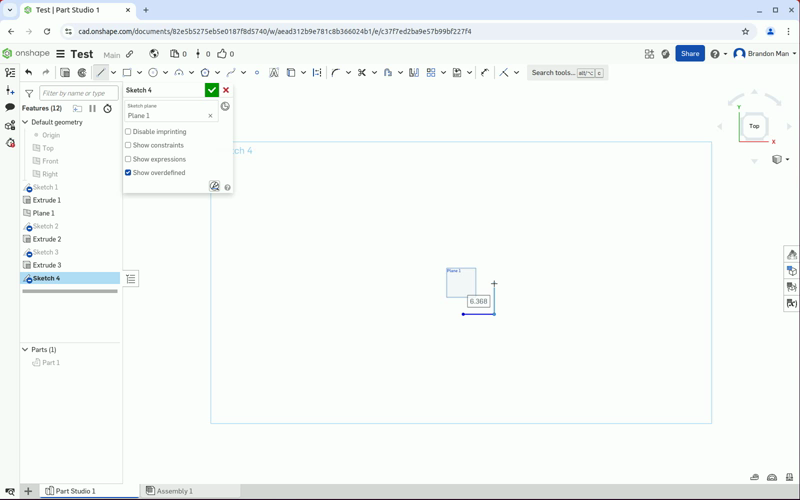
key_down(shift)
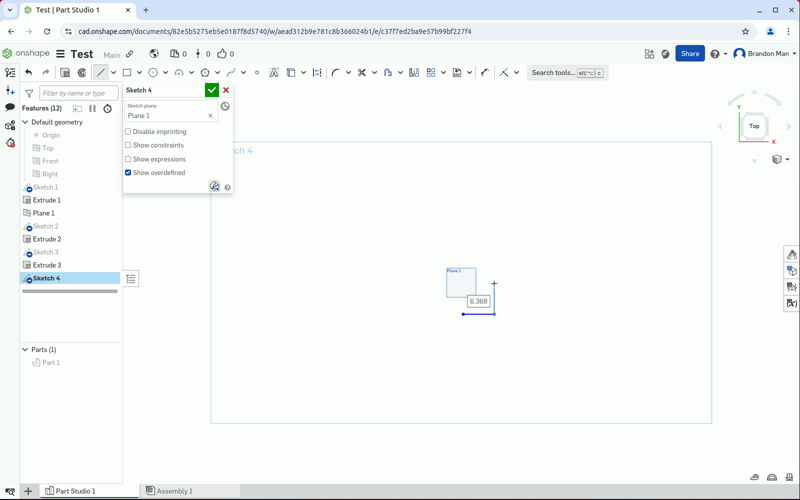
mouse_move(524, 283)
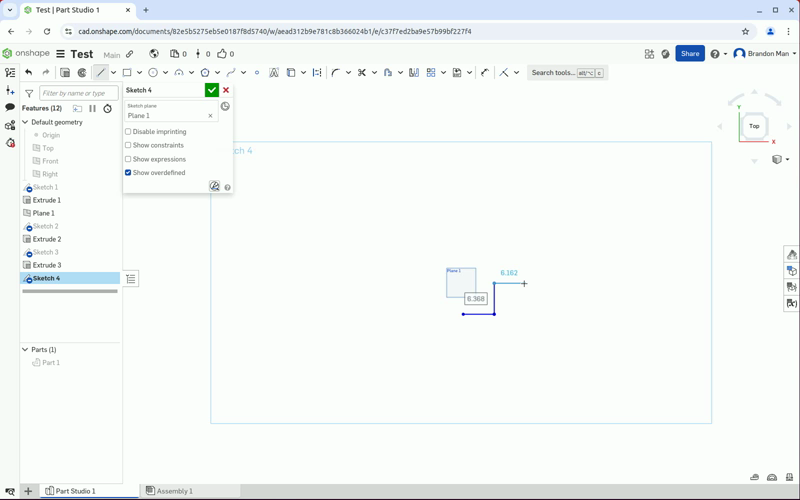
mouse_move(463, 283)
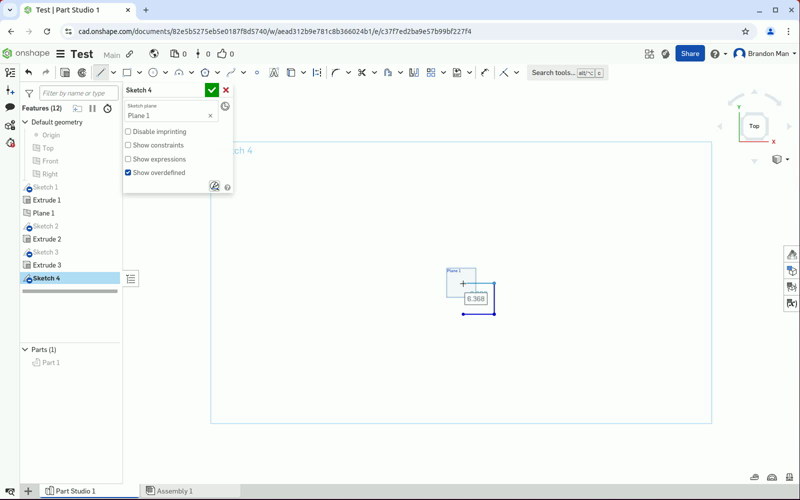
click(463, 283)
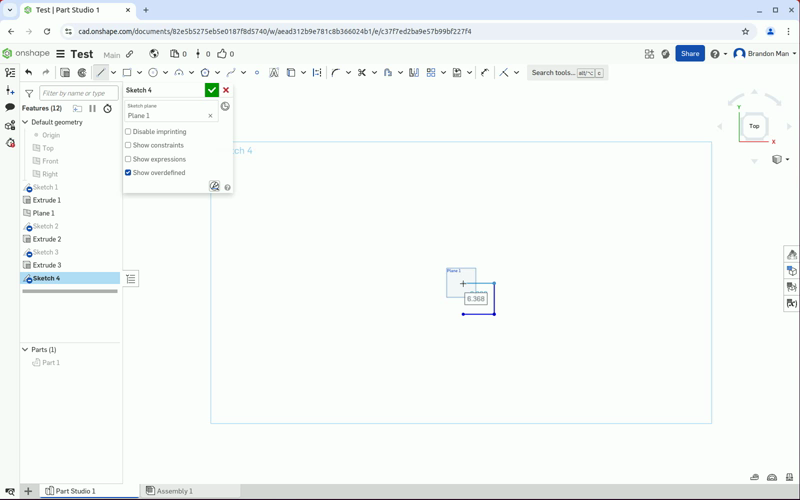
key_up(shift)
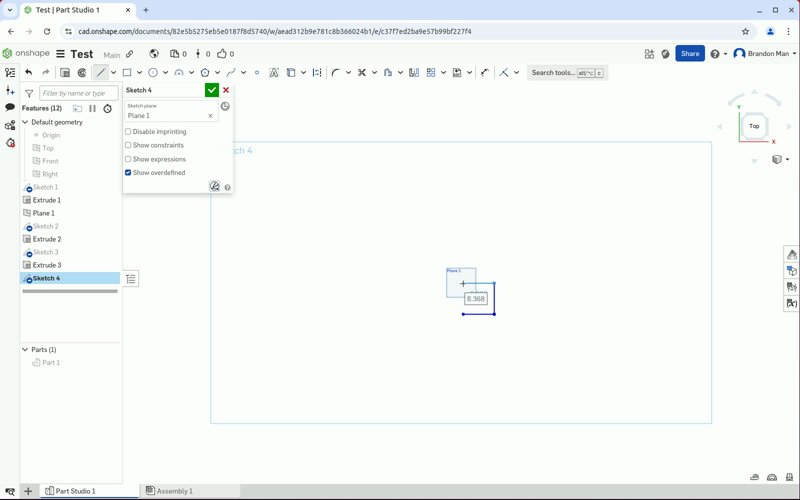
mouse_move(493, 283)
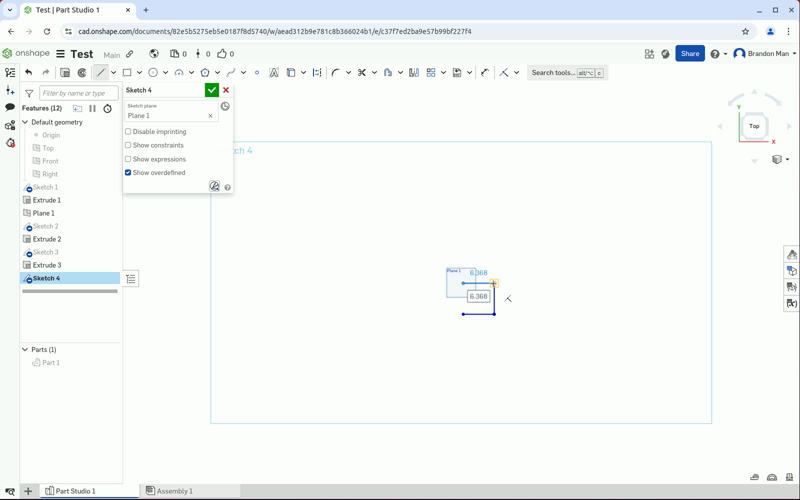
key_down(shift)
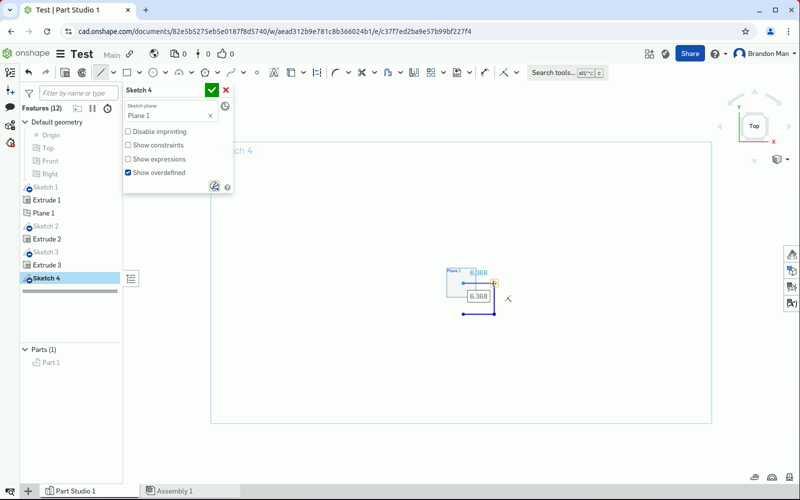
mouse_move(463, 314)
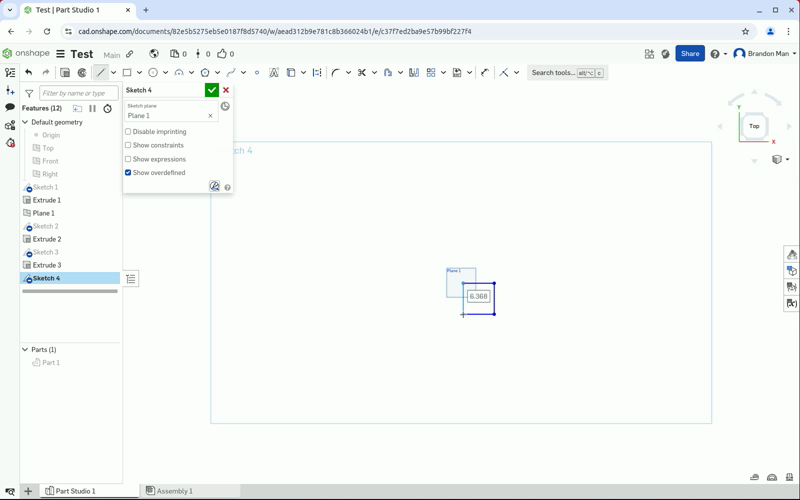
key_up(shift)
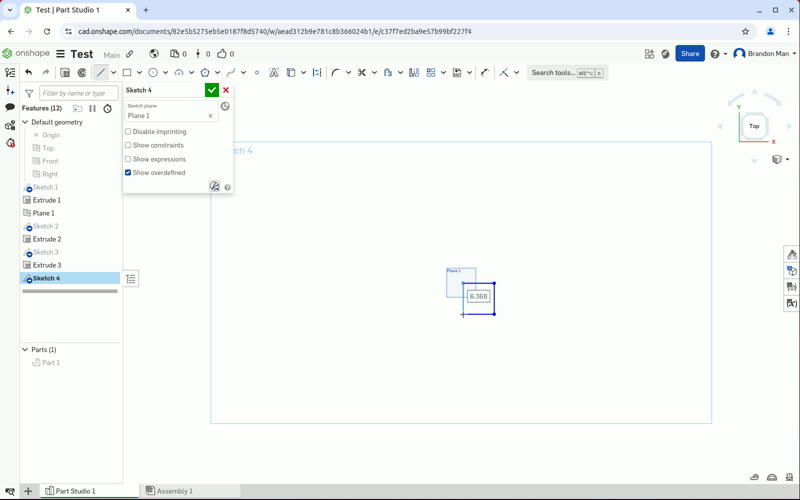
click(463, 314)
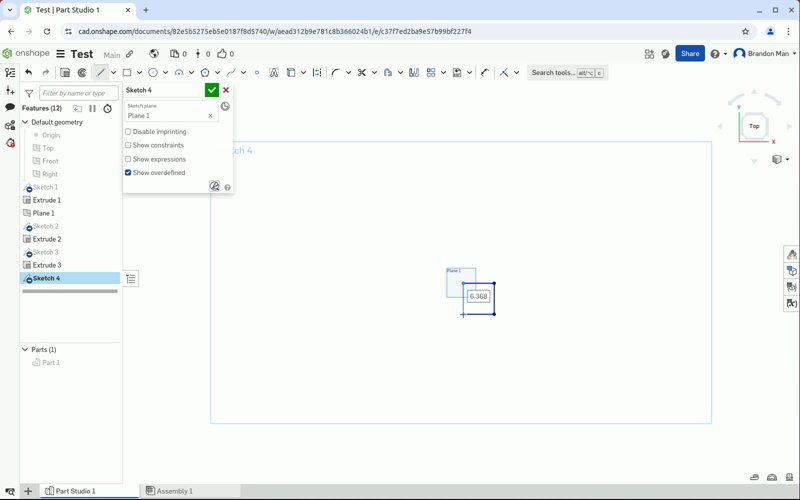
key(esc)
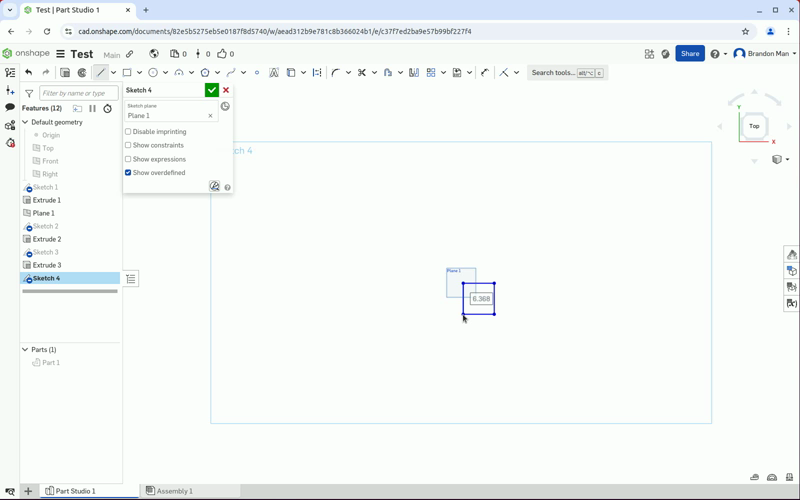
mouse_move(477, 290)
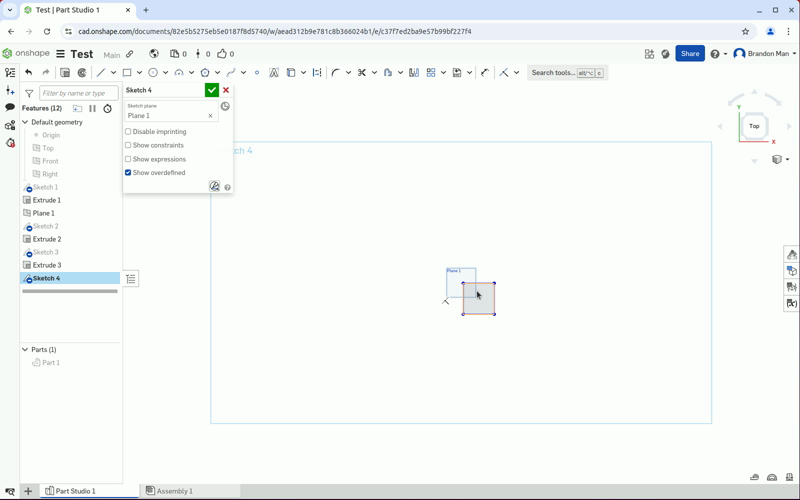
scroll(6)
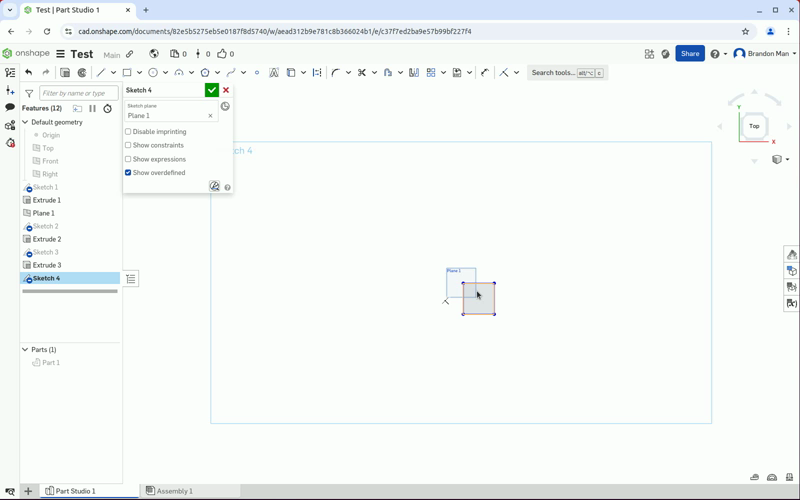
scroll(6)
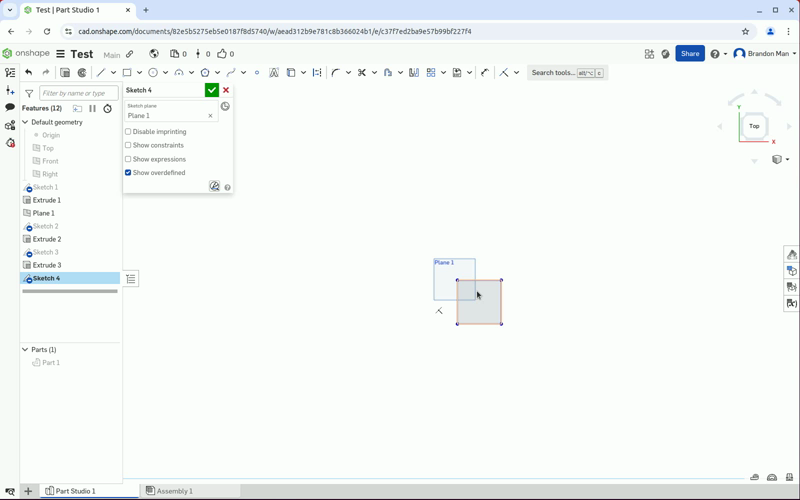
scroll(6)
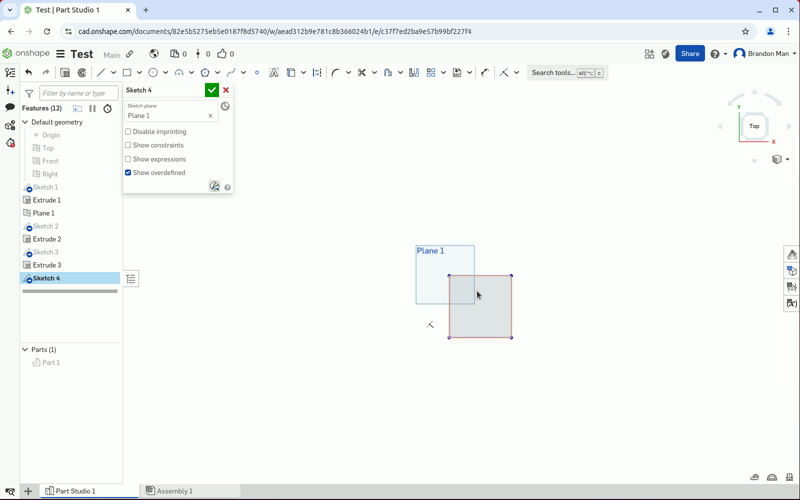
scroll(6)
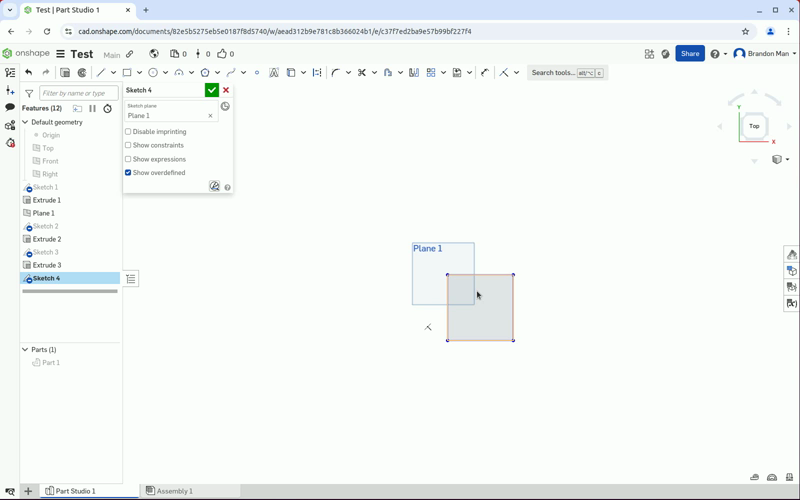
scroll(6)
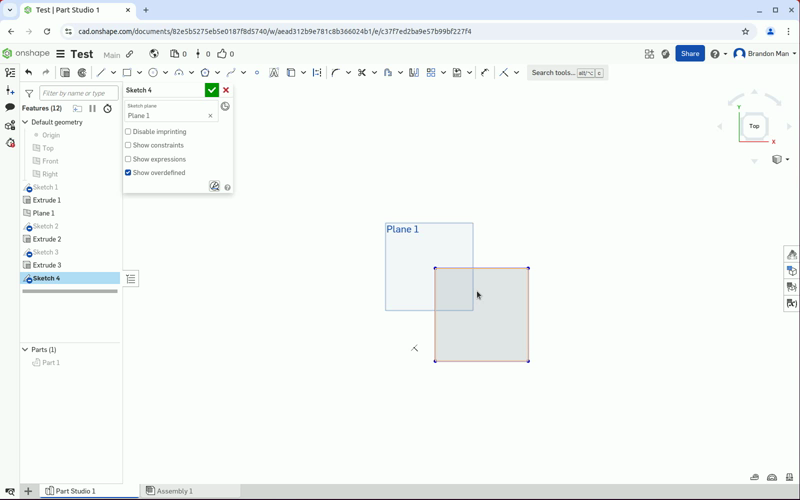
scroll(6)
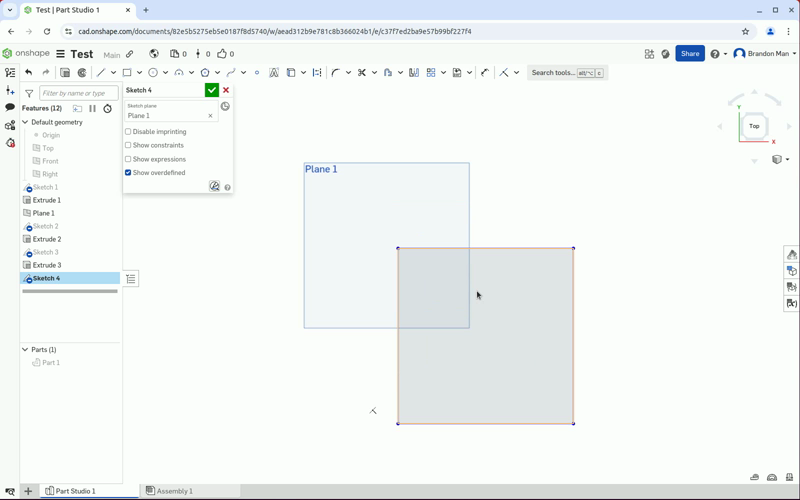
scroll(6)
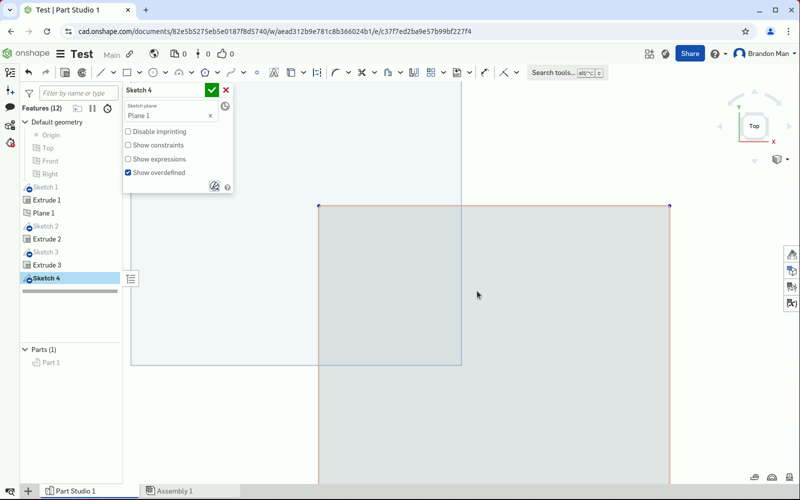
click(477, 290)
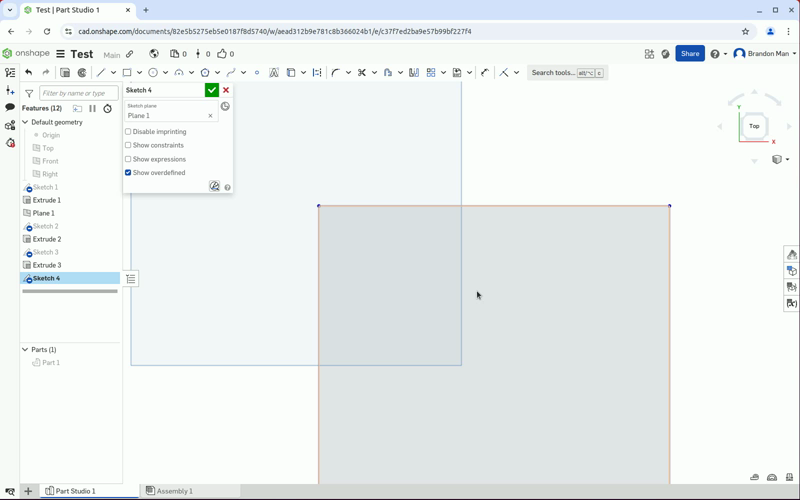
scroll(-6)
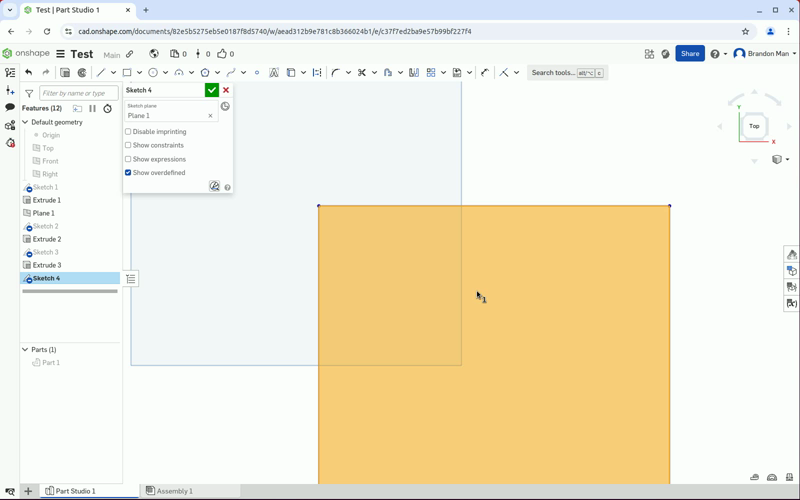
scroll(-6)
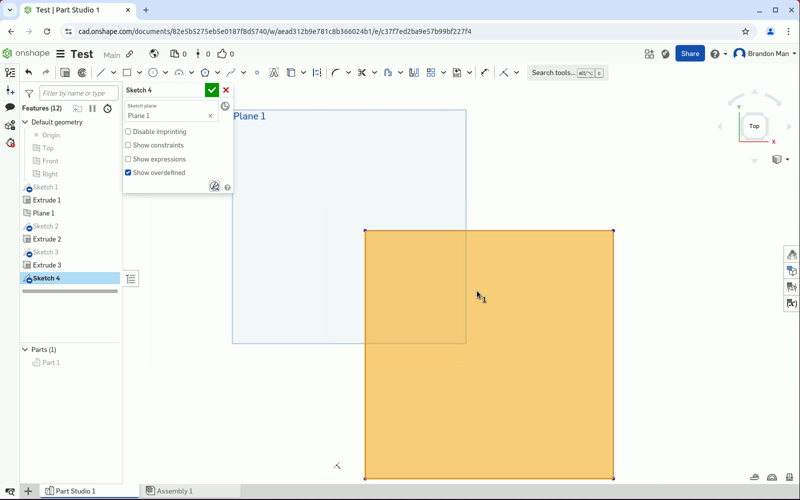
scroll(-6)
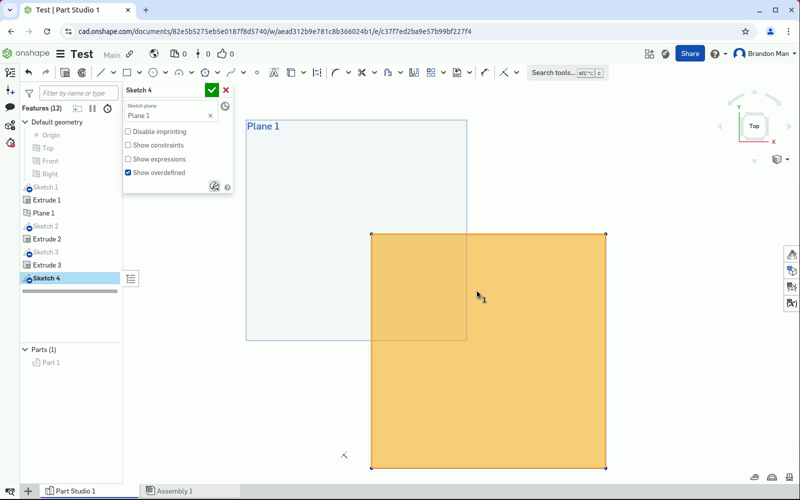
scroll(-6)
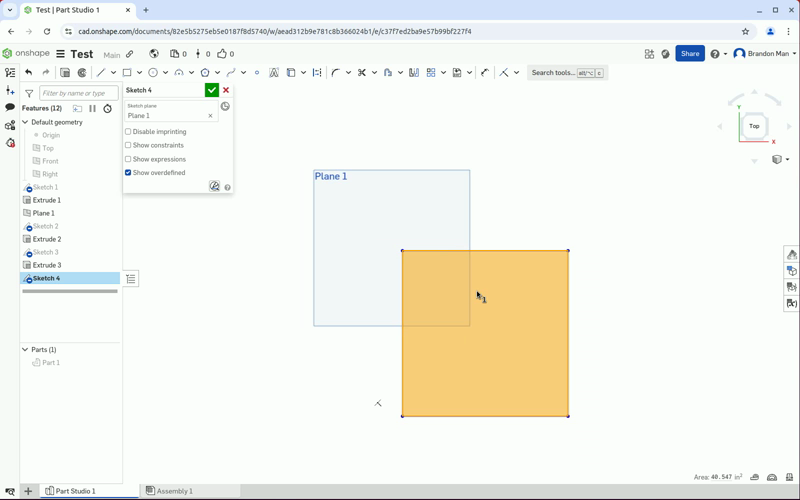
scroll(-6)
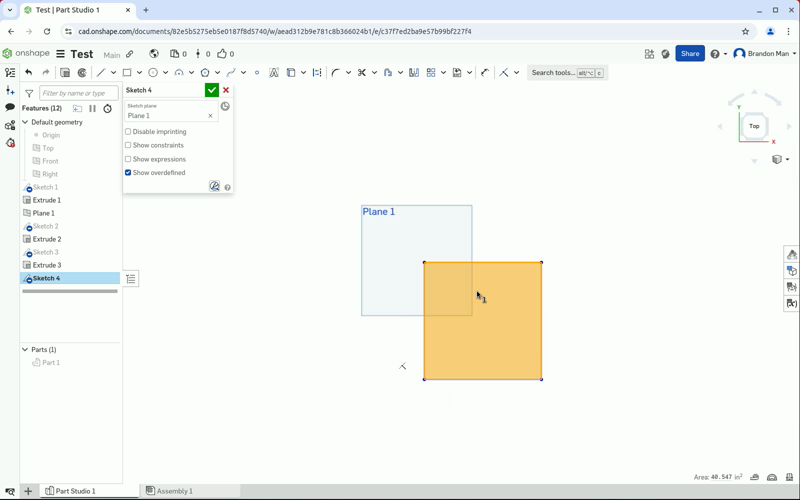
scroll(-6)
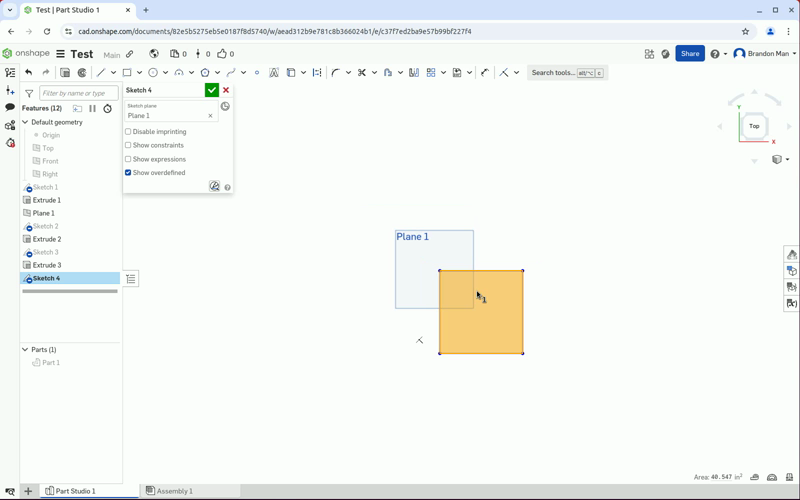
scroll(-6)
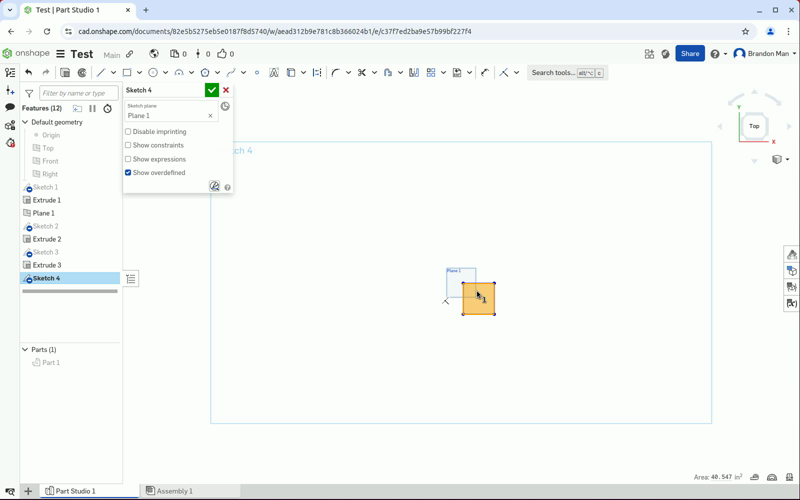
mouse_move(73, 352)
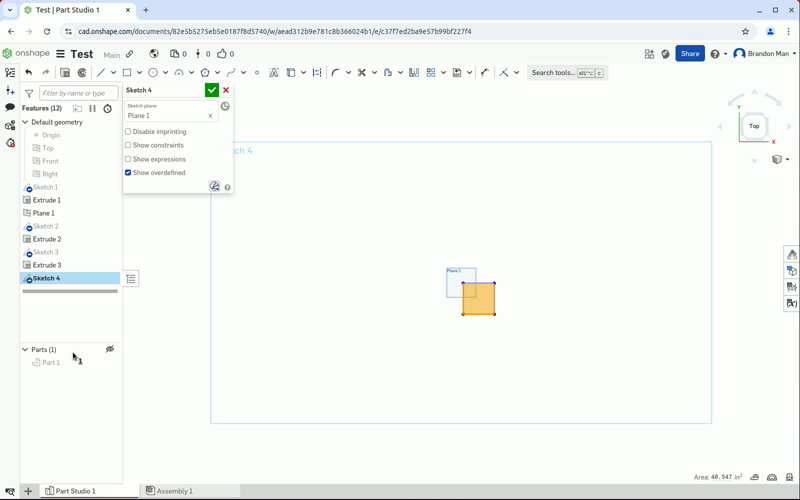
key(shift+y)
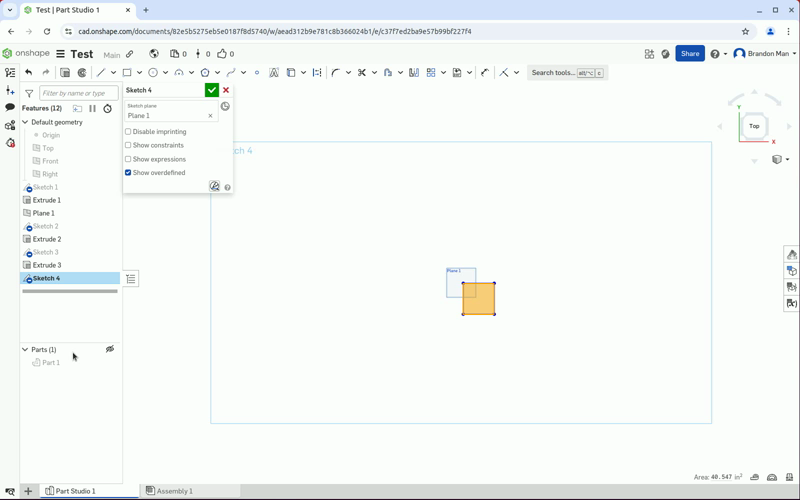
key(shift+e)
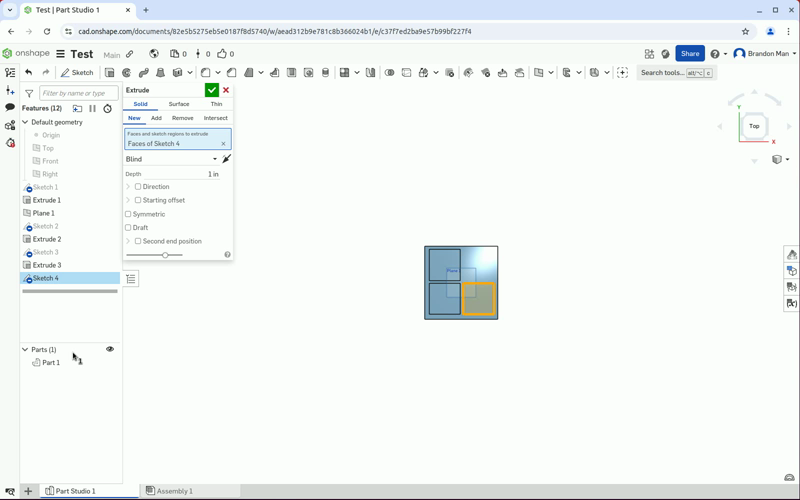
mouse_move(143, 106)
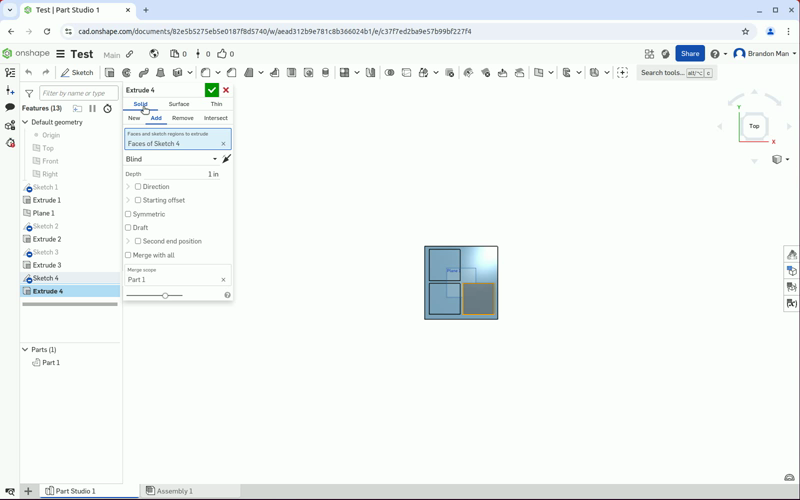
click(143, 106)
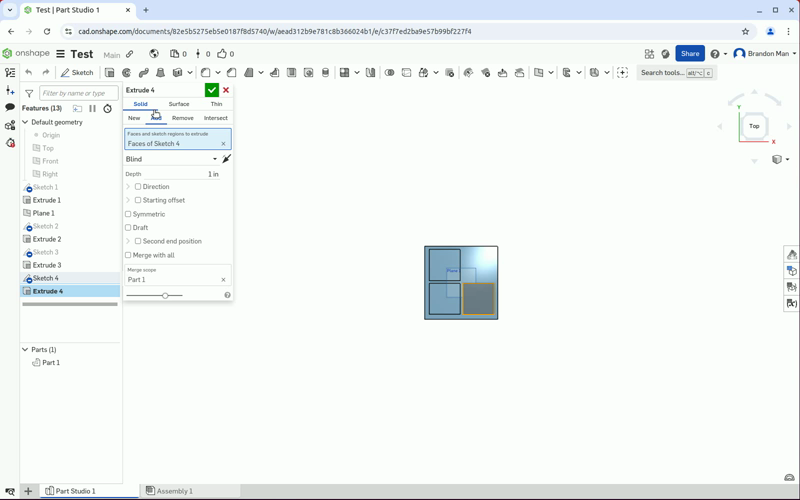
mouse_move(186, 120)
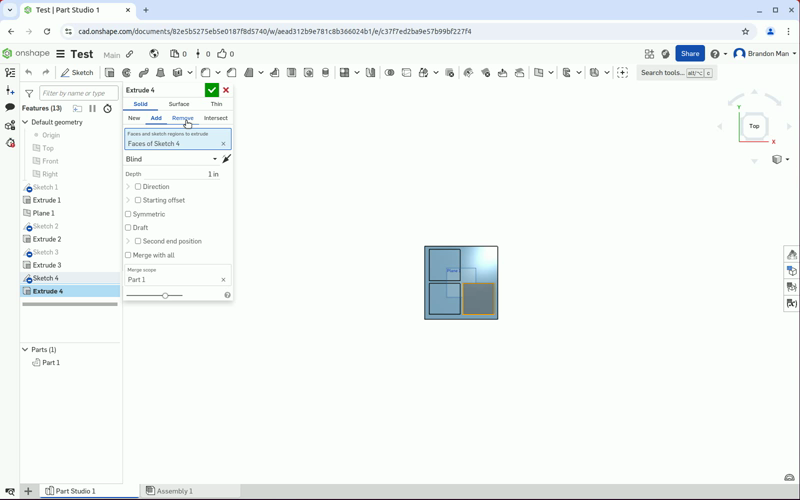
click(186, 120)
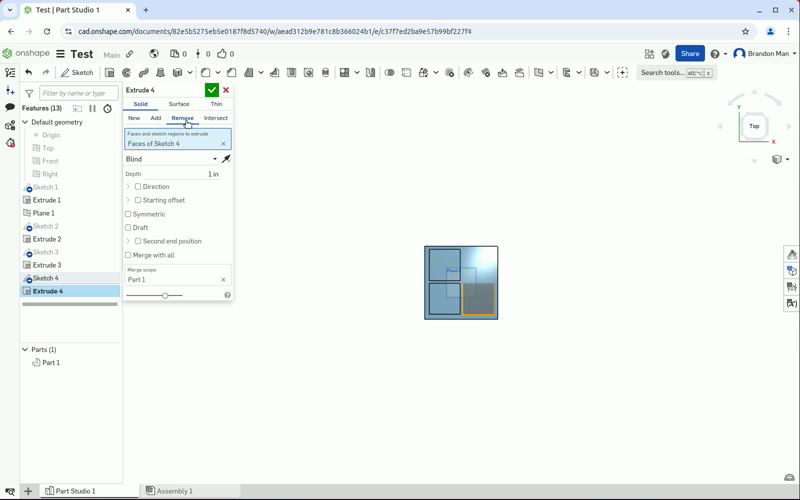
key(tab, 4)
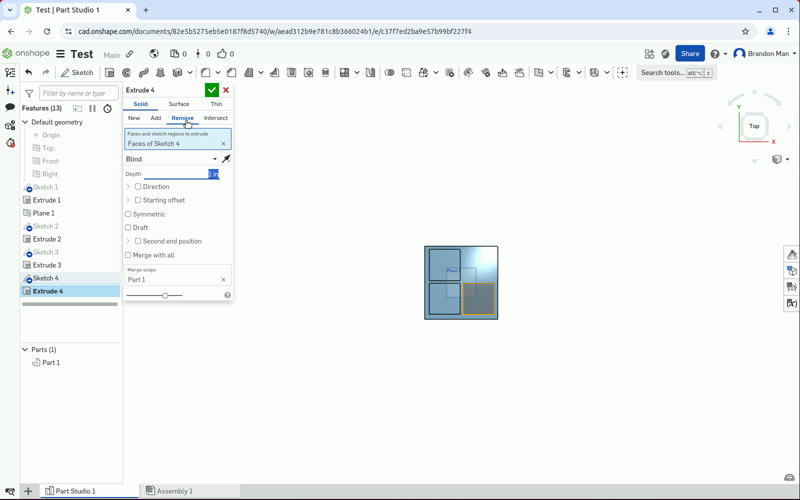
text(22.386)
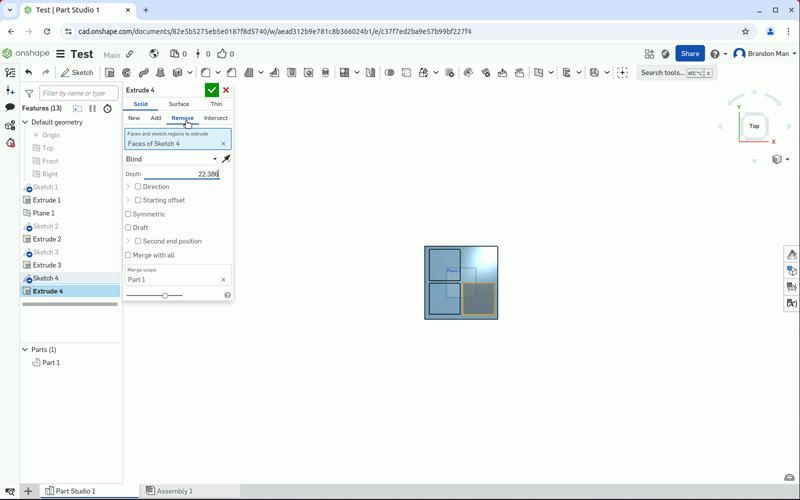
key(tab, 6)
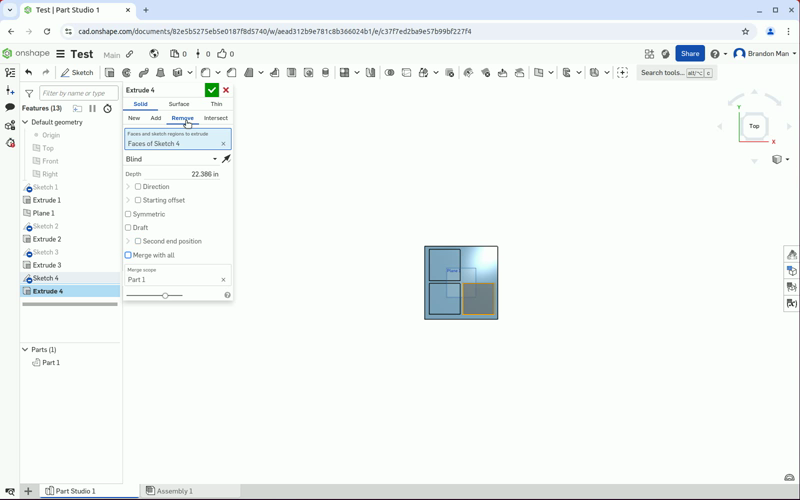
key(space)
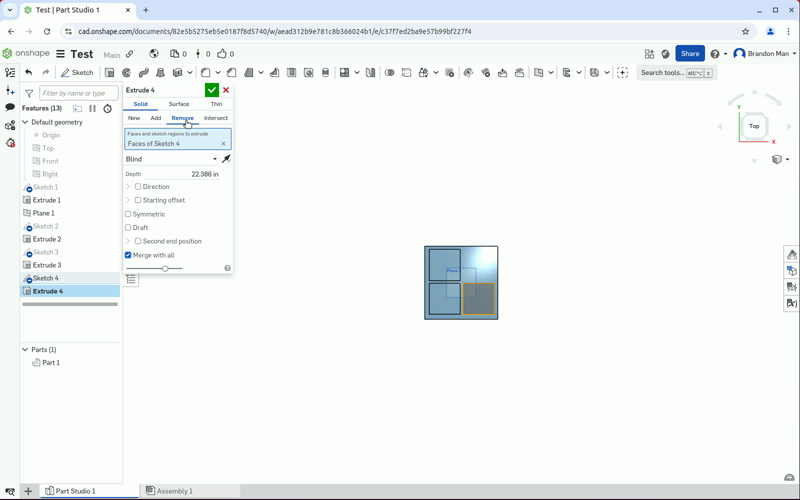
key(enter)
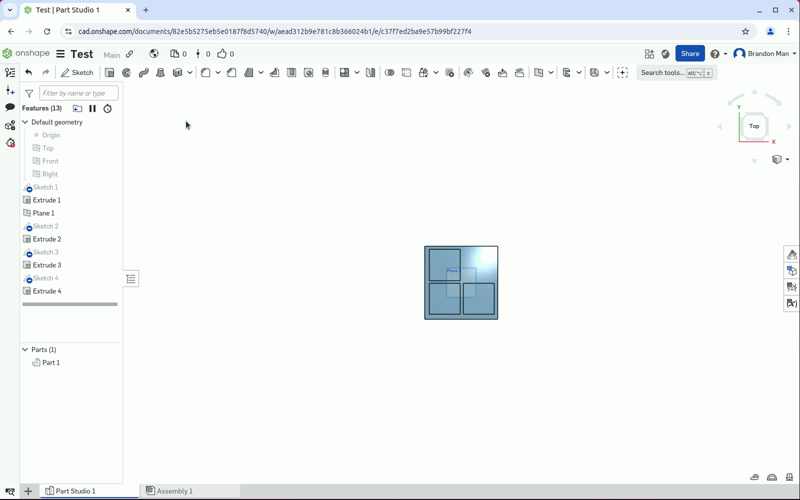
key(shift+h)
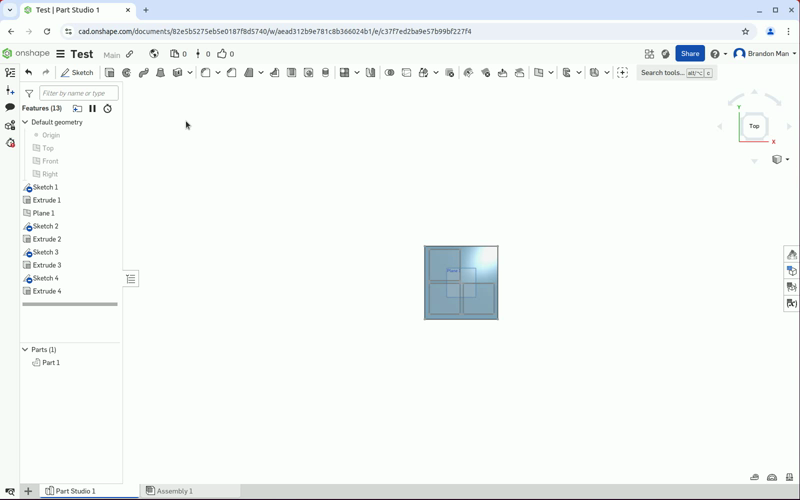
key(shift+h)
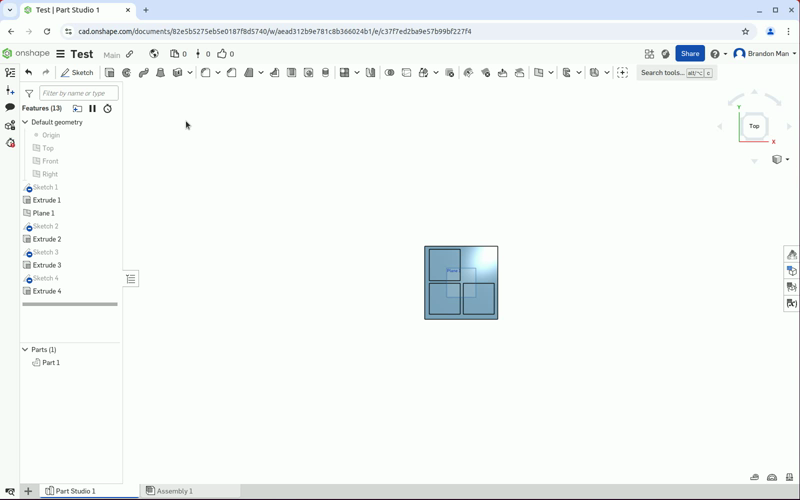
mouse_move(73, 189)
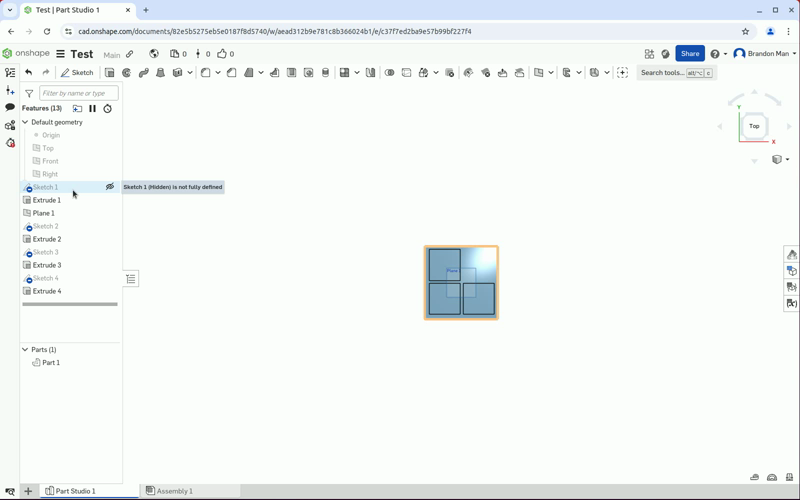
click(73, 189)
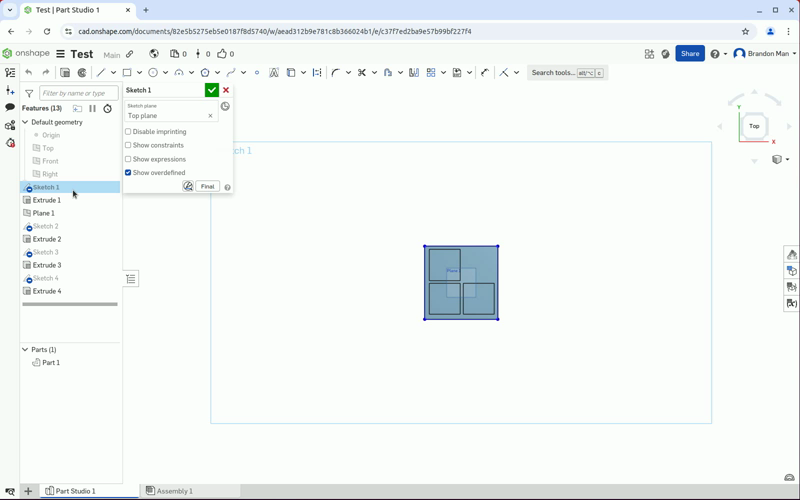
mouse_move(229, 92)
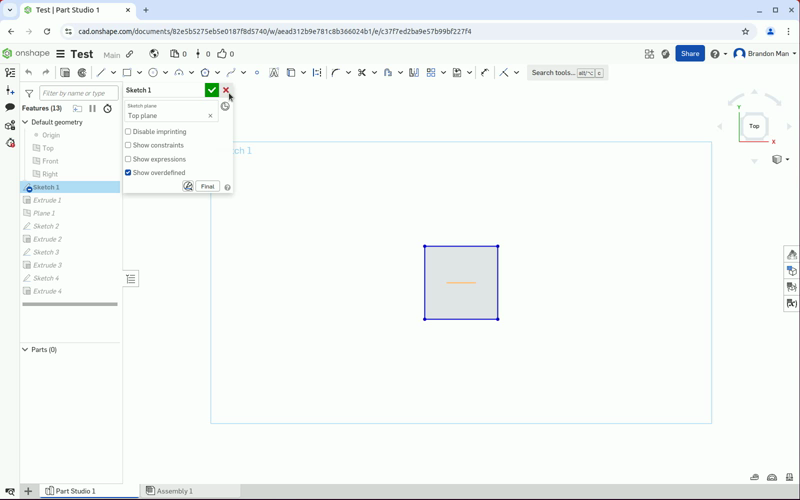
click(229, 92)
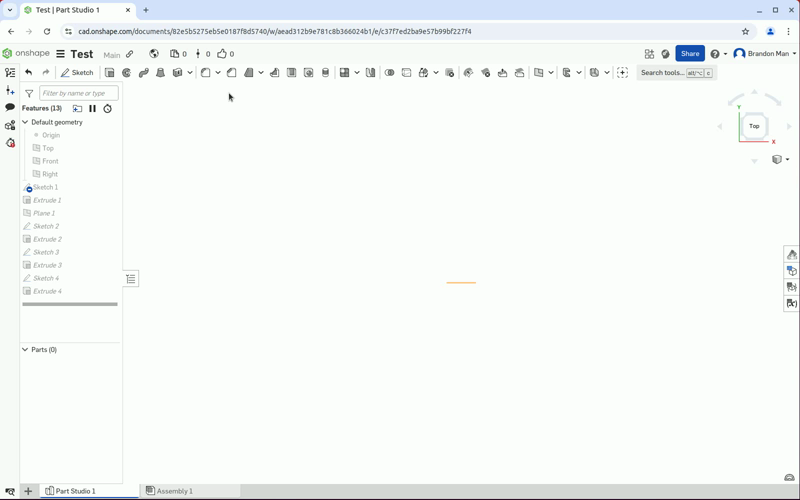
key(shift+s)
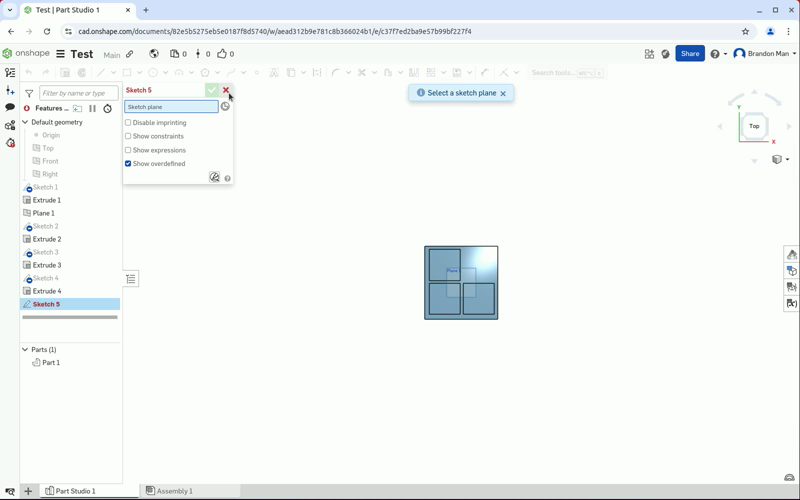
mouse_move(73, 215)
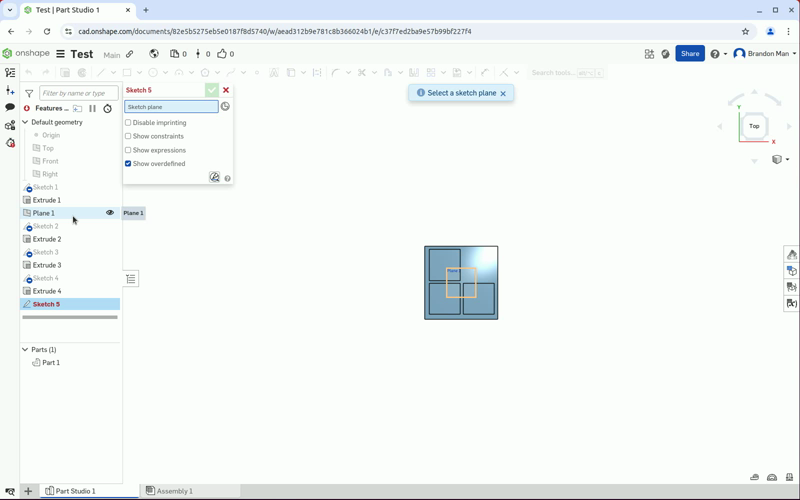
click(73, 215)
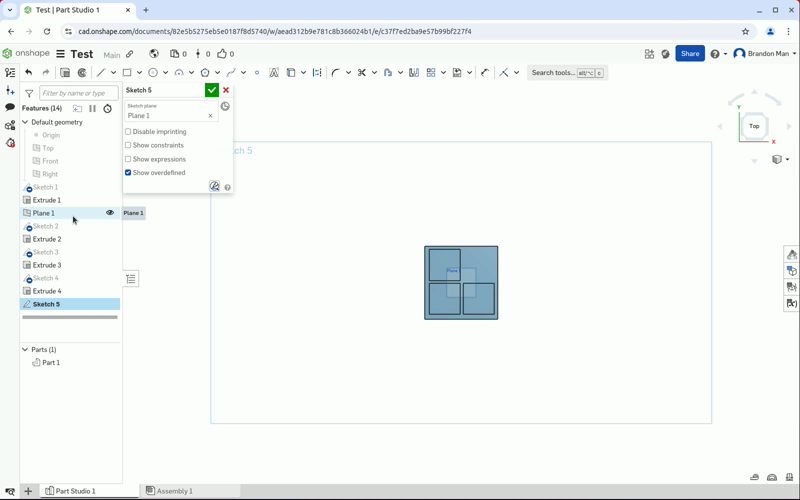
mouse_move(73, 352)
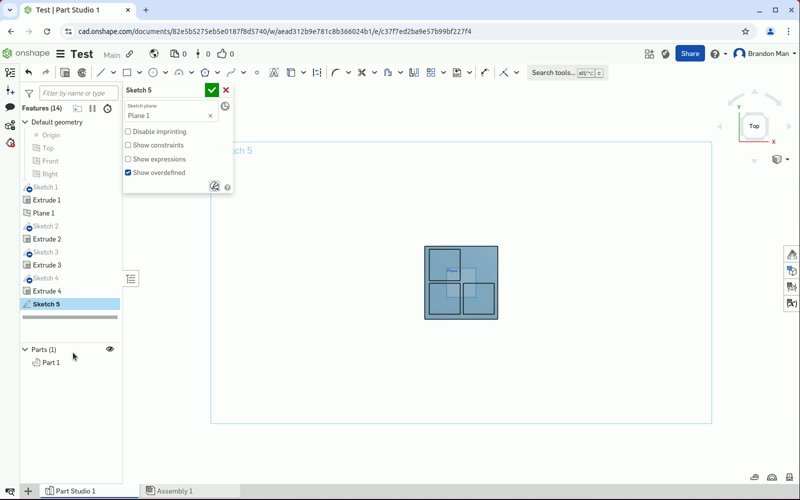
key(y)
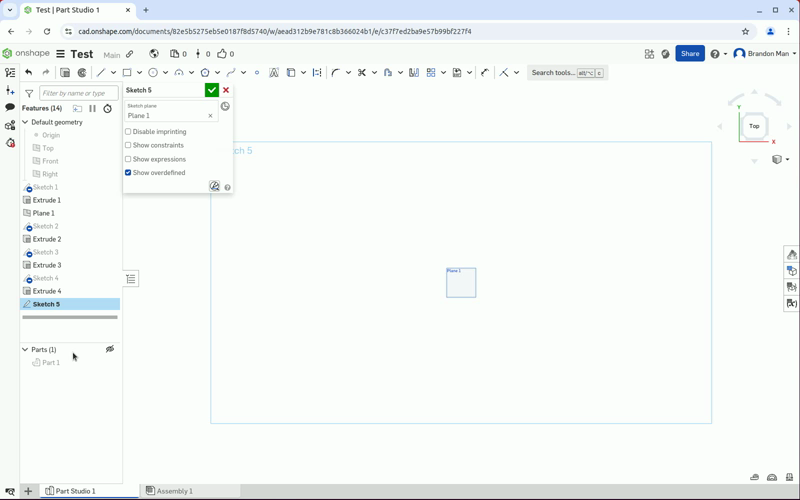
key(l)
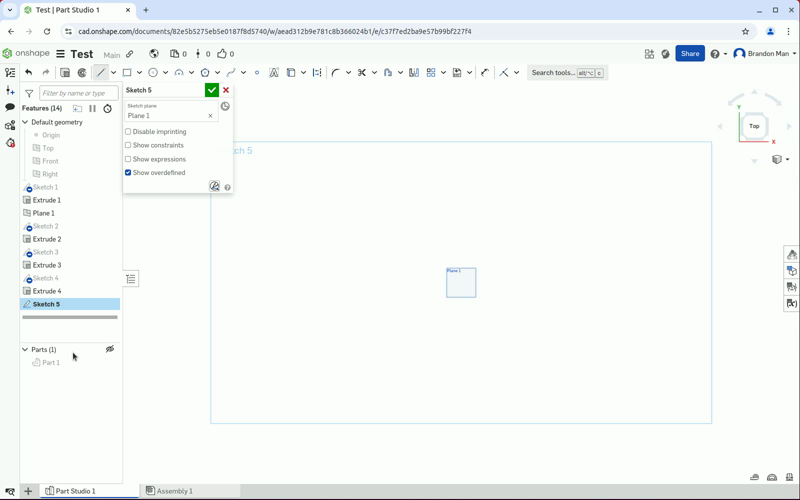
key_down(shift)
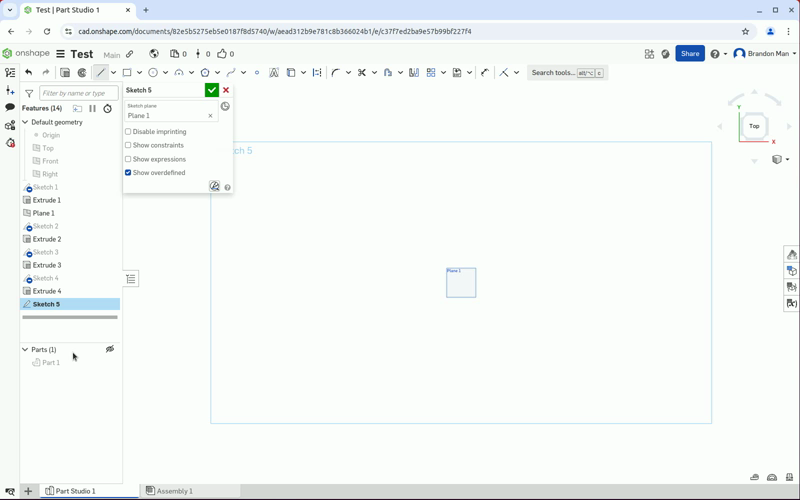
mouse_move(463, 280)
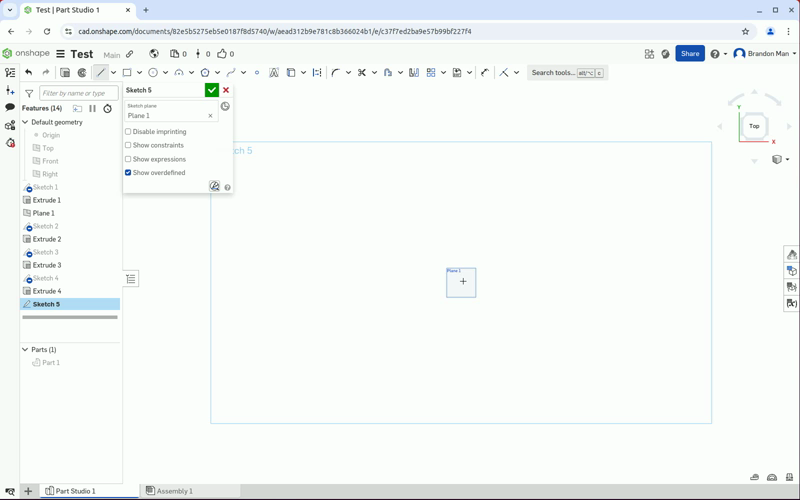
click(463, 280)
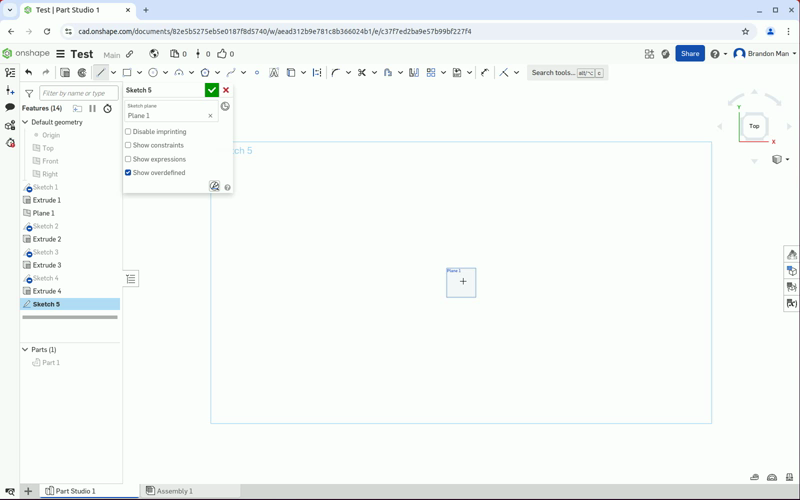
key_up(shift)
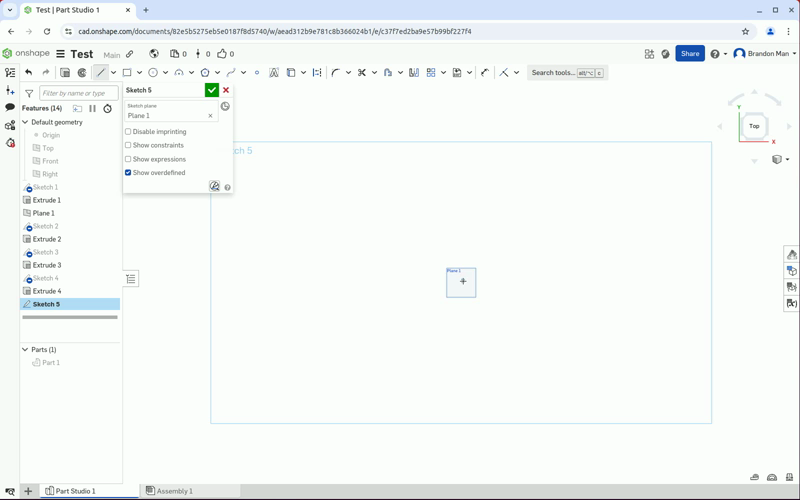
key_down(shift)
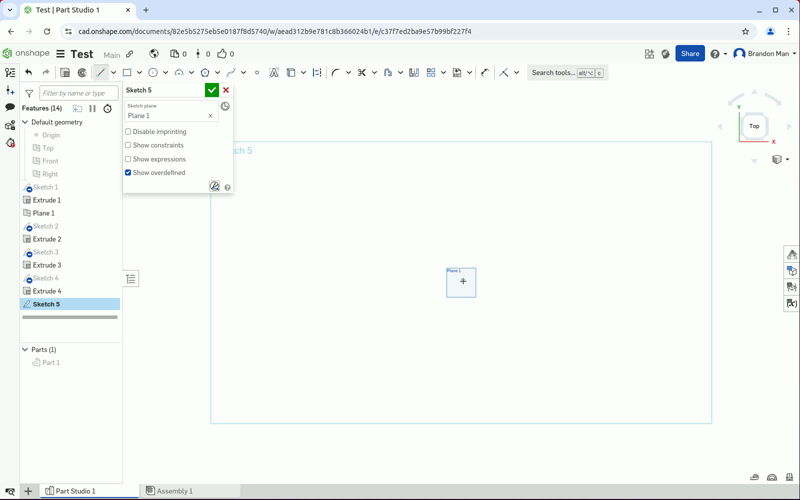
mouse_move(493, 280)
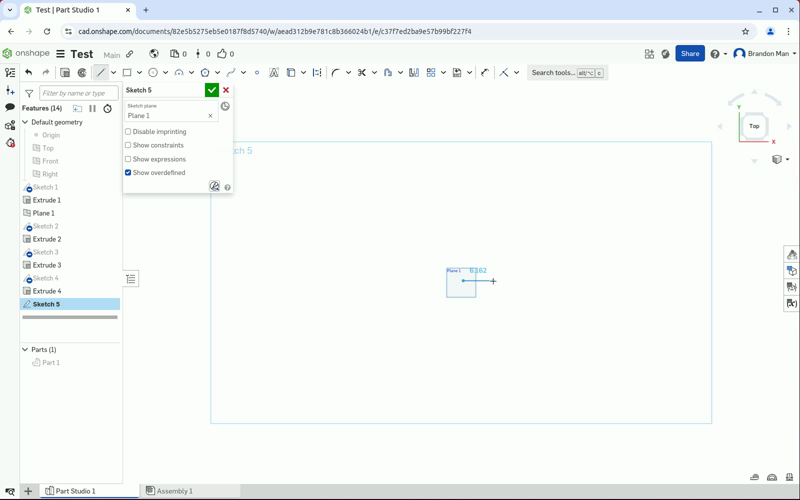
mouse_move(494, 280)
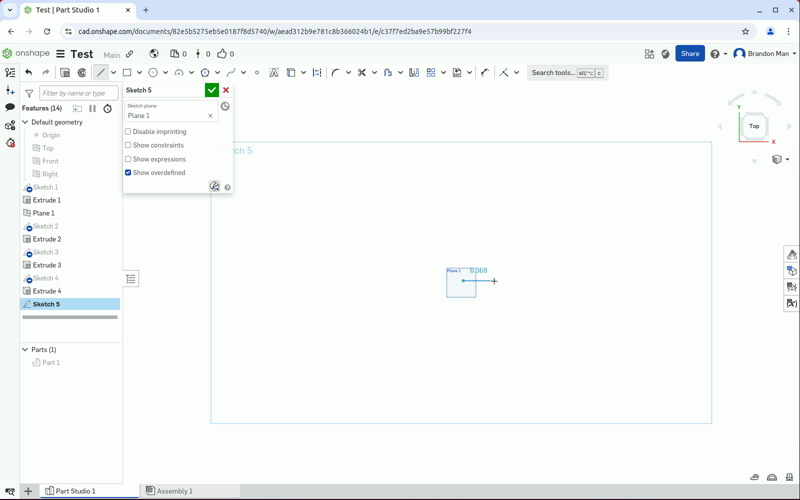
click(494, 280)
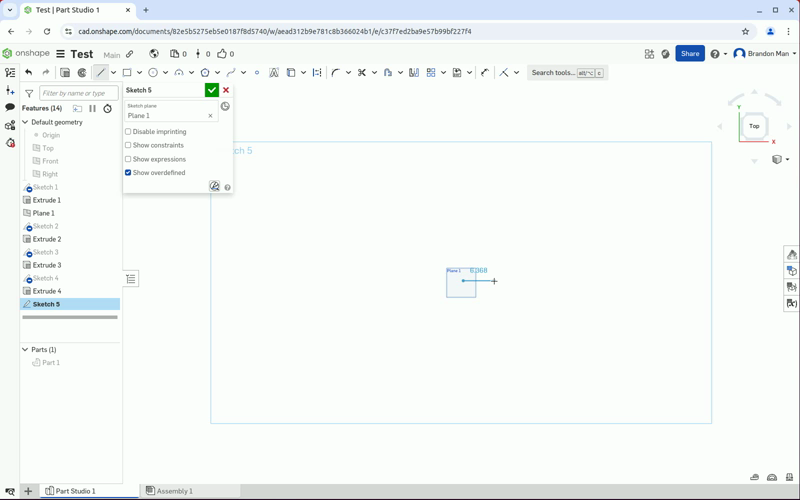
key_up(shift)
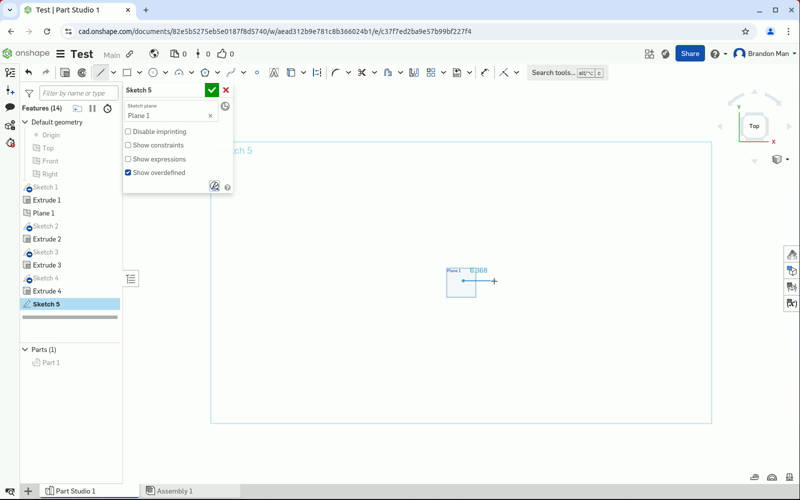
key_down(shift)
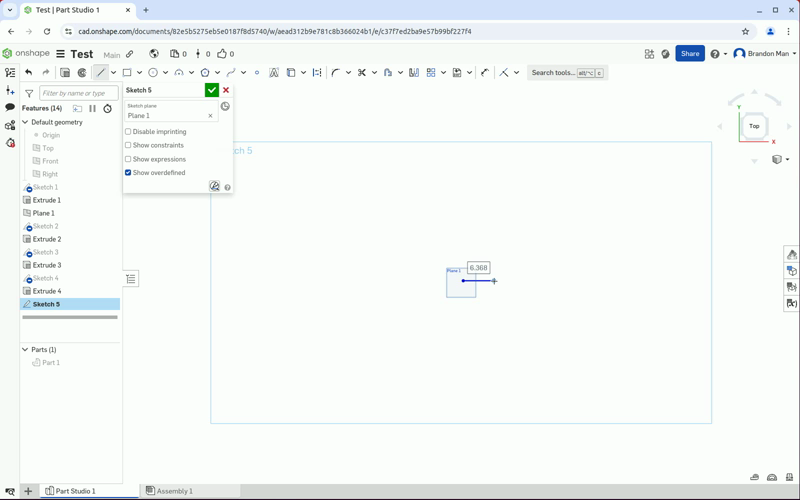
mouse_move(524, 280)
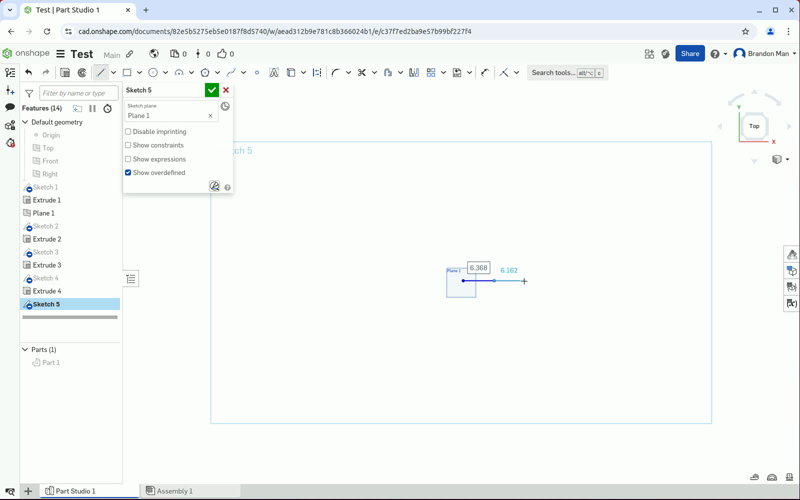
mouse_move(494, 249)
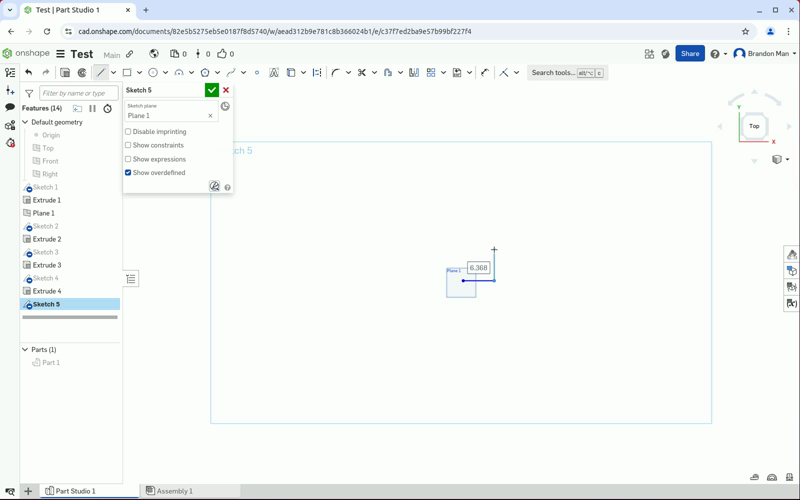
click(494, 249)
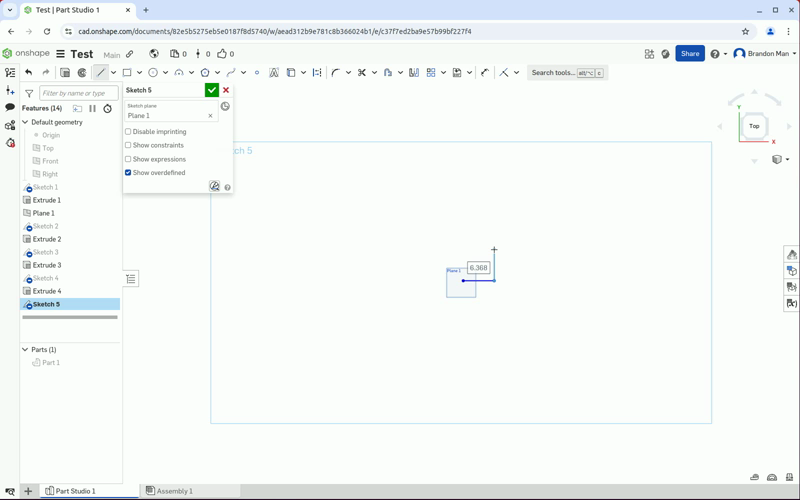
key_up(shift)
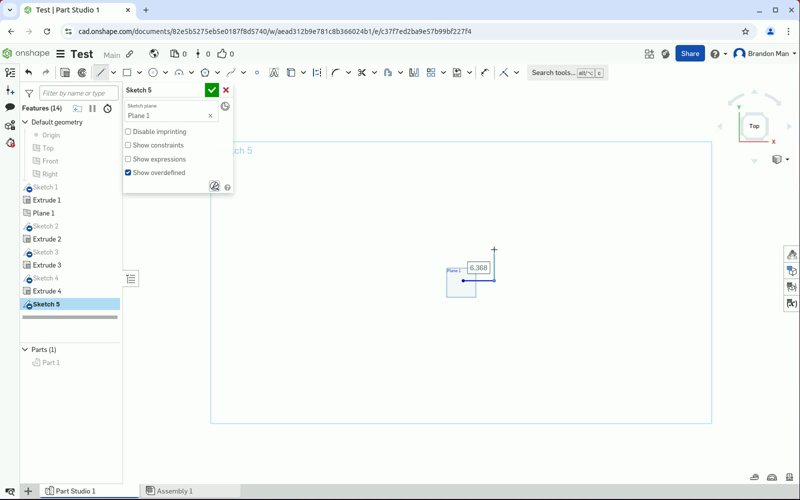
key_down(shift)
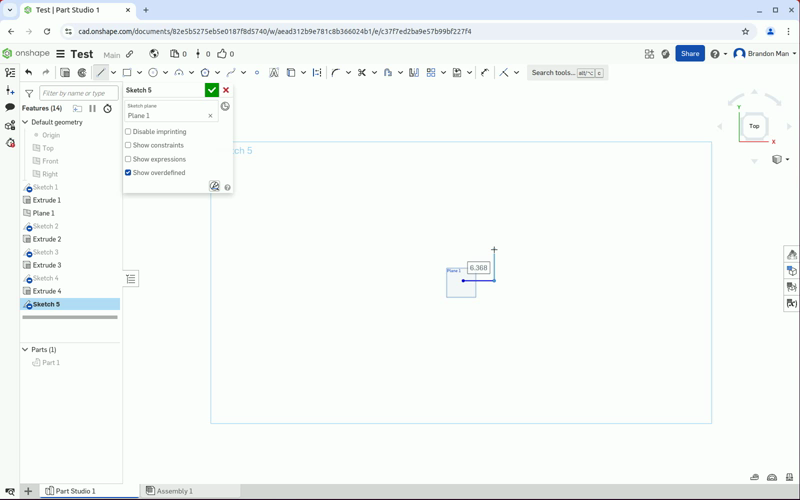
mouse_move(524, 249)
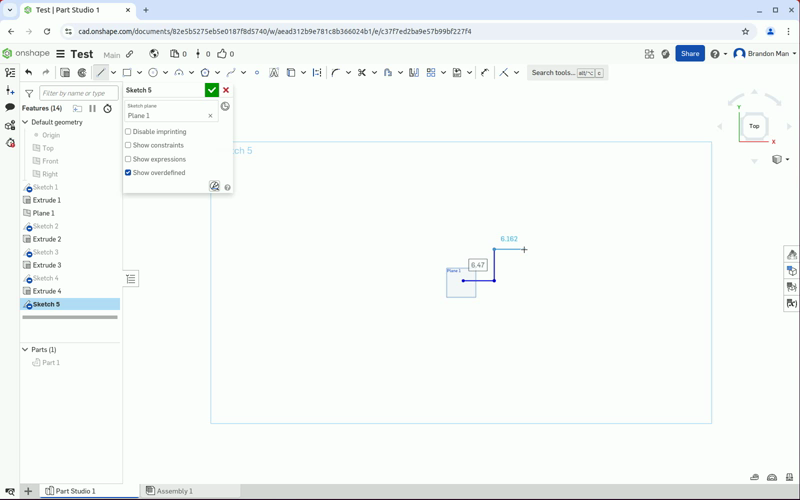
mouse_move(463, 249)
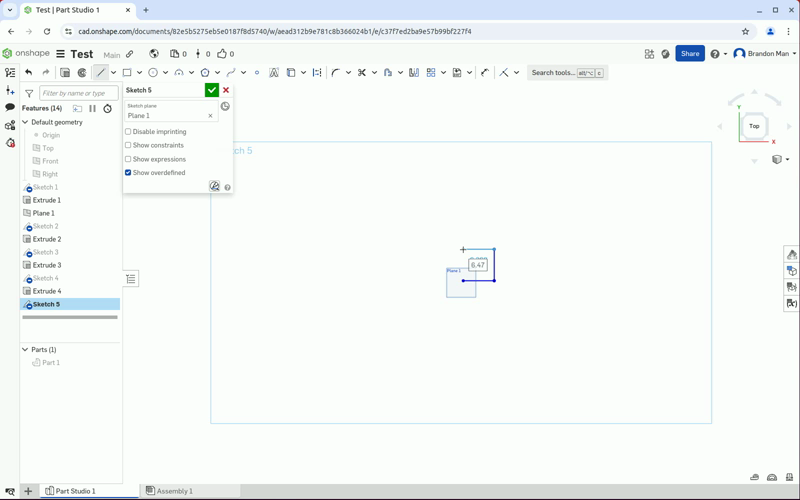
click(463, 249)
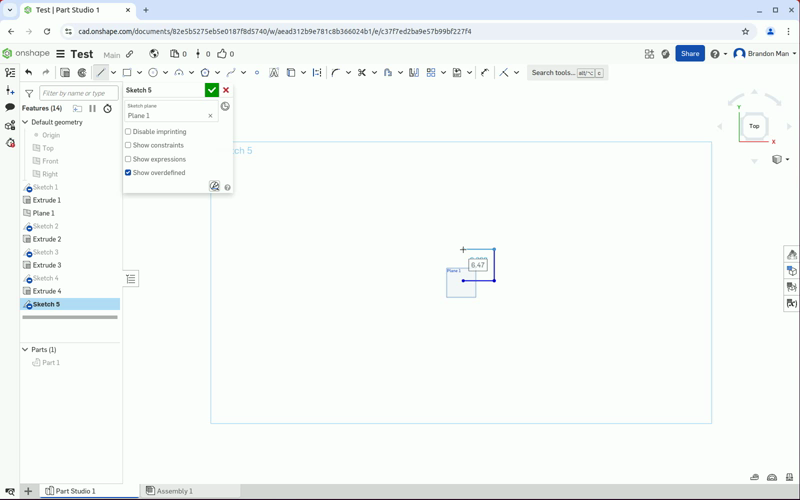
key_up(shift)
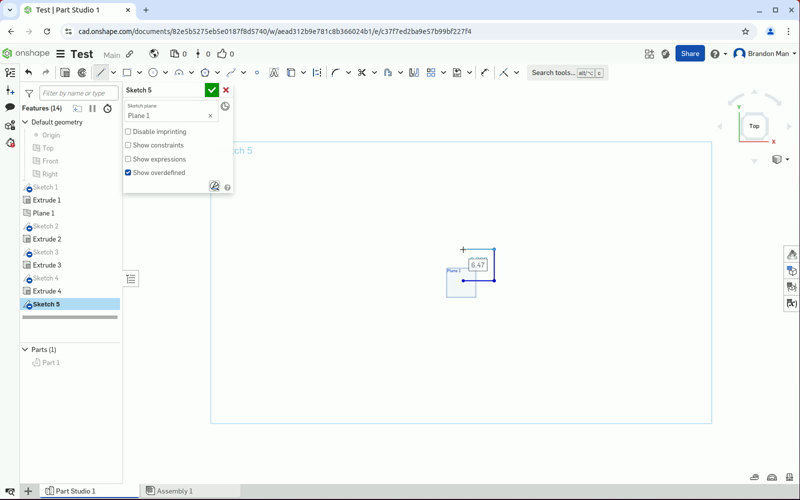
mouse_move(493, 249)
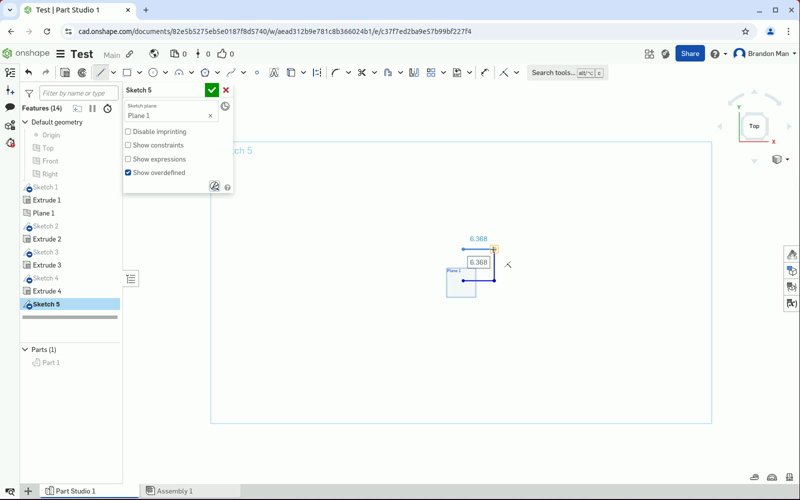
key_down(shift)
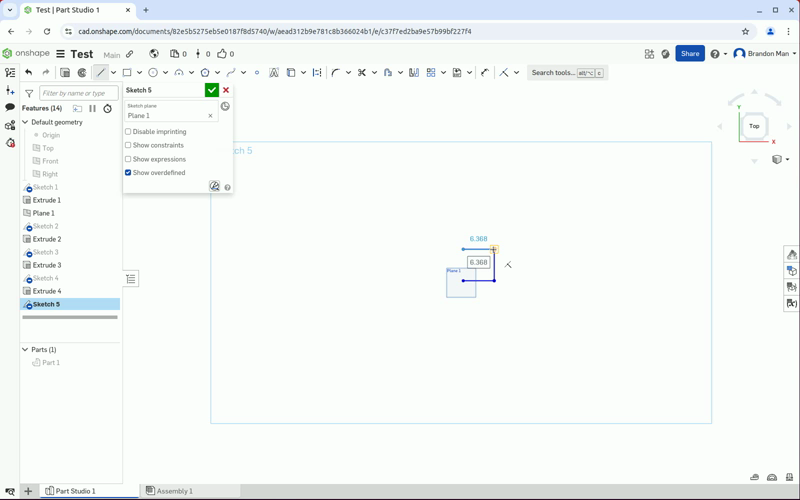
mouse_move(463, 280)
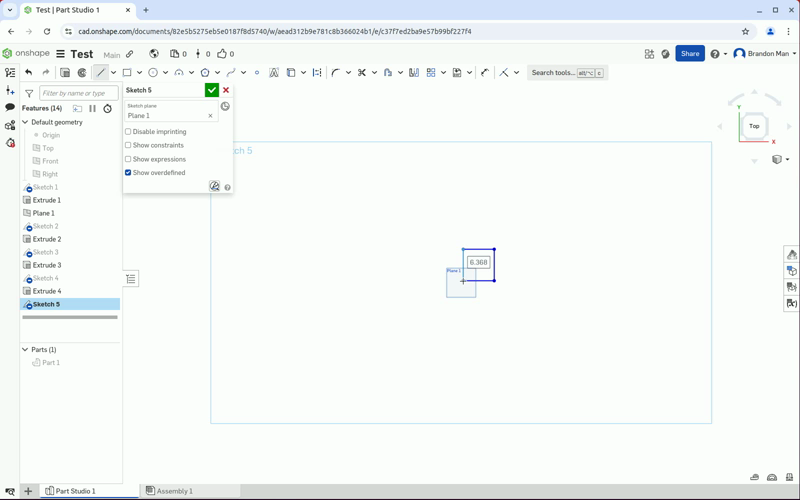
key_up(shift)
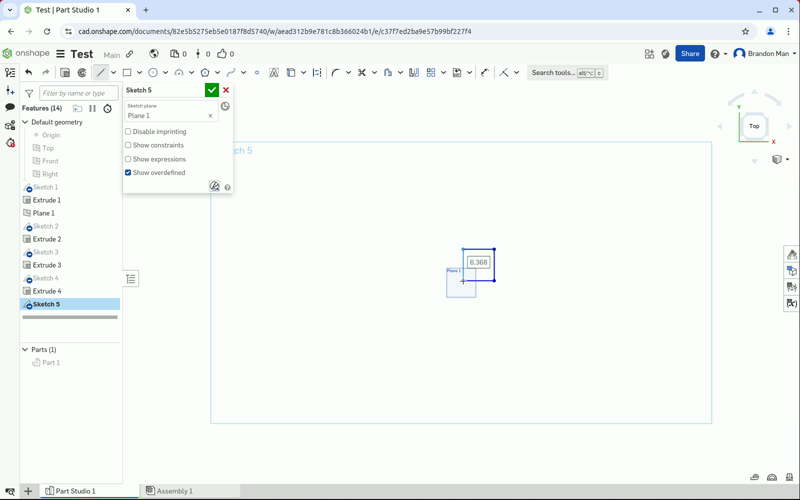
click(463, 280)
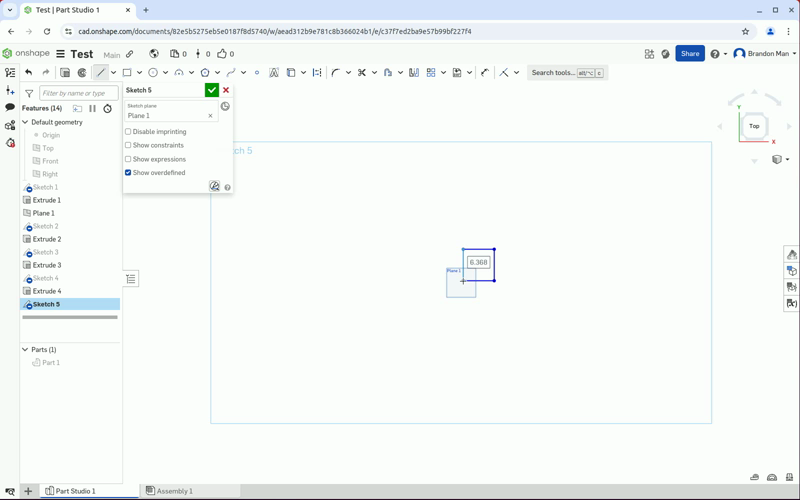
key(esc)
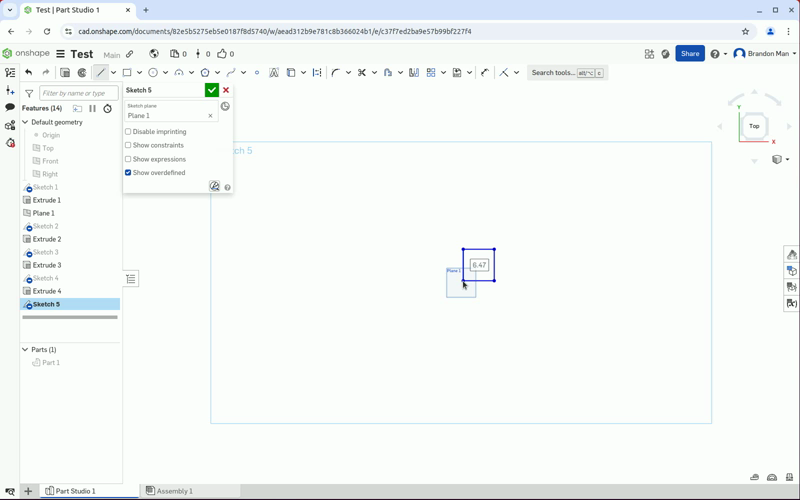
mouse_move(491, 257)
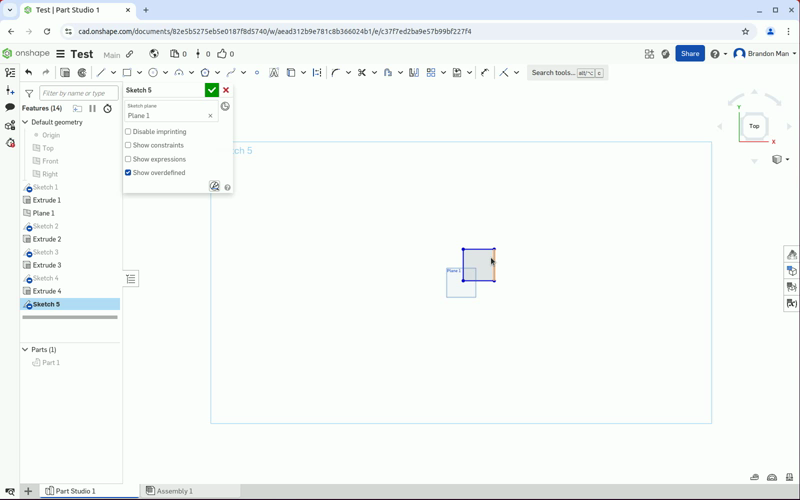
scroll(6)
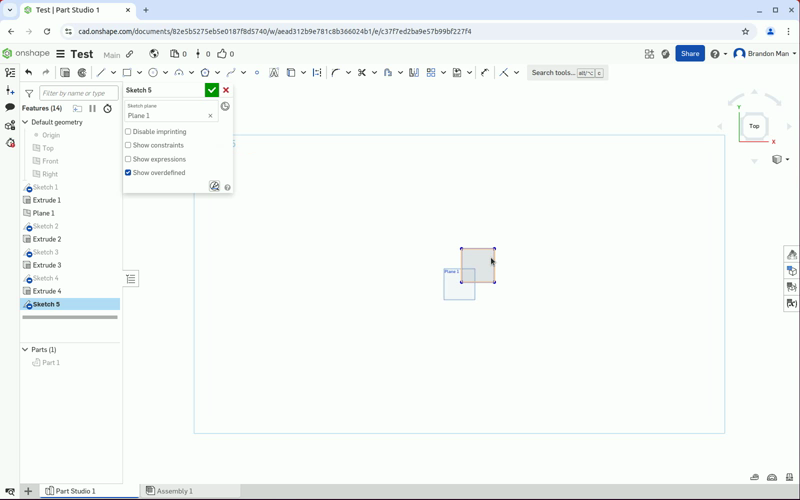
scroll(6)
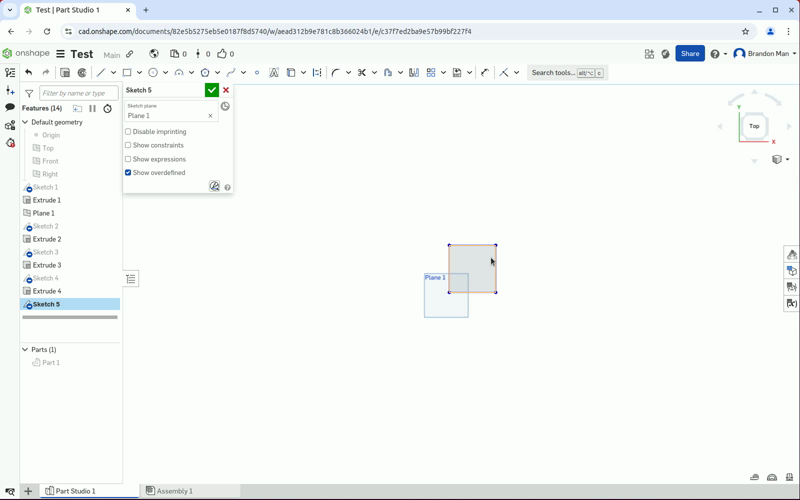
scroll(6)
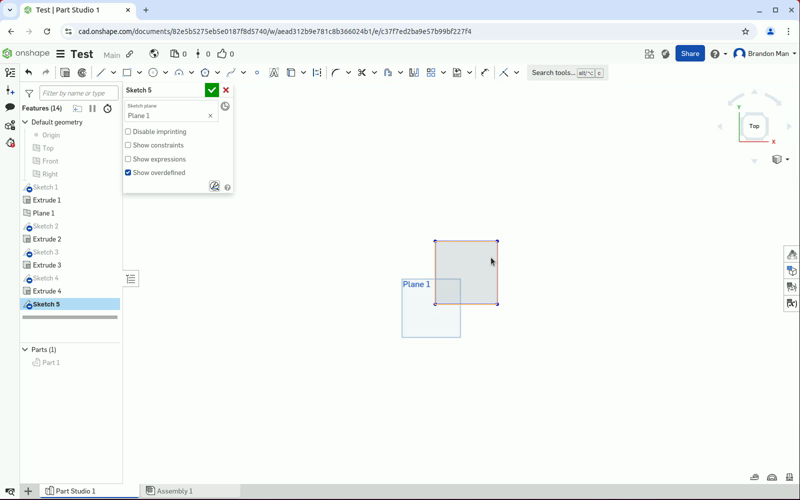
scroll(6)
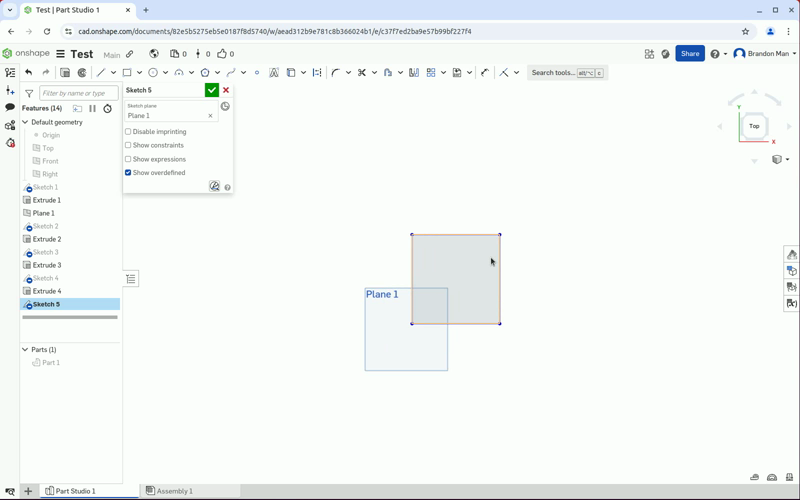
scroll(6)
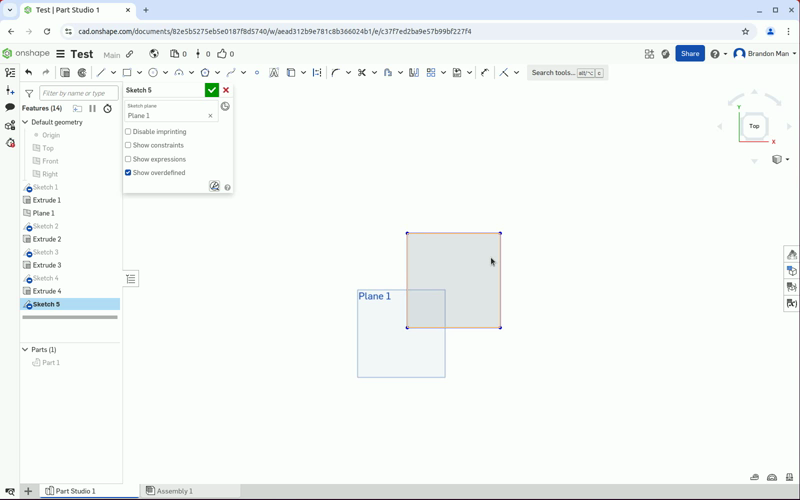
scroll(6)
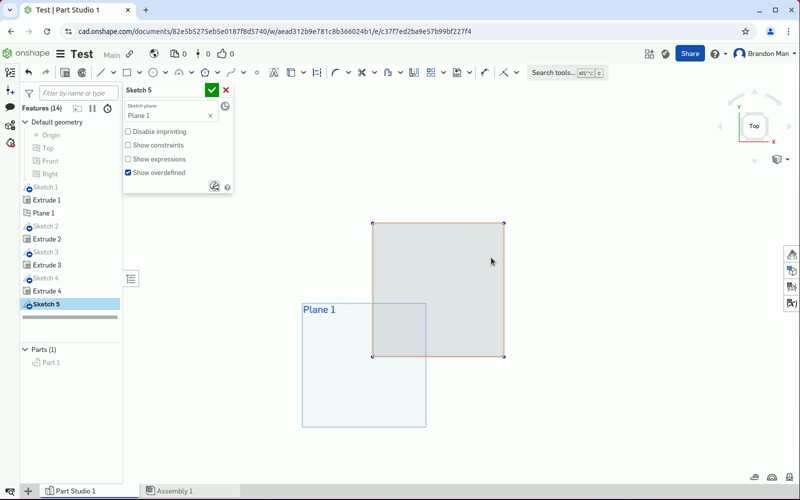
scroll(6)
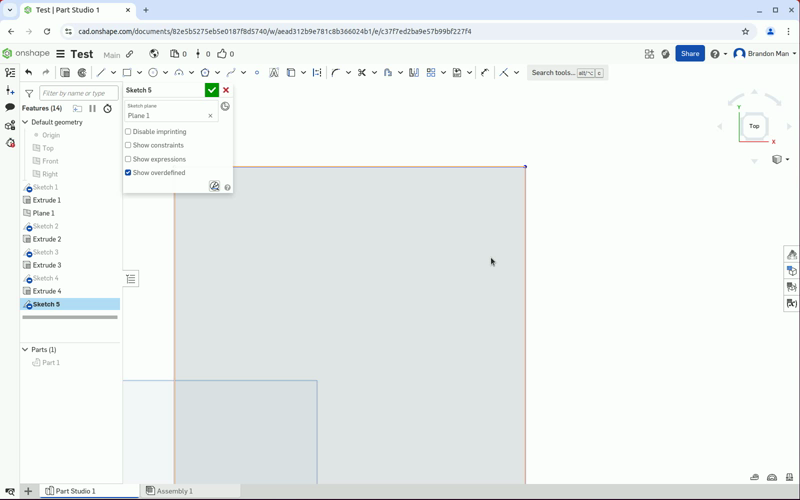
click(491, 257)
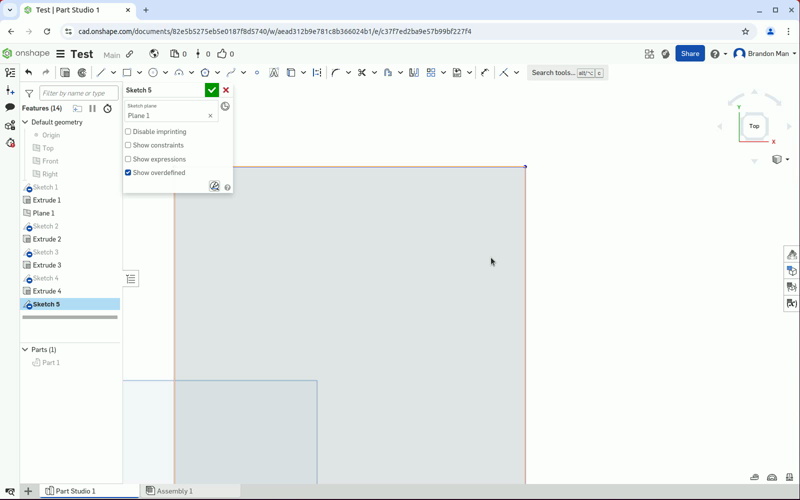
scroll(-6)
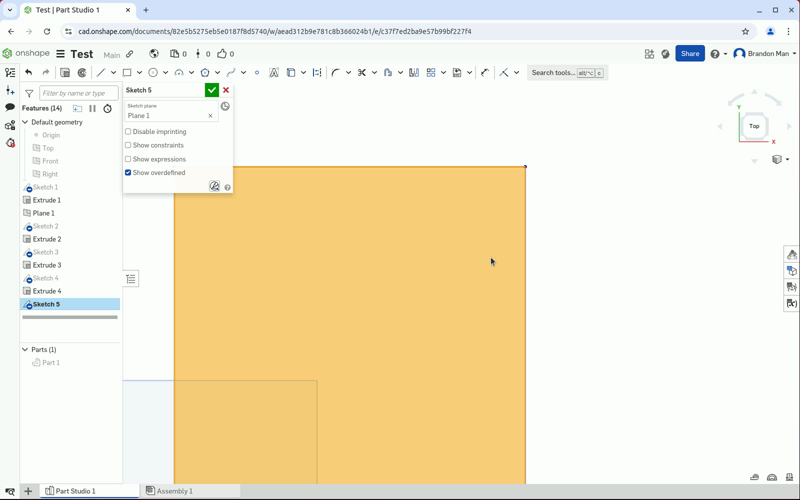
scroll(-6)
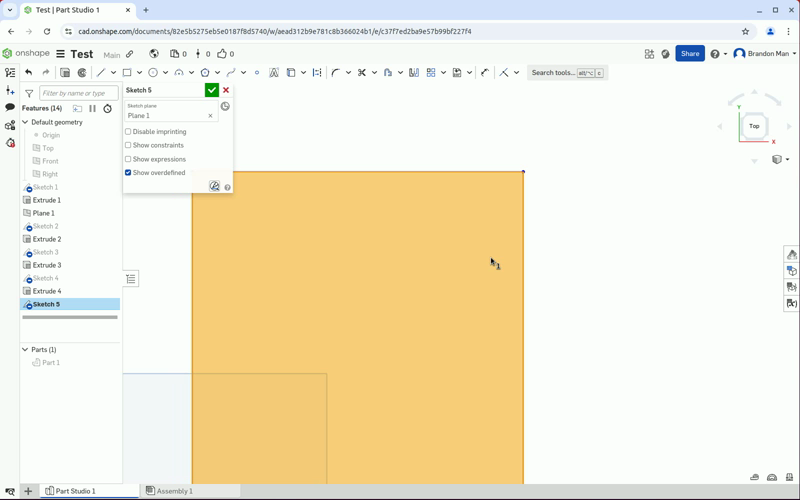
scroll(-6)
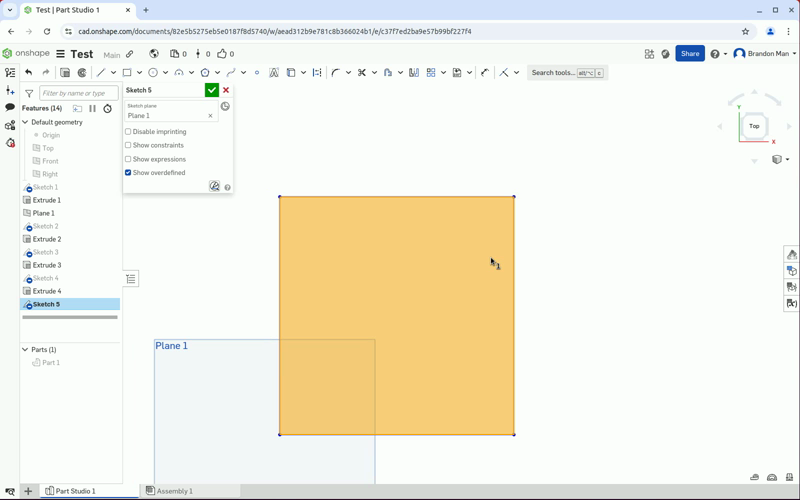
scroll(-6)
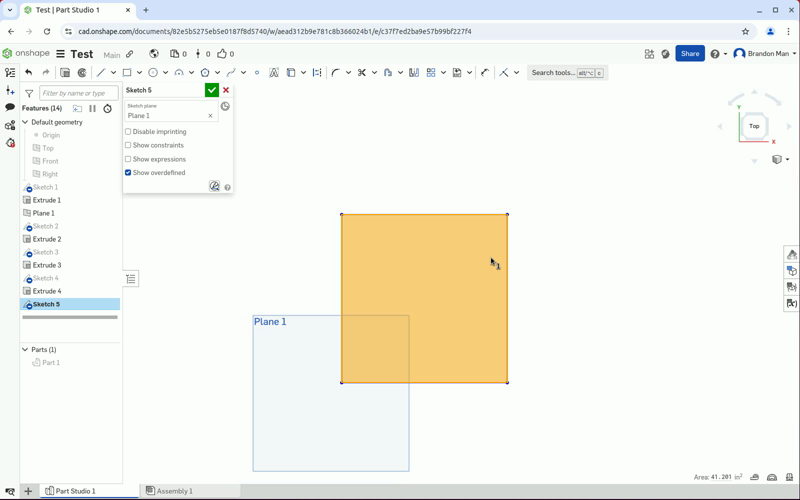
scroll(-6)
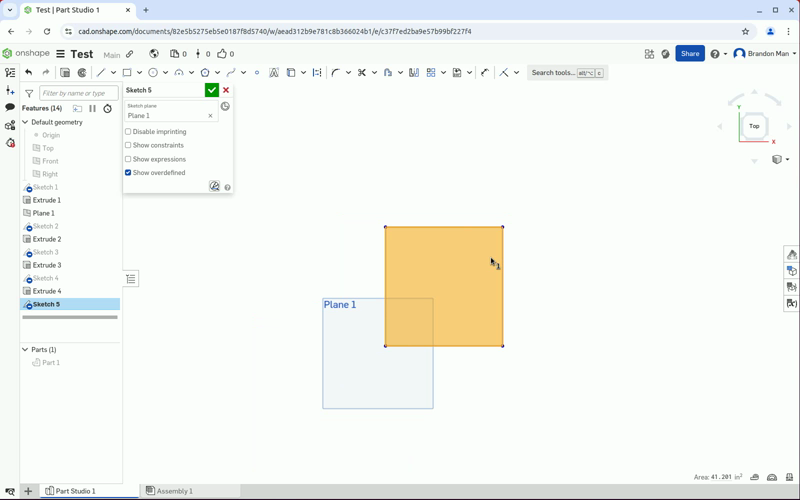
scroll(-6)
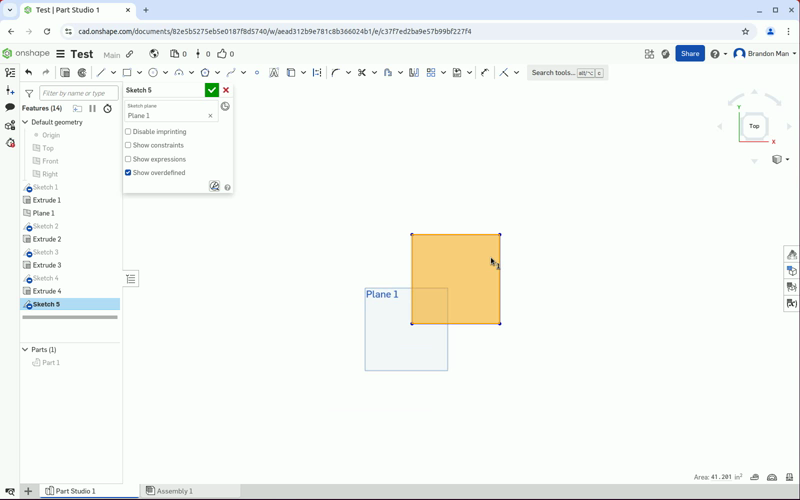
scroll(-6)
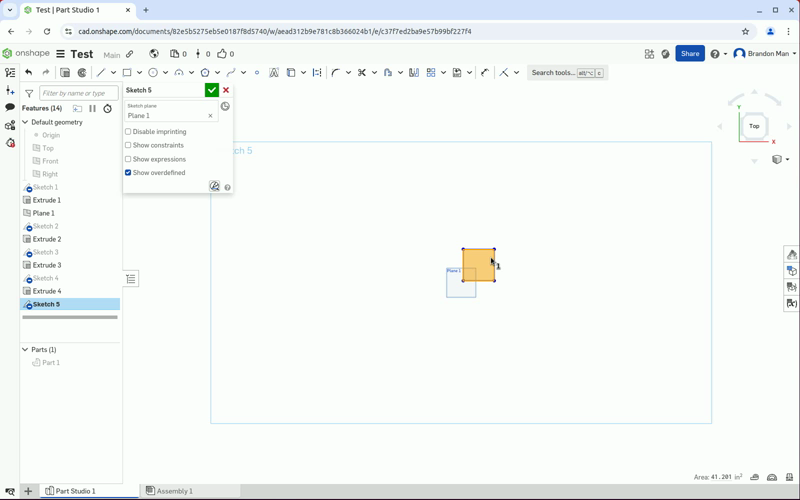
mouse_move(73, 352)
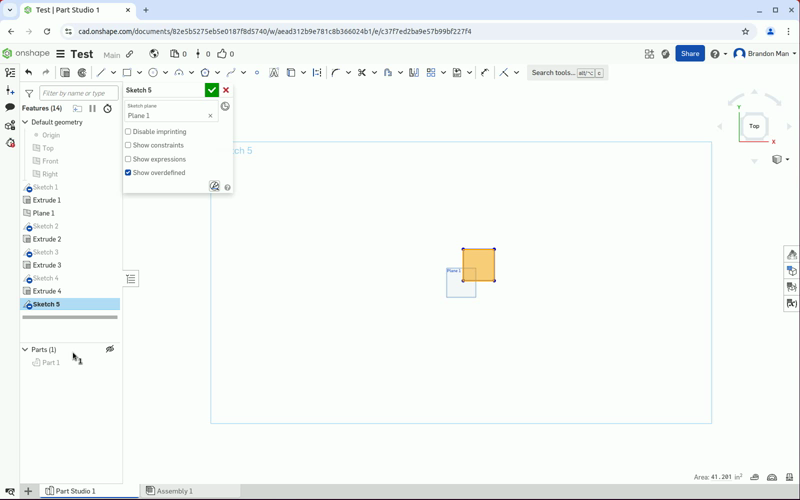
key(shift+y)
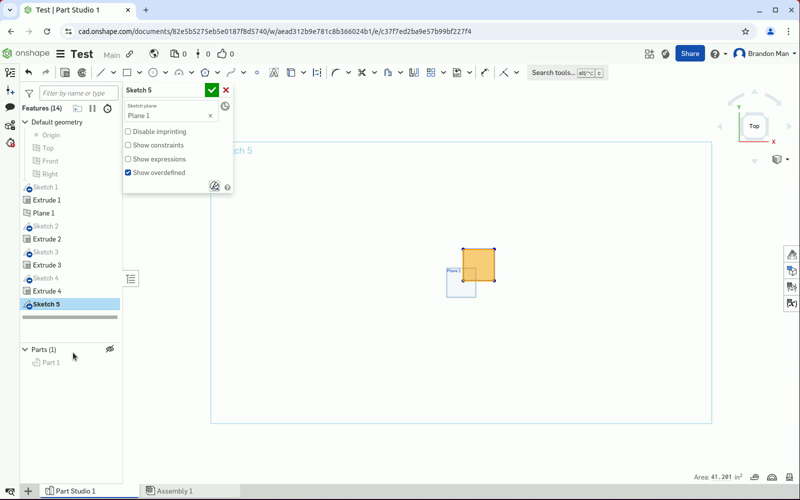
key(shift+e)
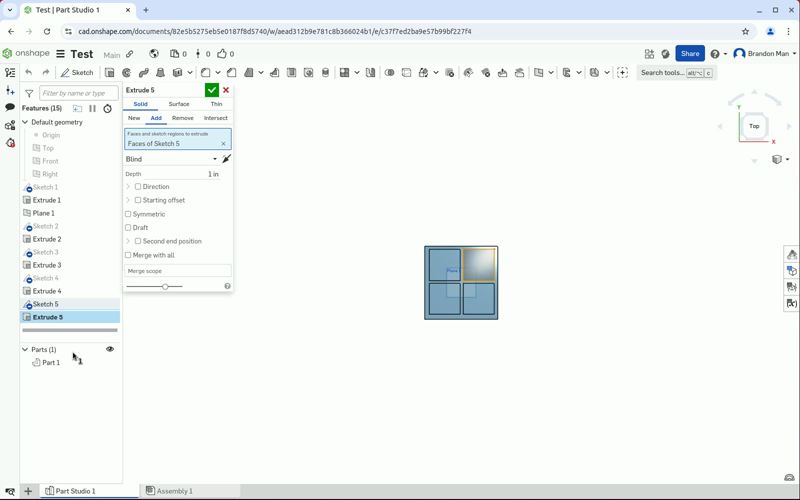
mouse_move(143, 106)
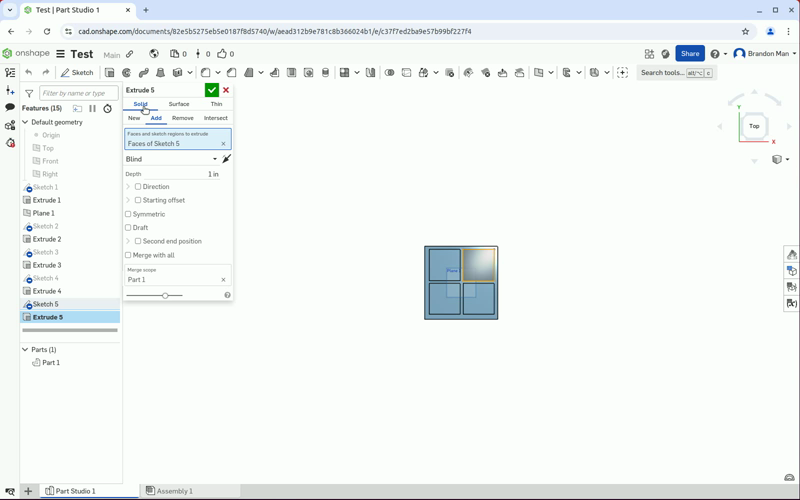
click(143, 106)
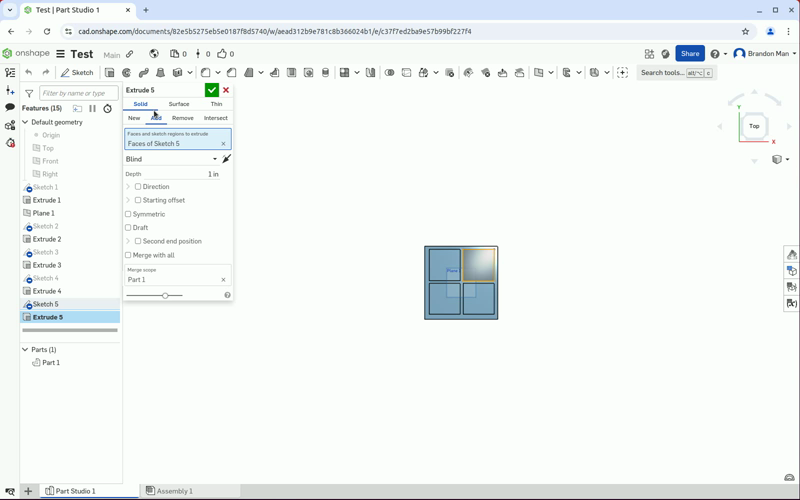
mouse_move(186, 120)
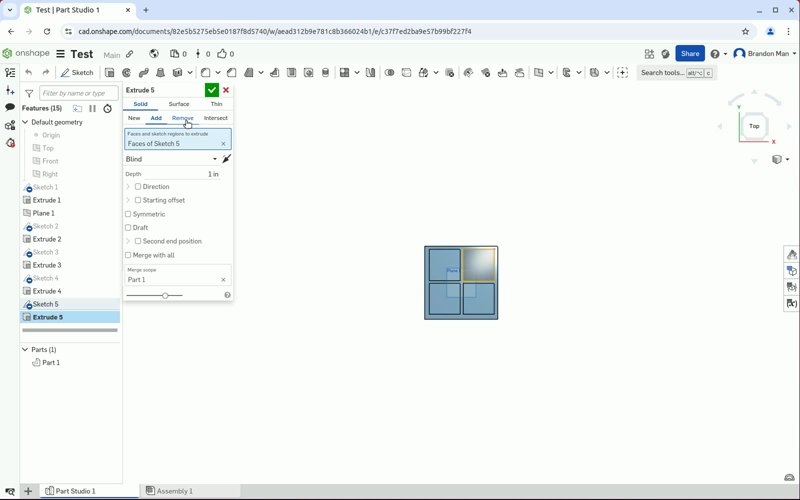
click(186, 120)
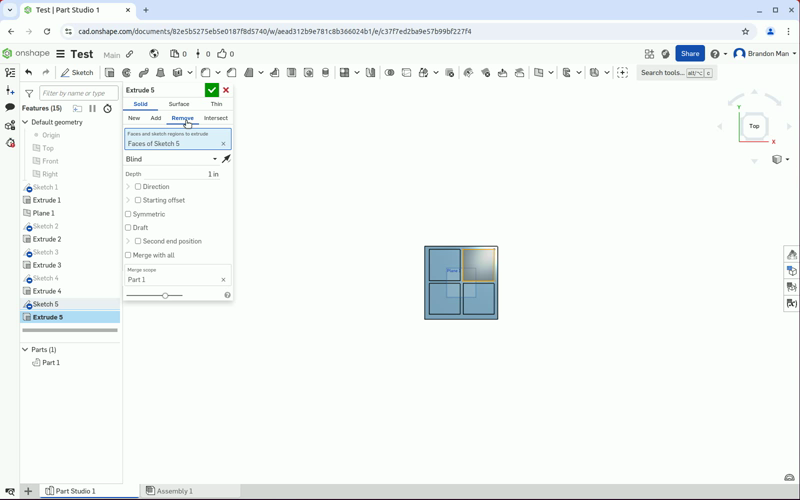
key(tab, 4)
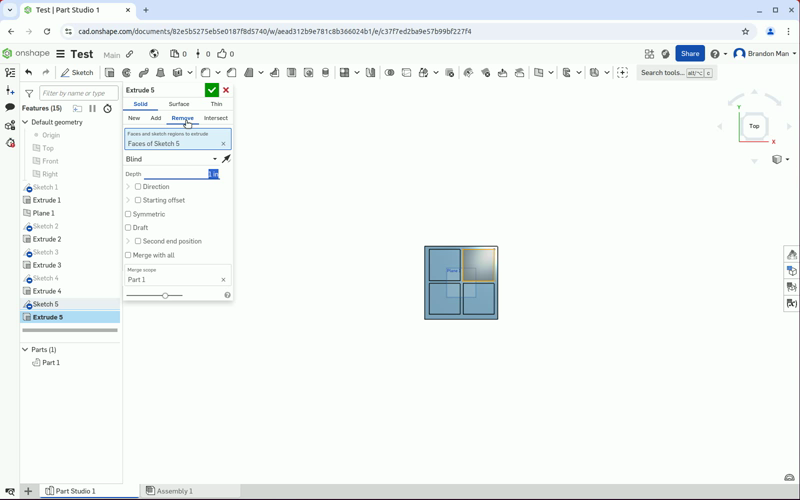
text(22.386)
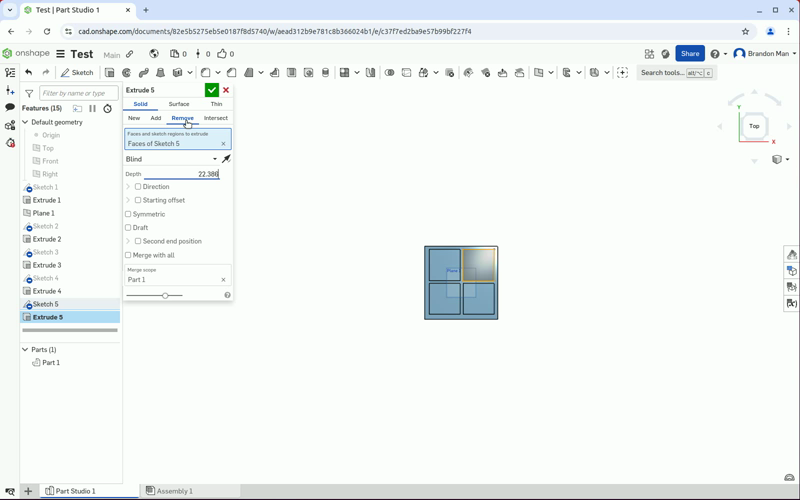
key(tab, 6)
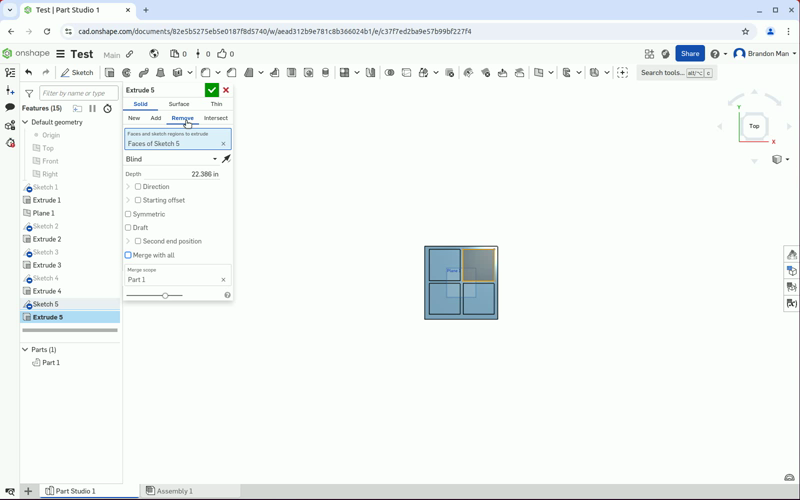
key(space)
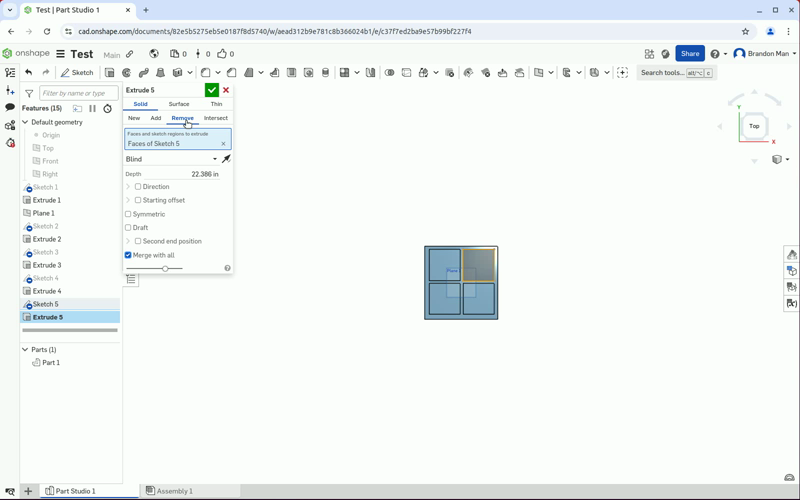
key(enter)
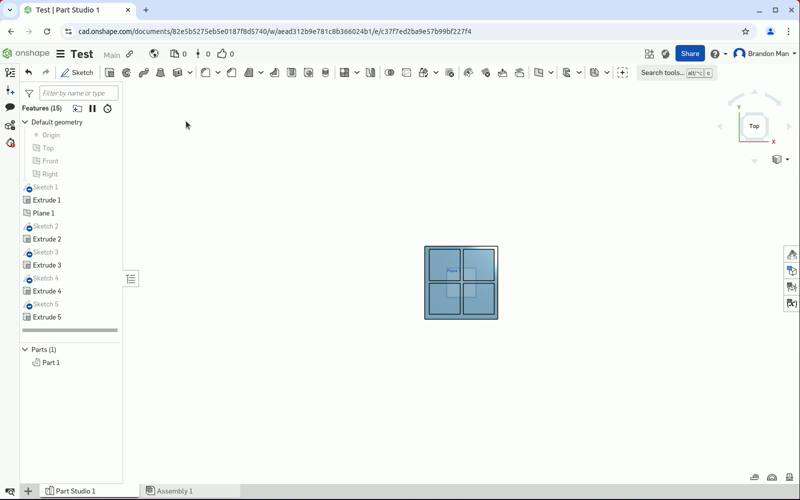
key(shift+h)
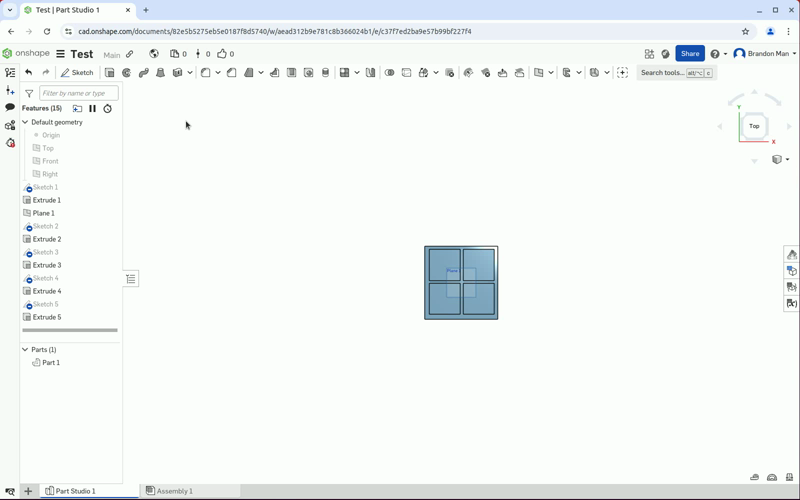
key(shift+h)
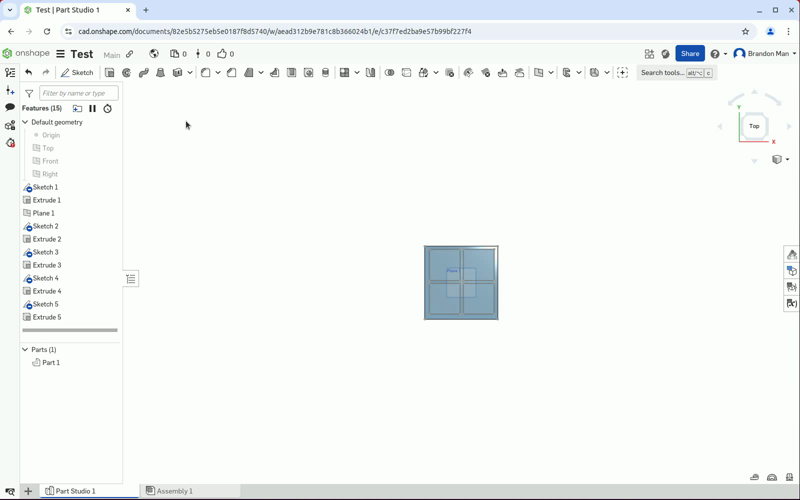
key(shift+7)
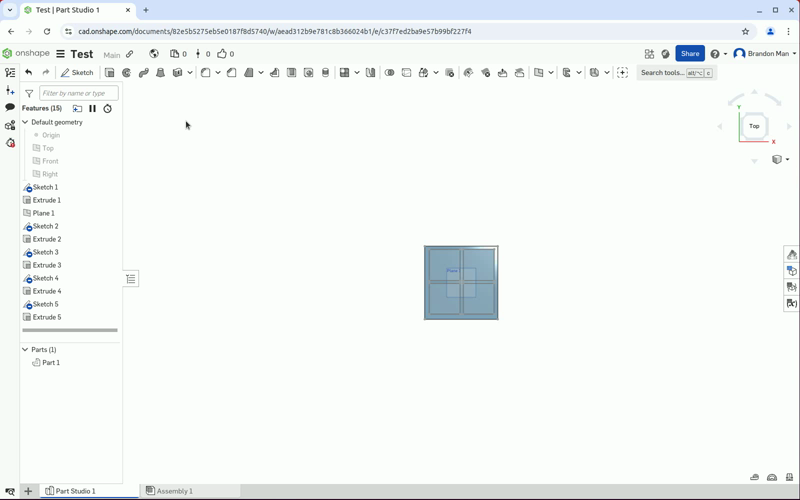
key(up, 3)
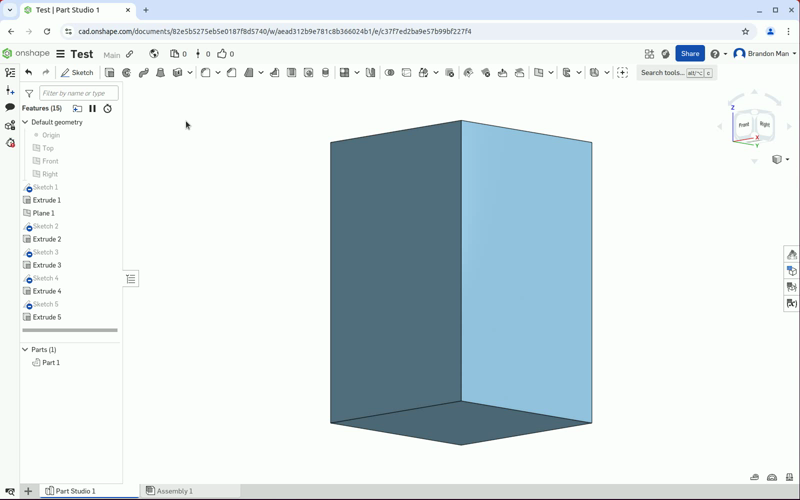
key(left, 3)
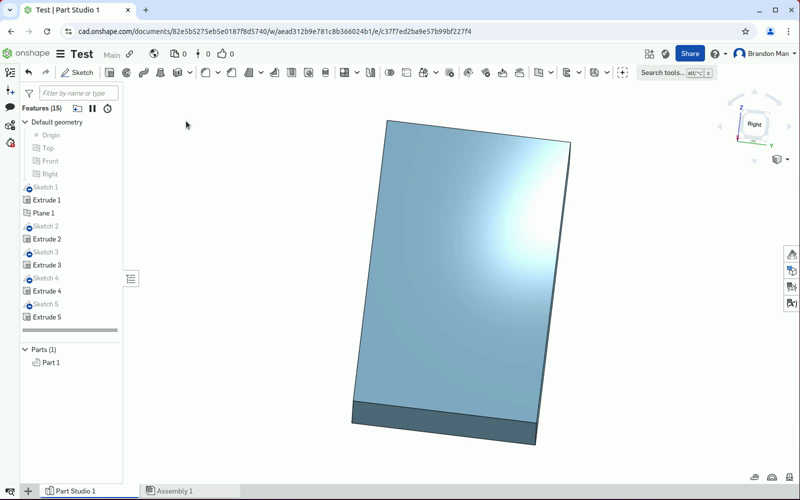
key(right, 3)
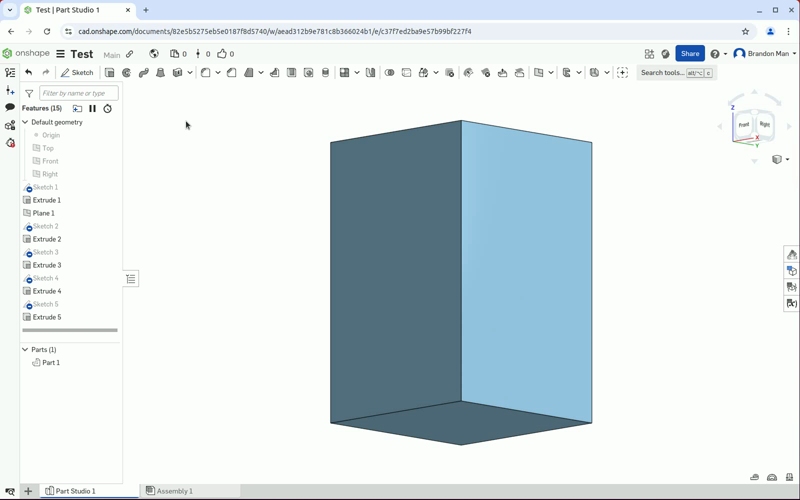
key(down, 3)
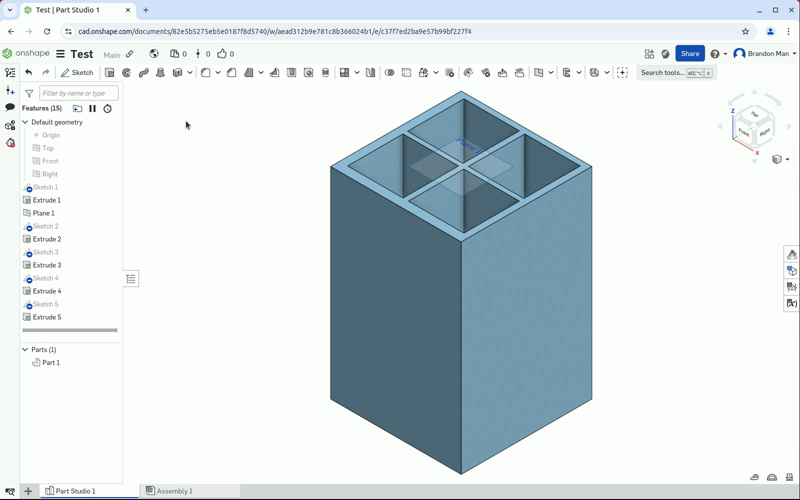
mouse_move(73, 189)
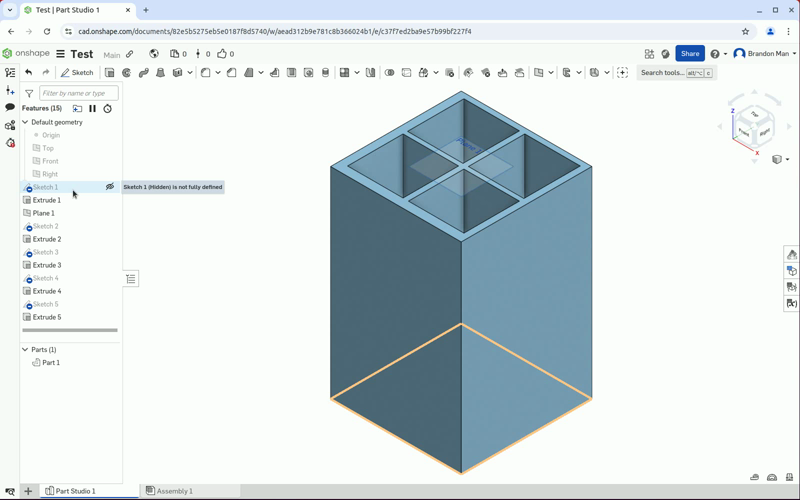
click(73, 189)